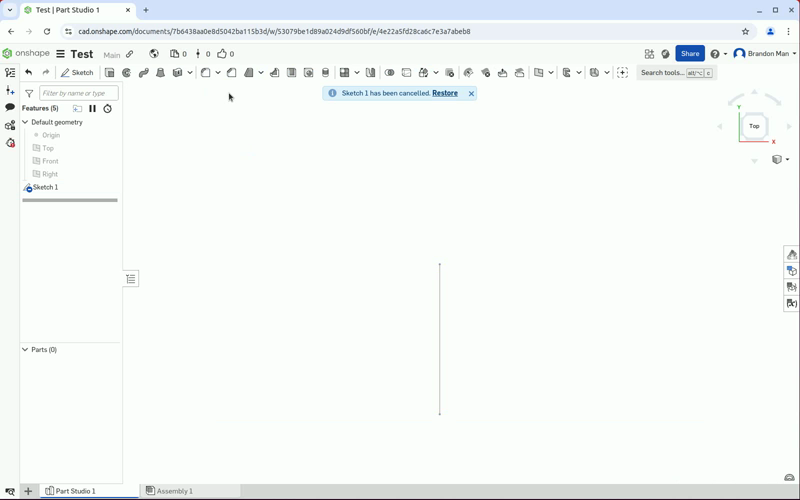
key(shift+h)
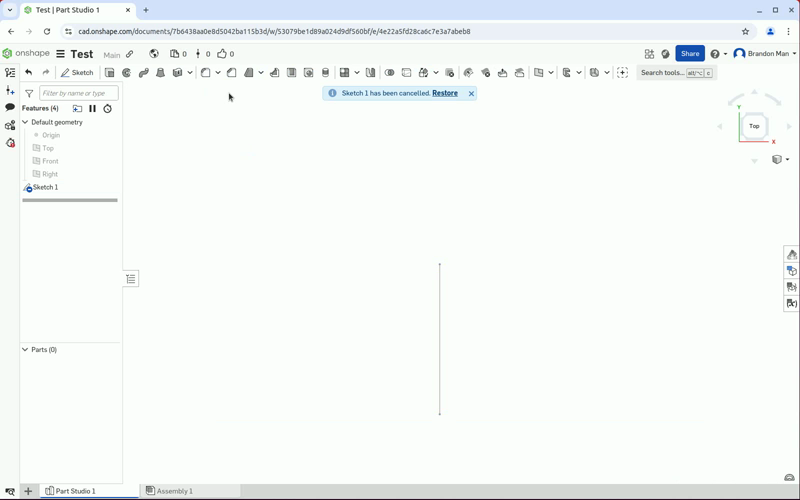
key(shift+s)
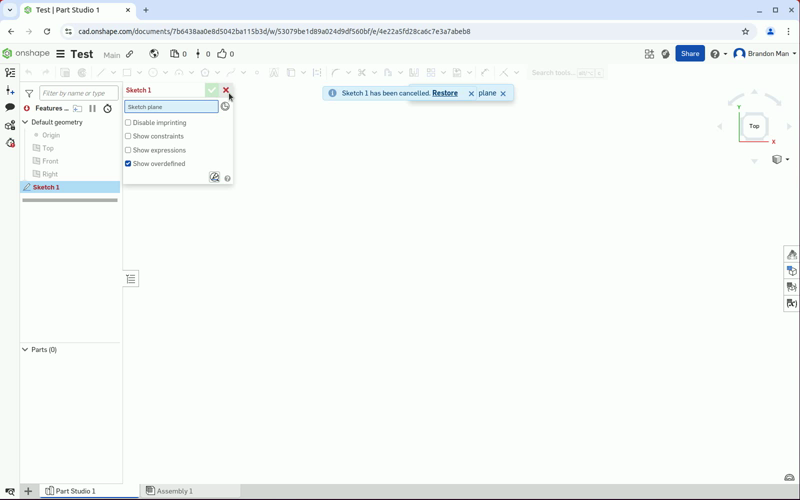
mouse_move(73, 150)
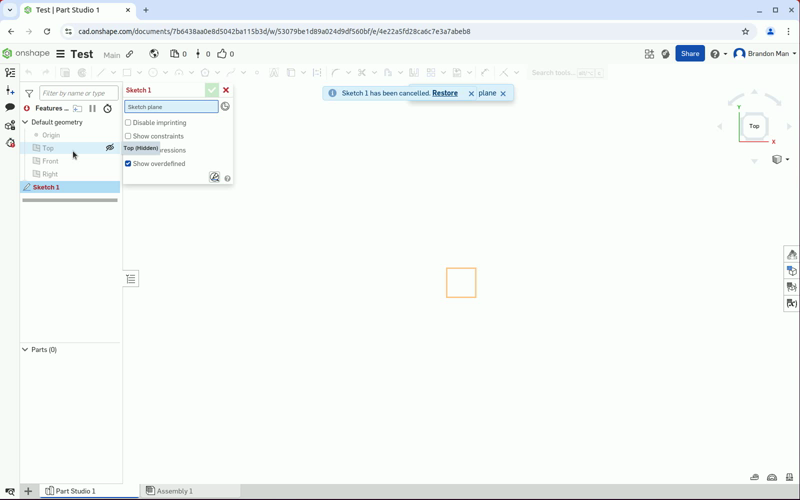
click(73, 150)
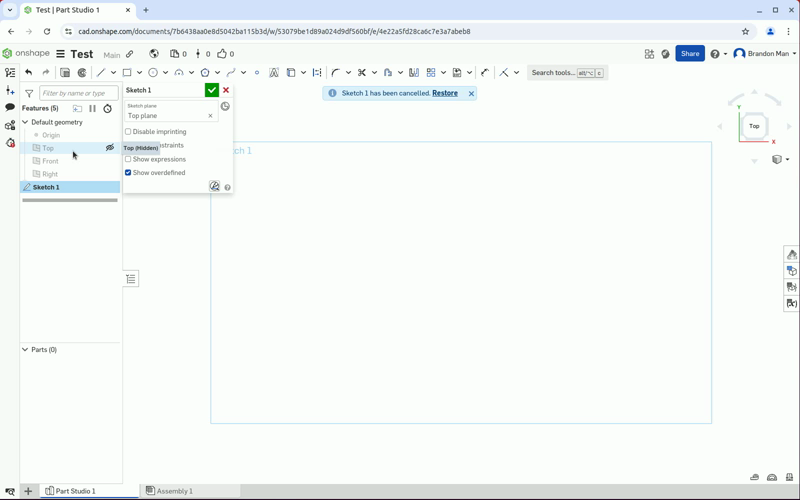
mouse_move(73, 352)
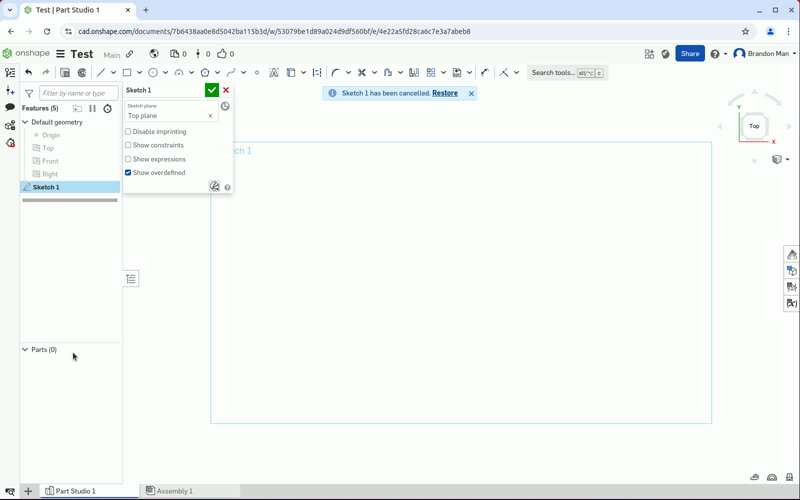
key(y)
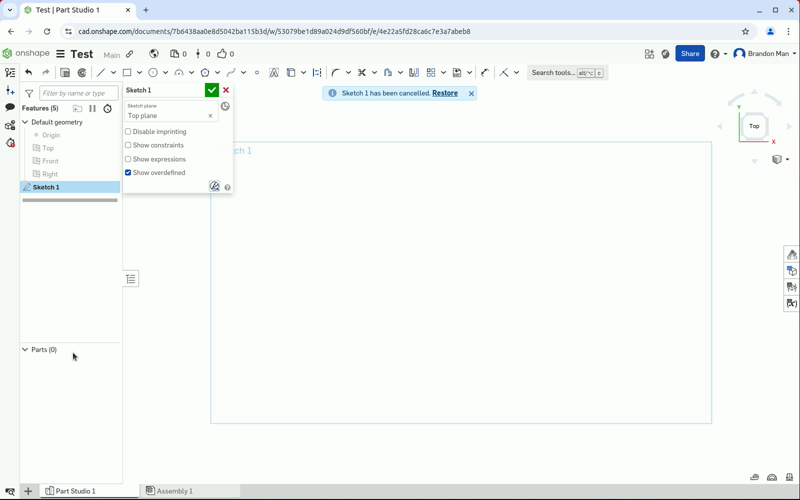
key(l)
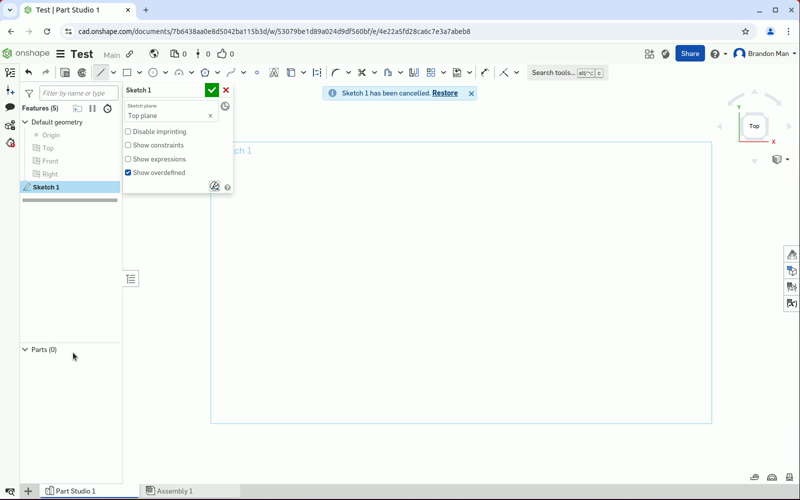
key_down(shift)
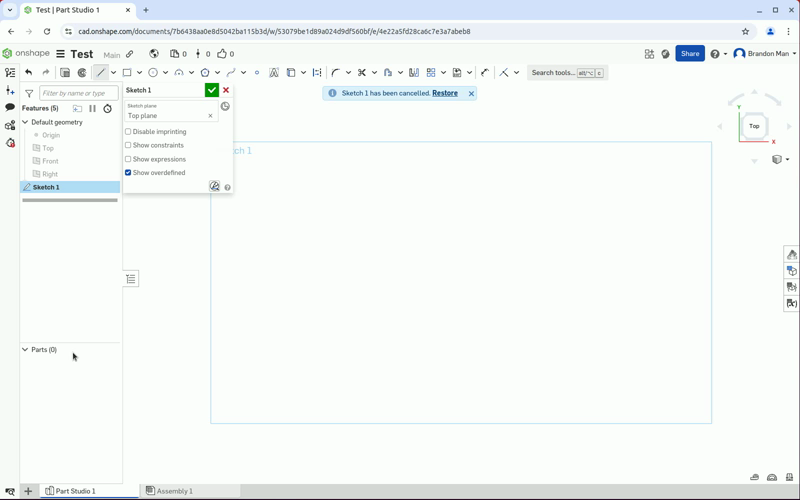
mouse_move(476, 287)
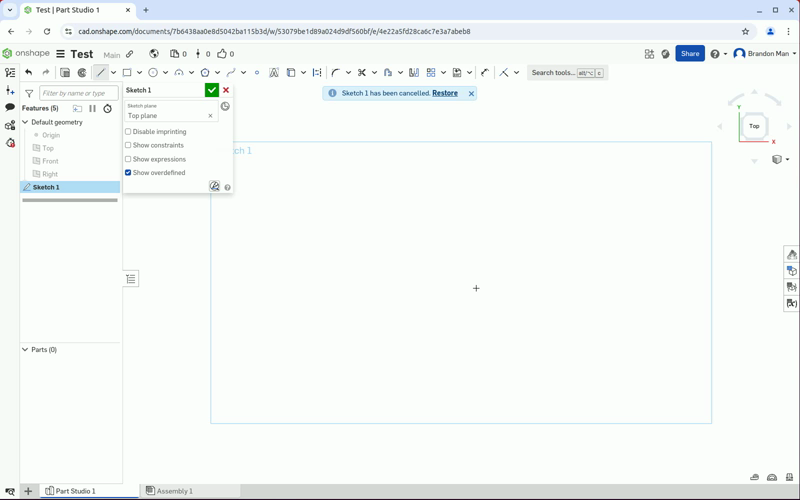
click(476, 287)
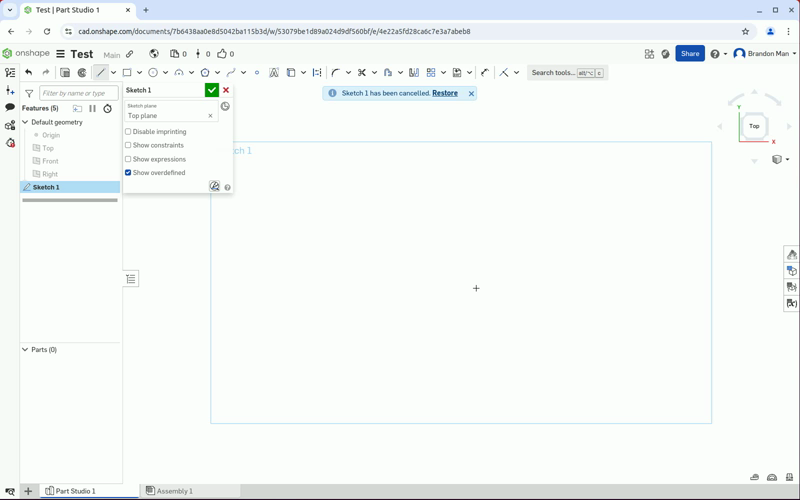
key_up(shift)
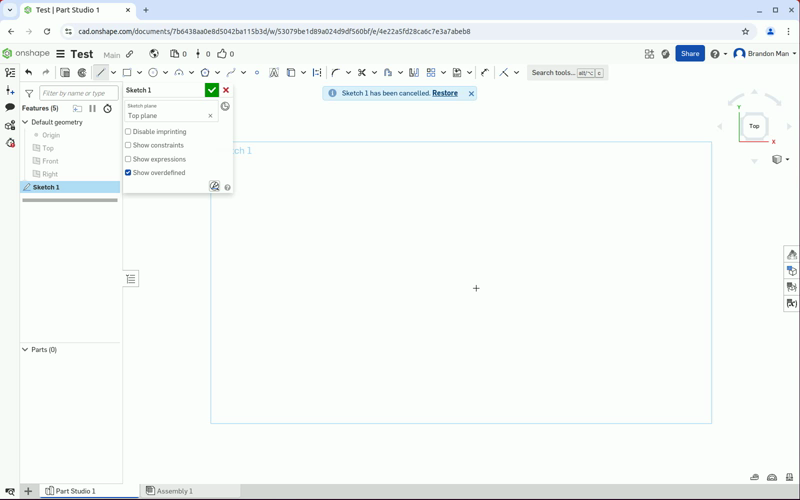
key_down(shift)
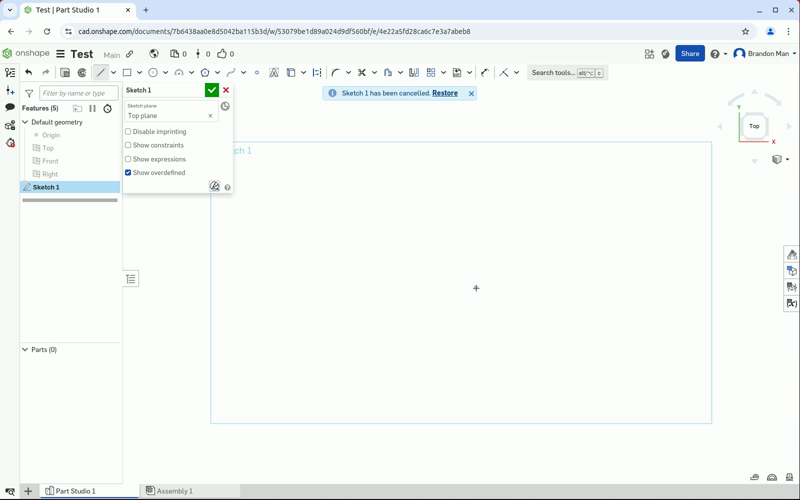
mouse_move(543, 257)
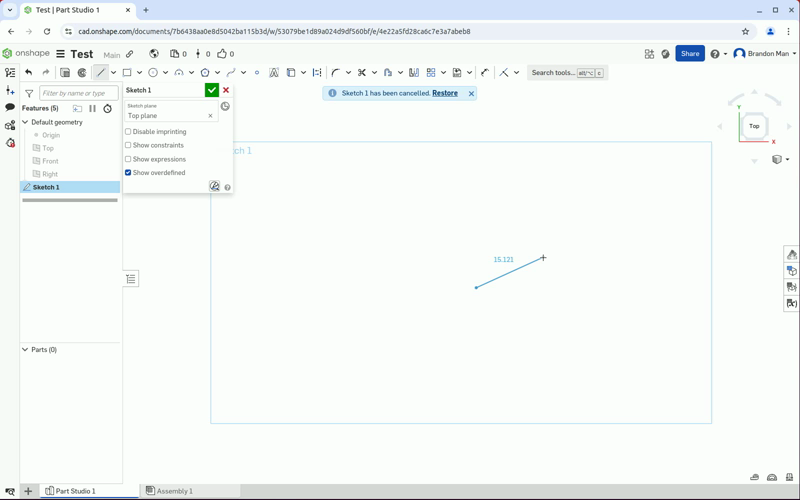
click(543, 257)
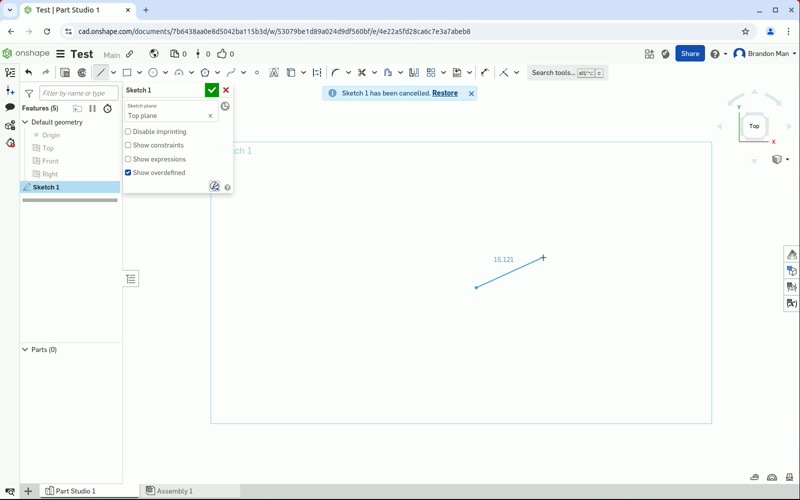
key_up(shift)
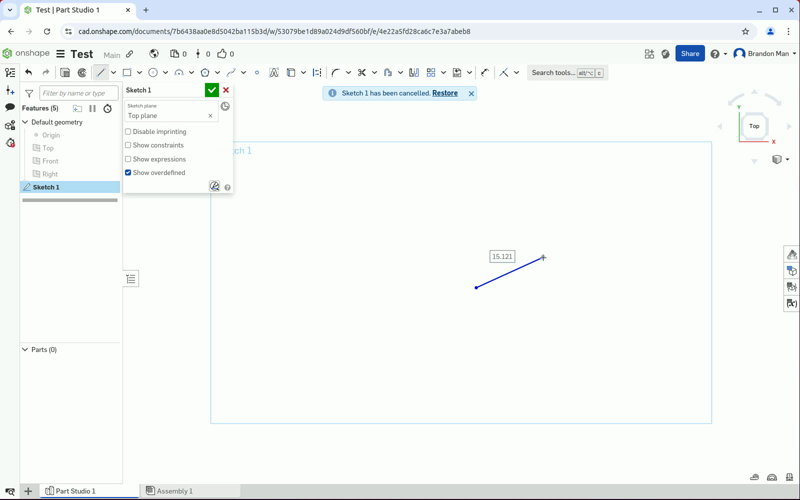
key_down(shift)
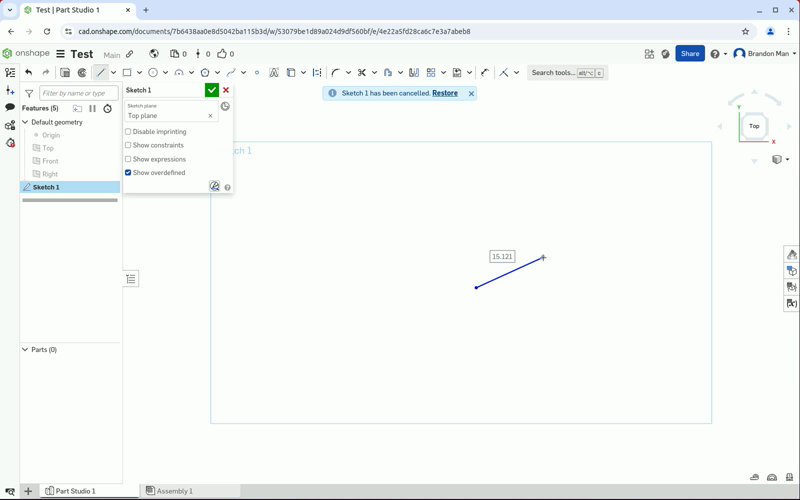
mouse_move(573, 257)
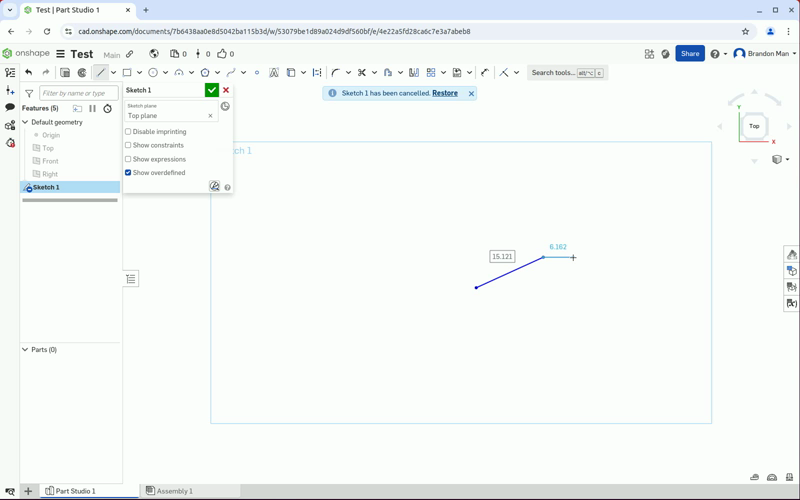
mouse_move(494, 243)
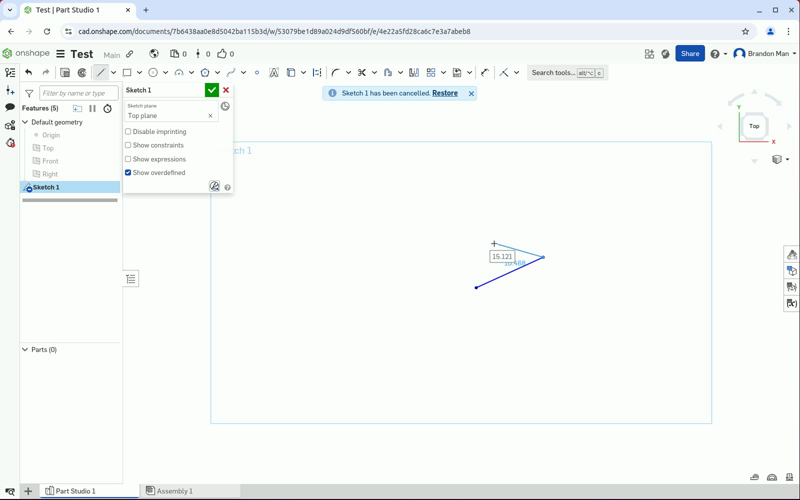
click(494, 243)
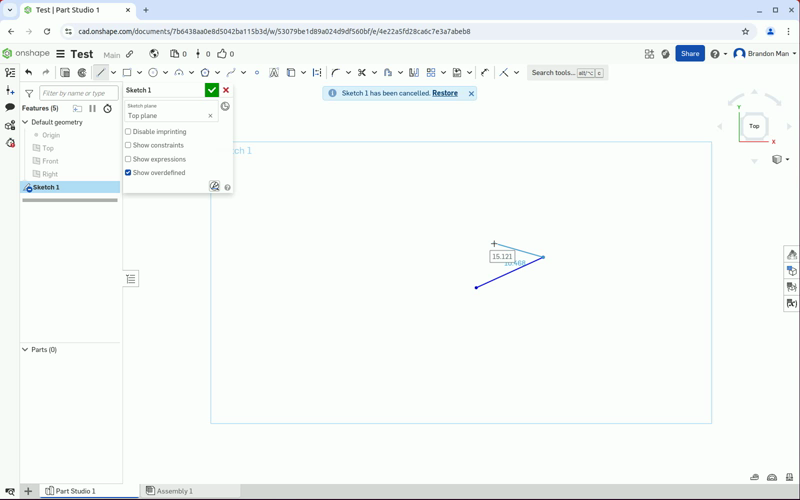
key_up(shift)
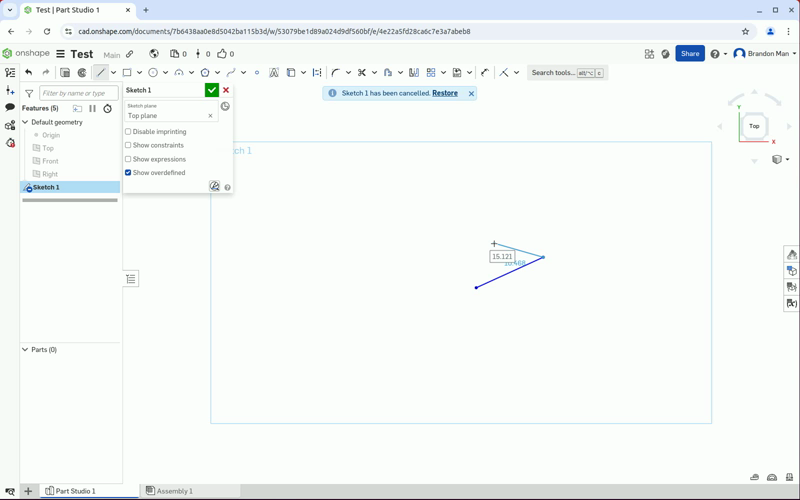
mouse_move(524, 243)
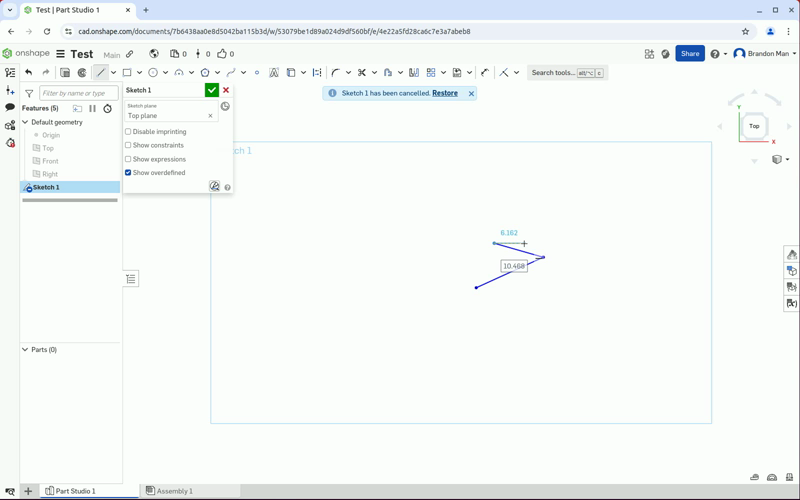
key_down(shift)
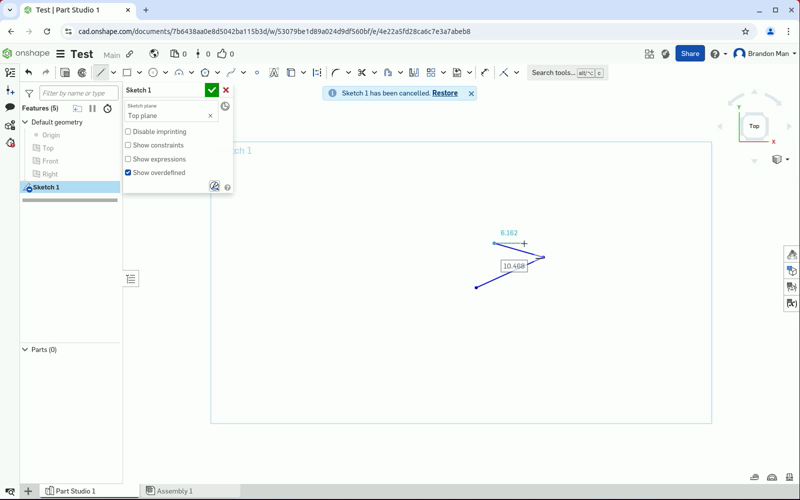
mouse_move(476, 287)
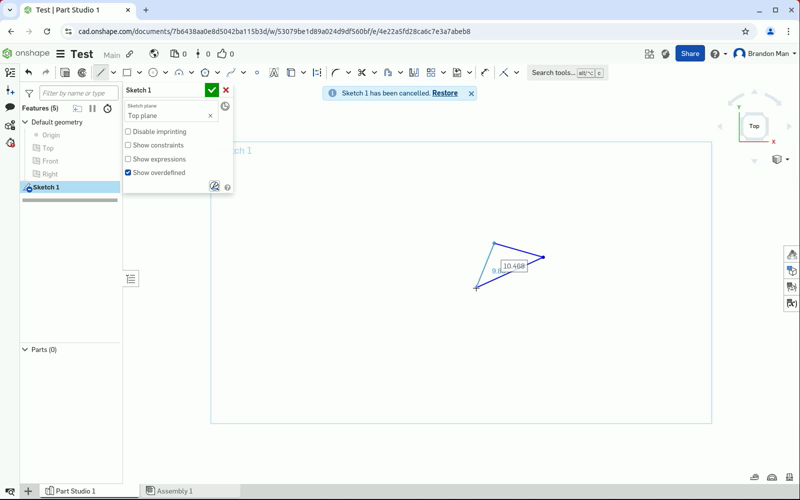
key_up(shift)
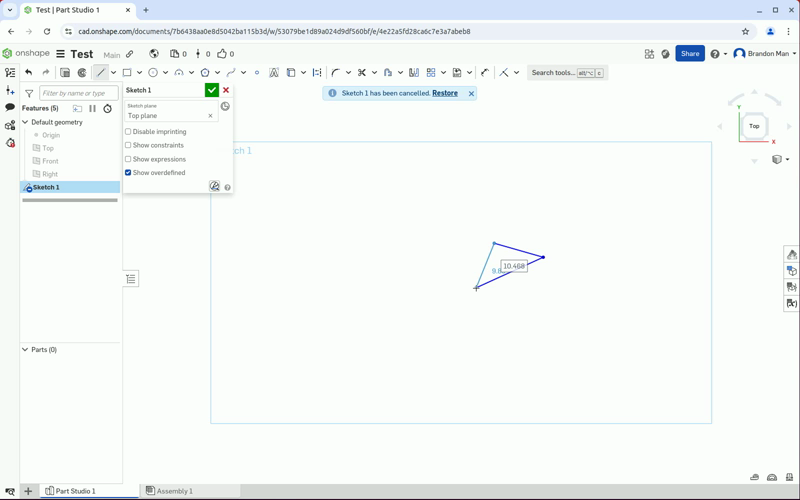
click(476, 287)
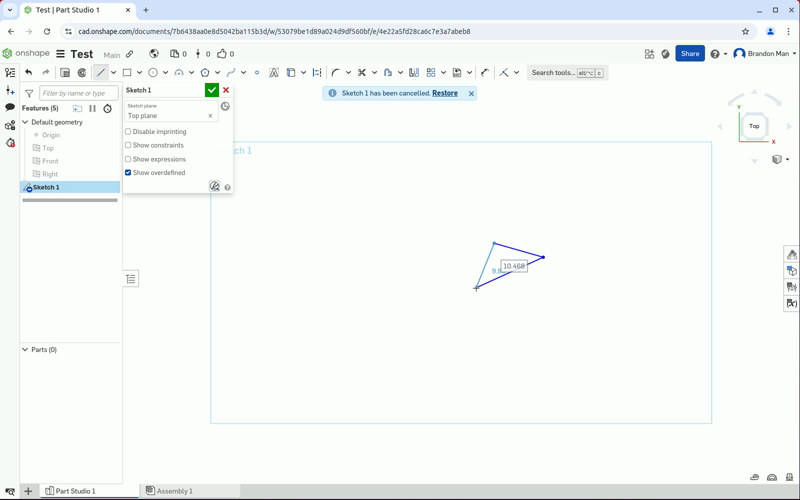
key(esc)
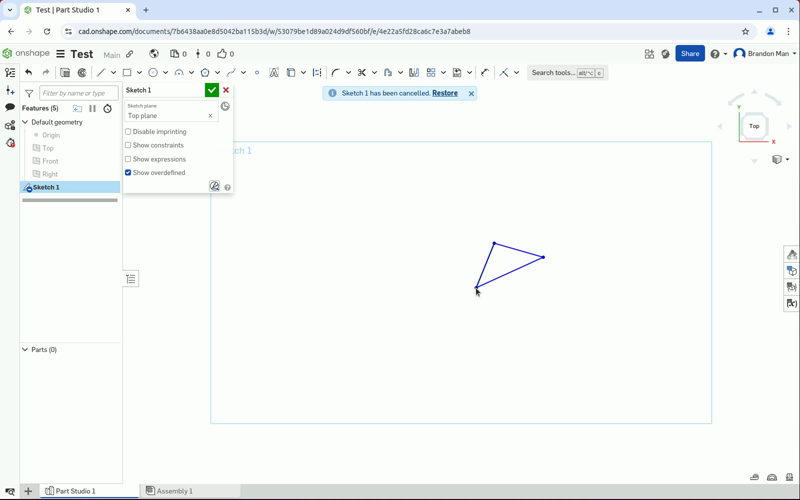
mouse_move(508, 266)
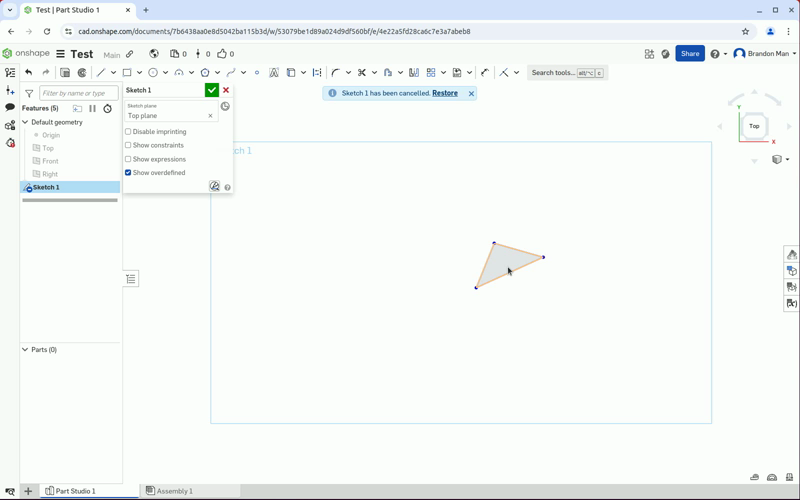
scroll(6)
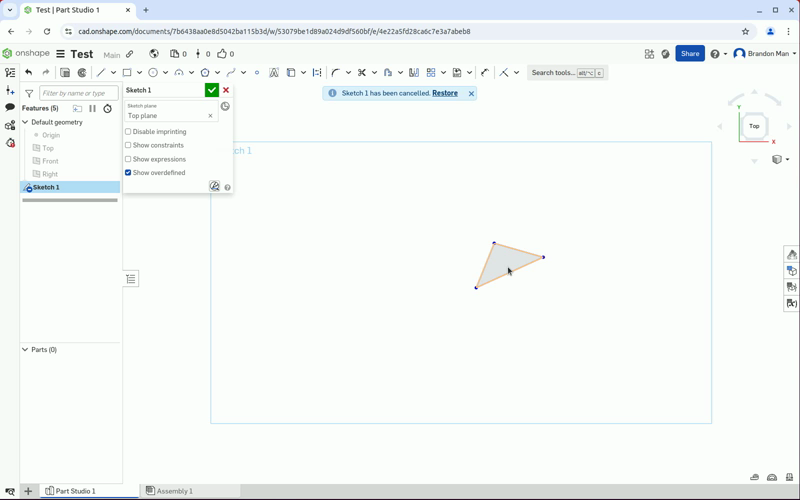
scroll(6)
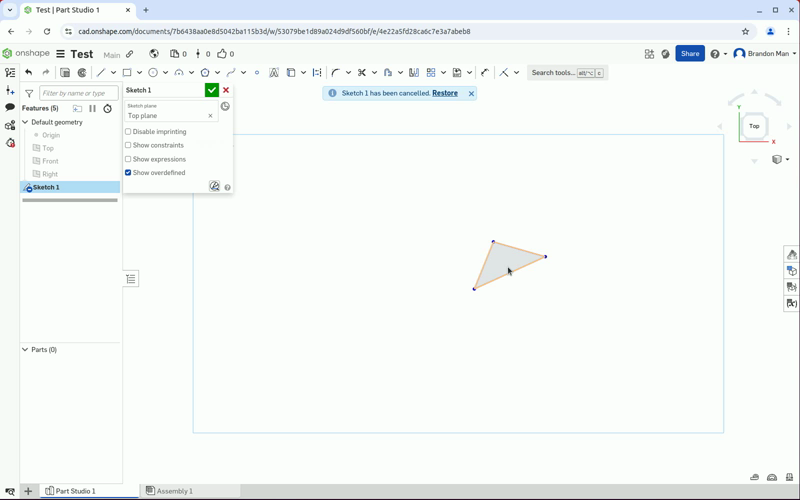
scroll(6)
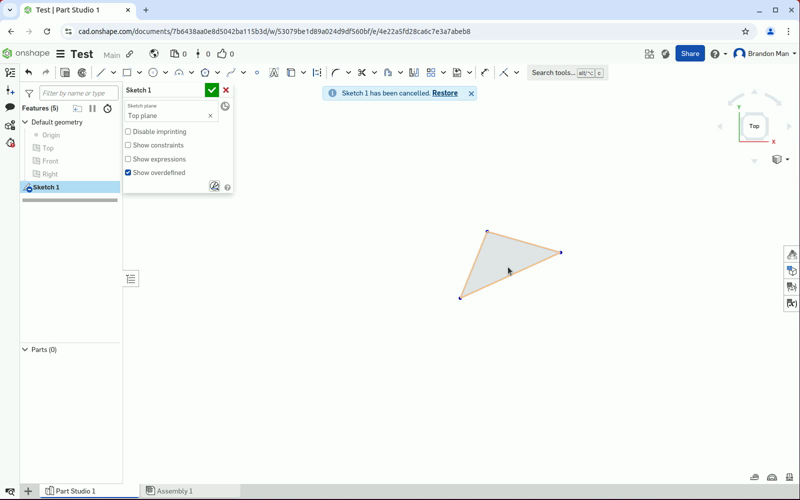
scroll(6)
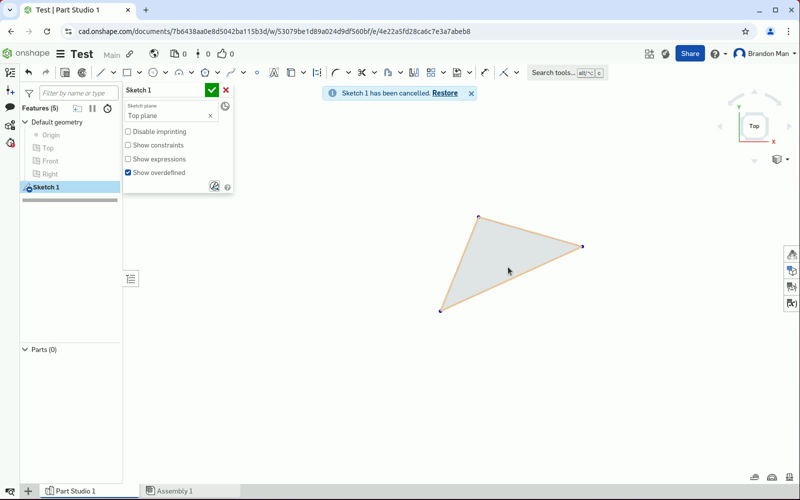
scroll(6)
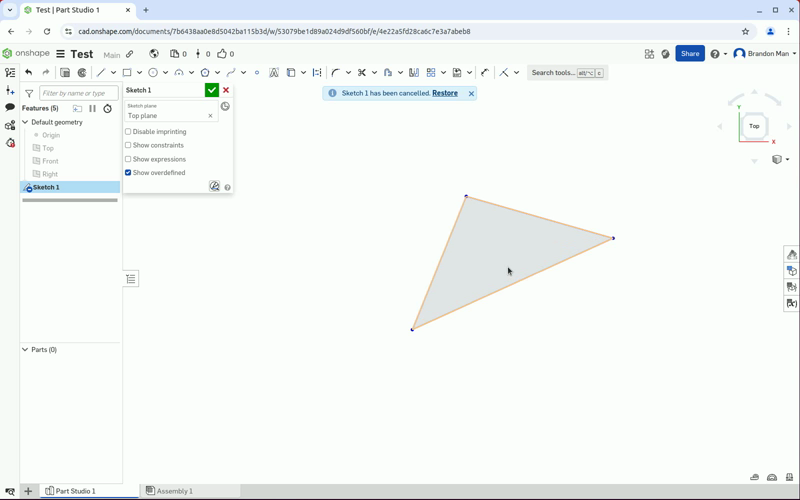
scroll(6)
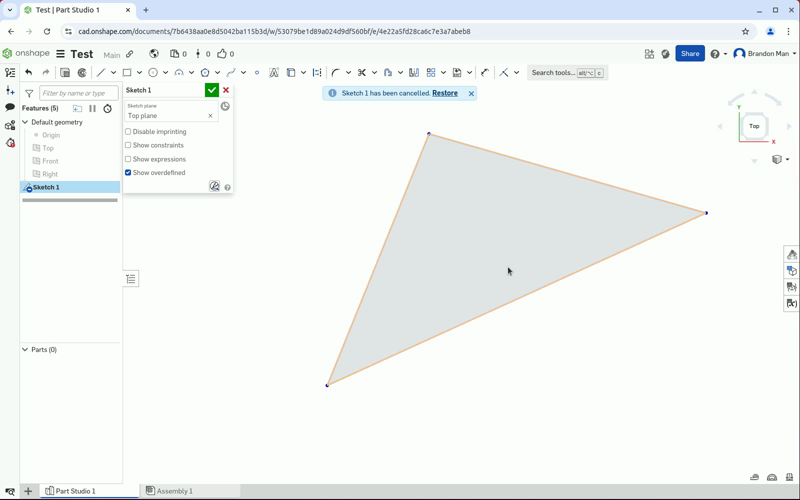
scroll(6)
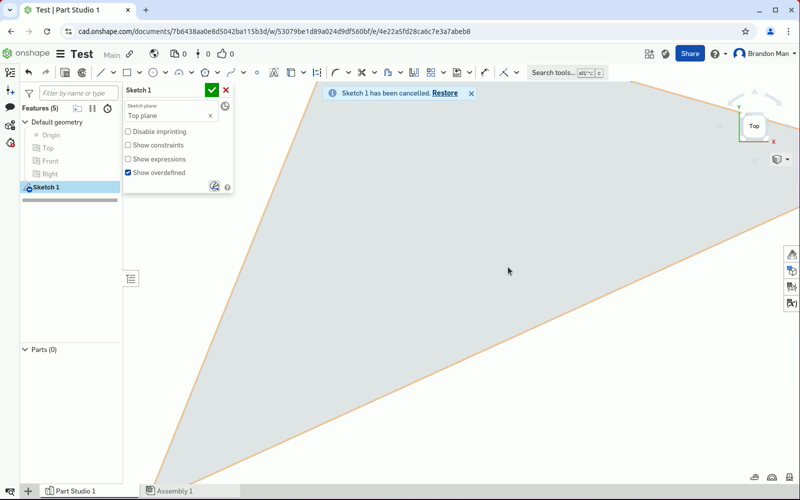
click(508, 266)
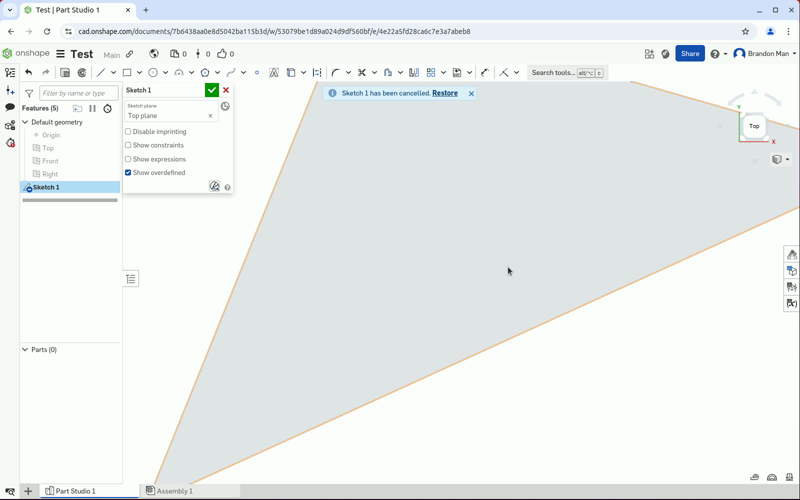
scroll(-6)
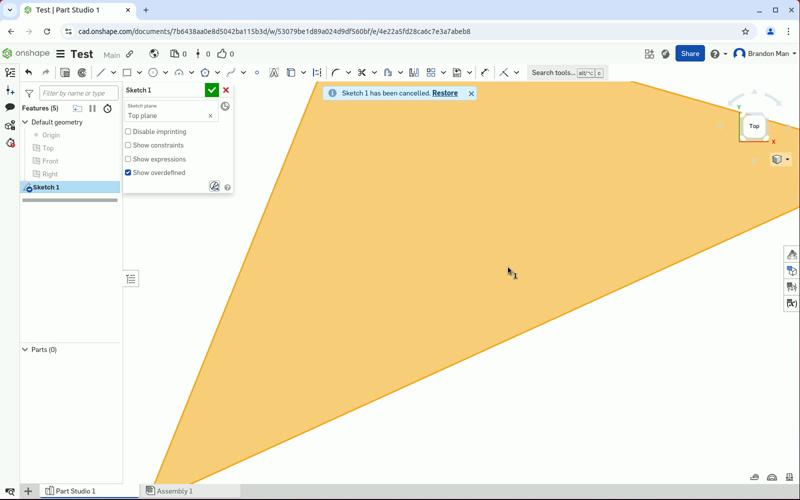
scroll(-6)
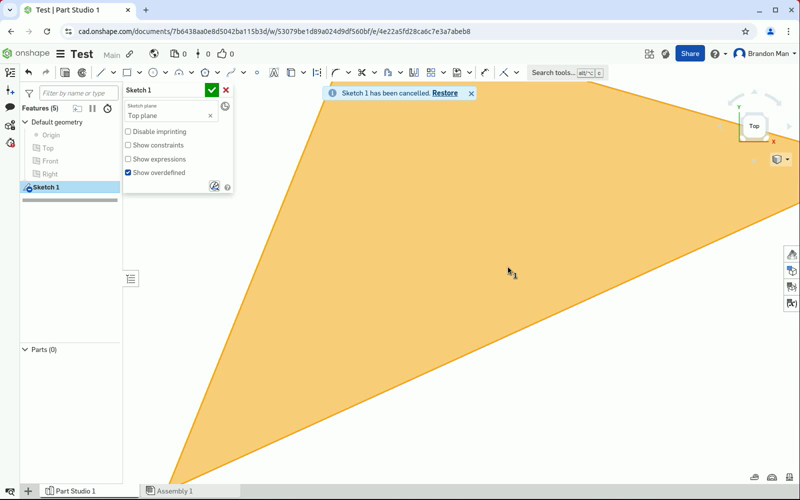
scroll(-6)
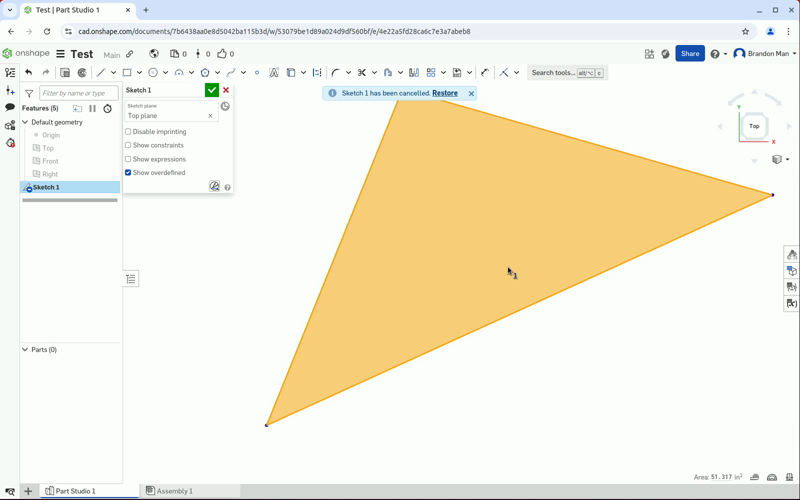
scroll(-6)
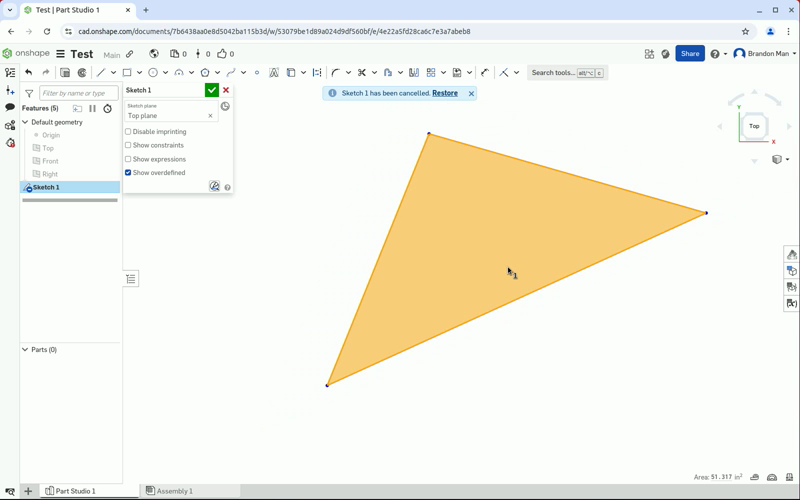
scroll(-6)
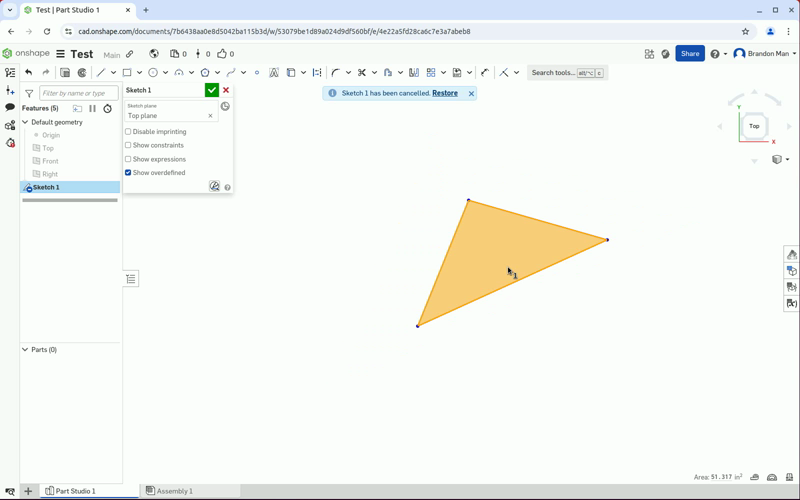
scroll(-6)
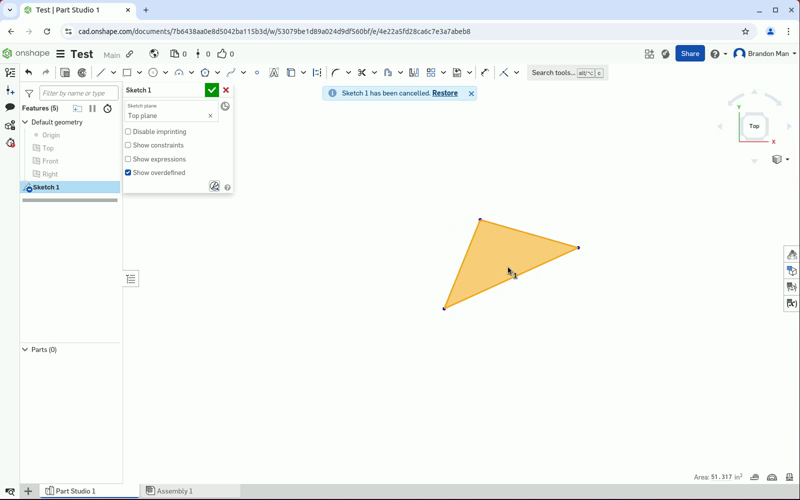
scroll(-6)
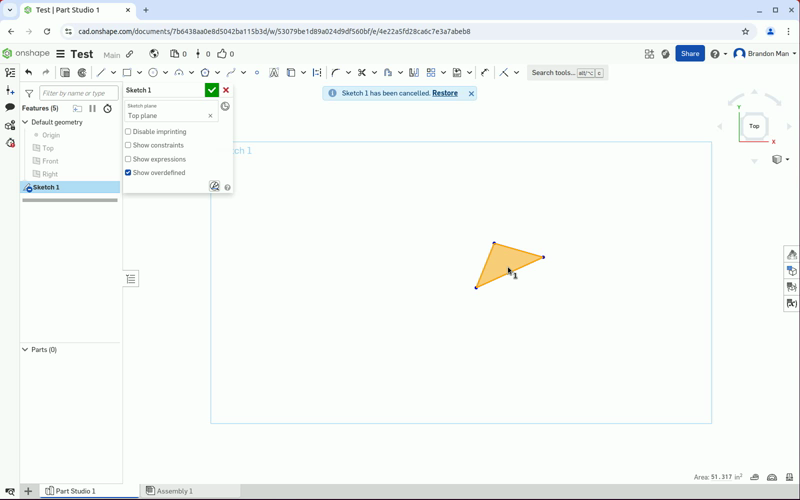
mouse_move(73, 352)
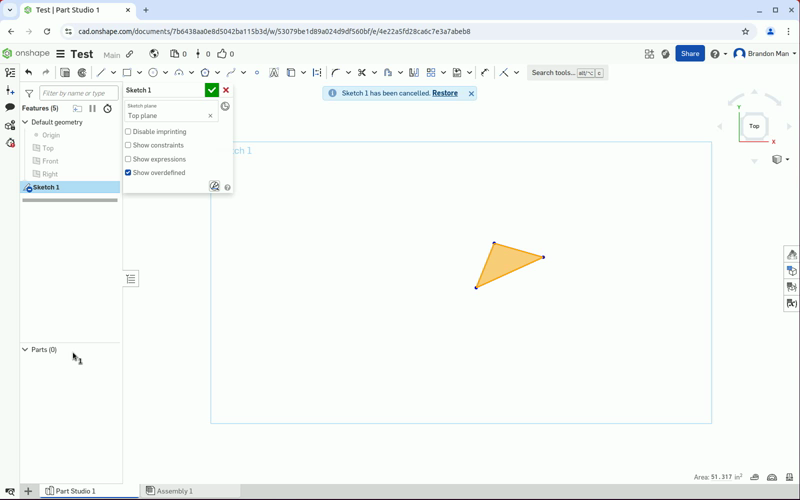
key(shift+y)
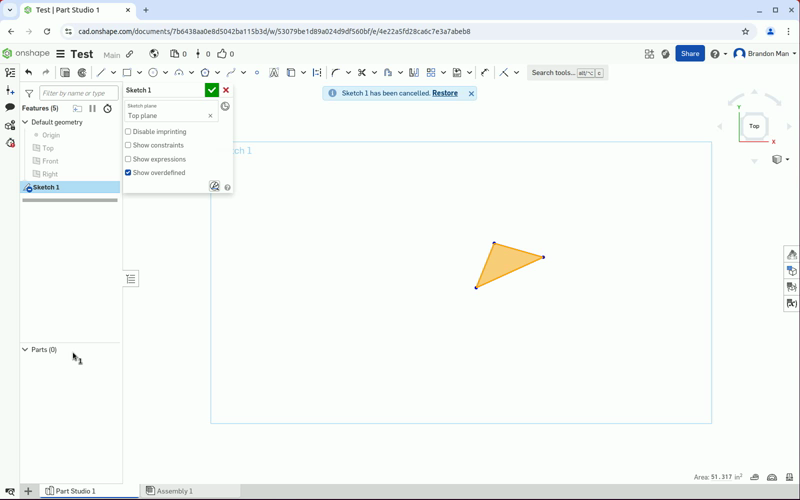
key(shift+e)
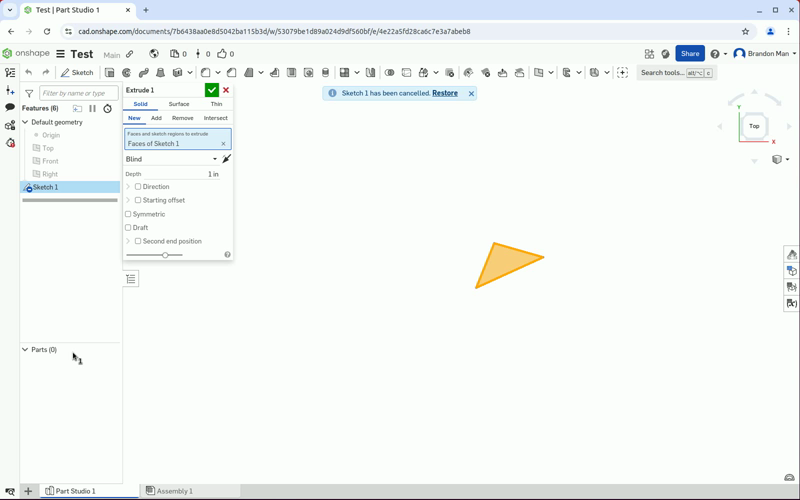
mouse_move(143, 106)
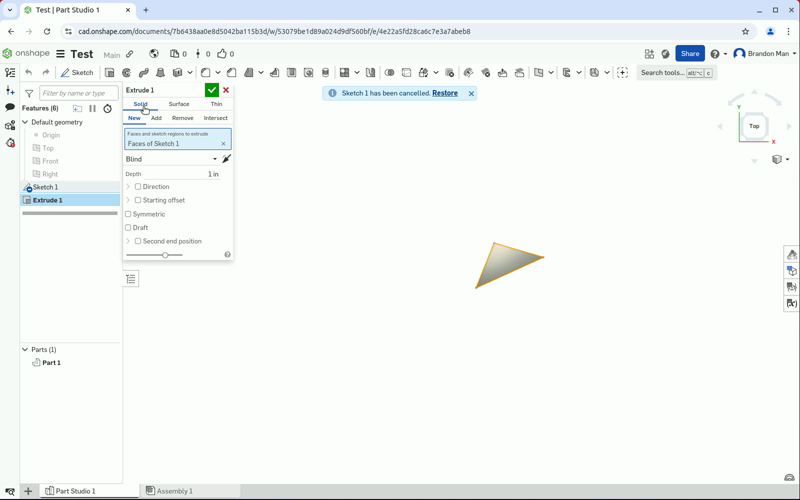
click(143, 106)
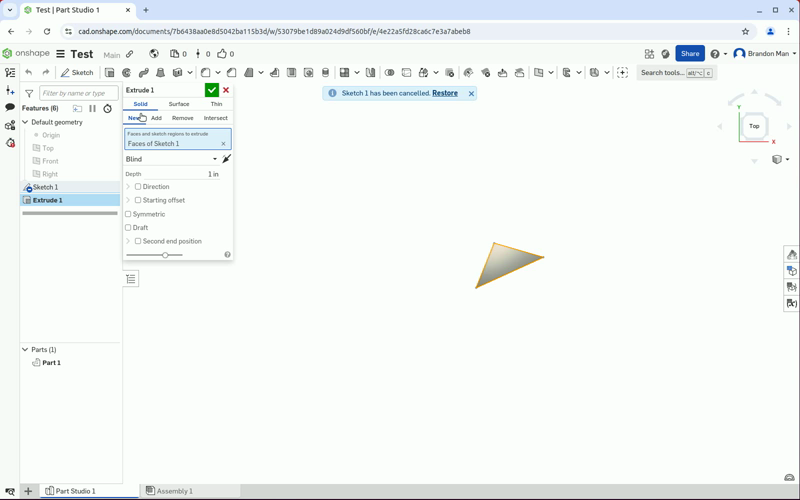
mouse_move(137, 120)
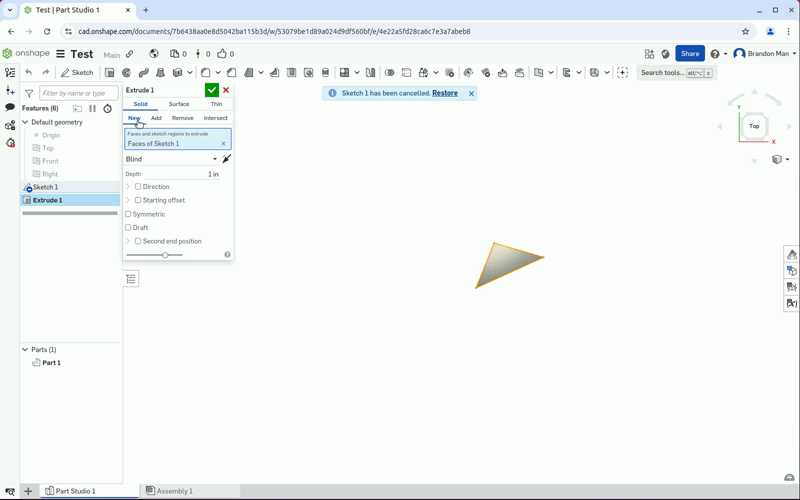
click(137, 120)
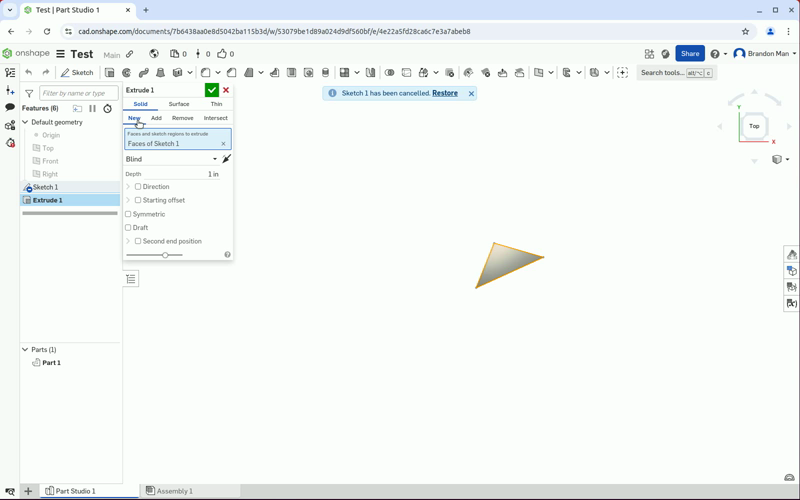
key(tab, 4)
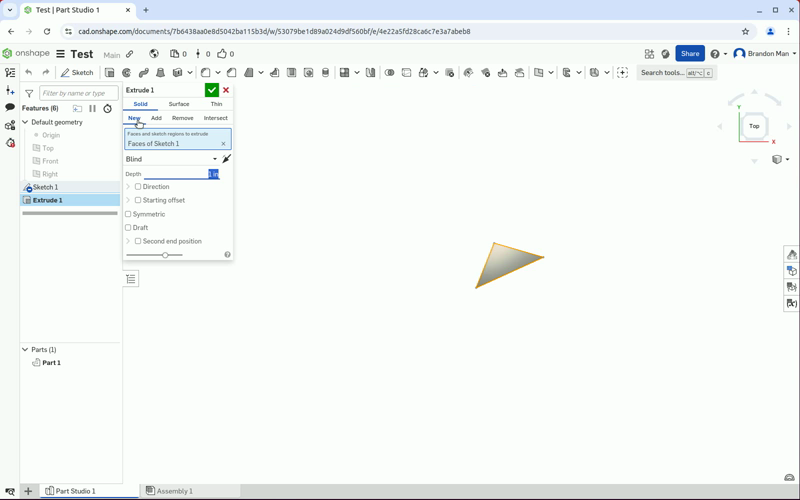
text(0.482)
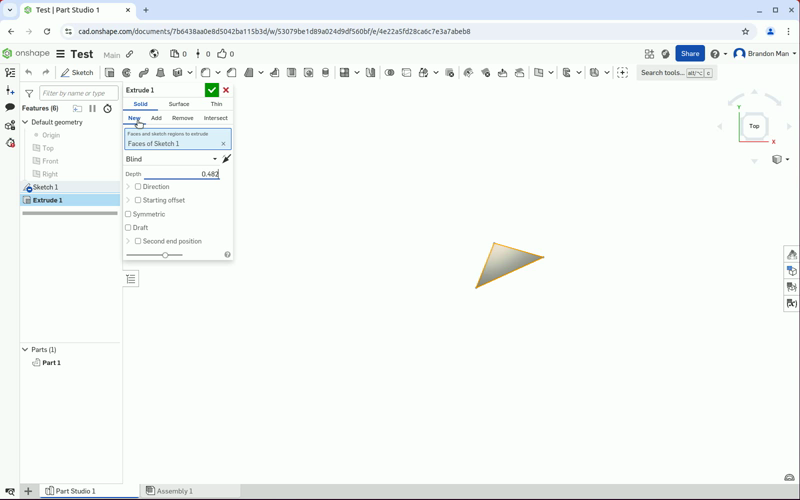
key(tab, 3)
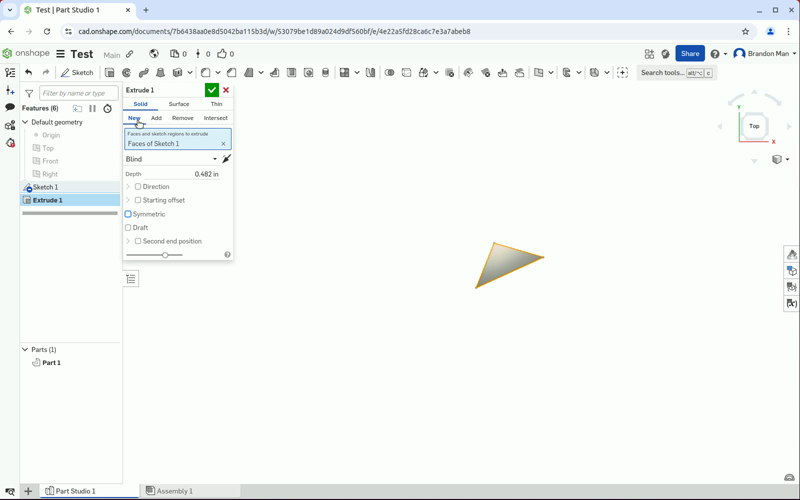
key(space)
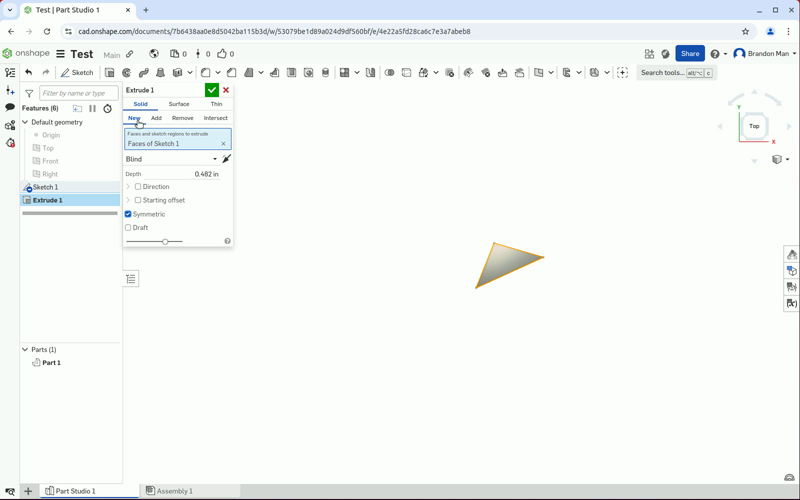
key(enter)
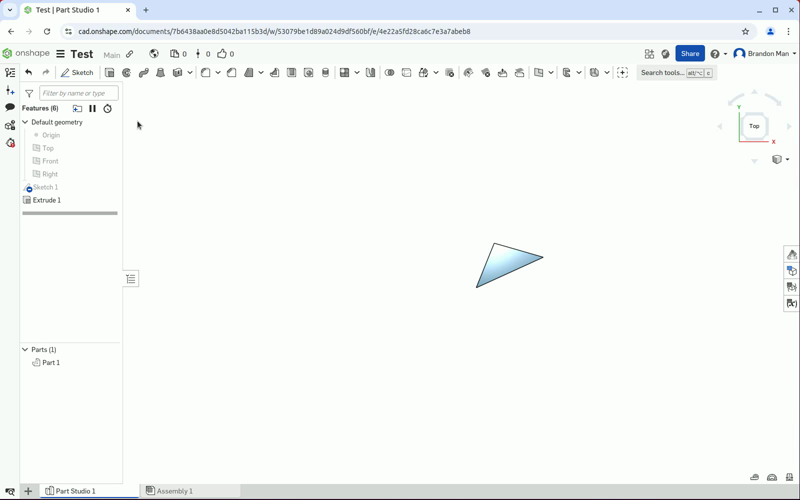
key(shift+h)
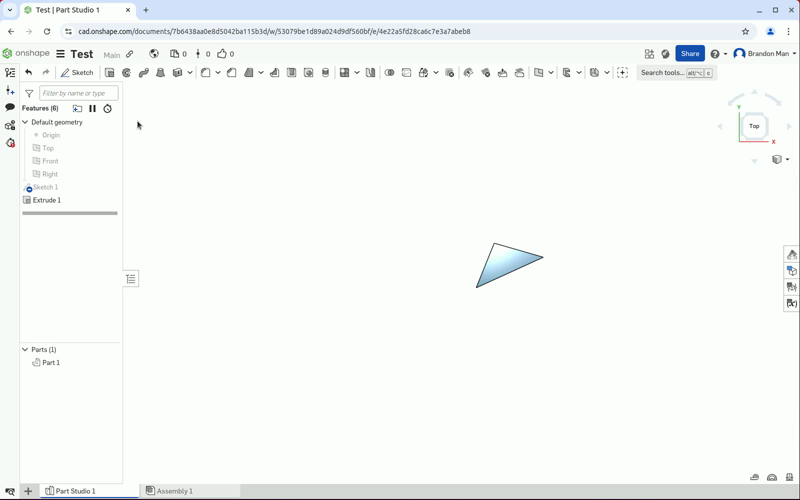
key(shift+h)
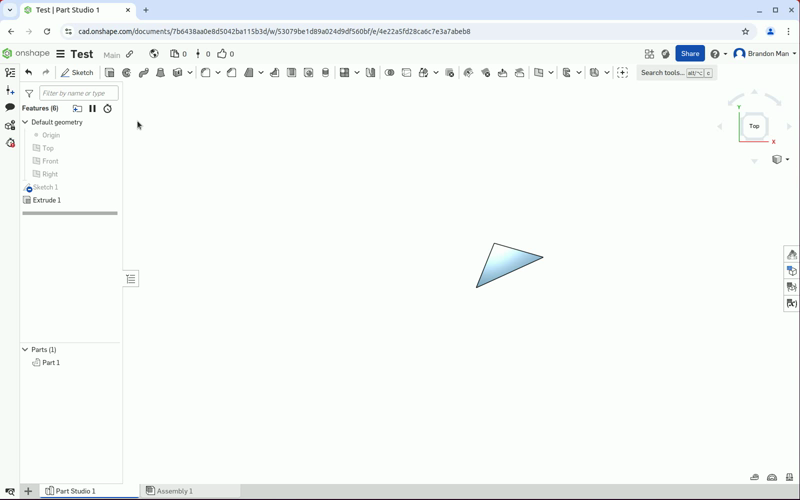
mouse_move(73, 189)
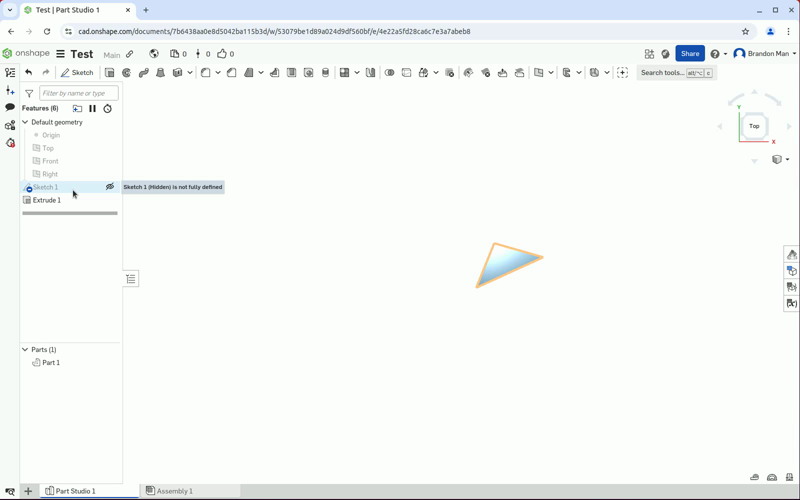
click(73, 189)
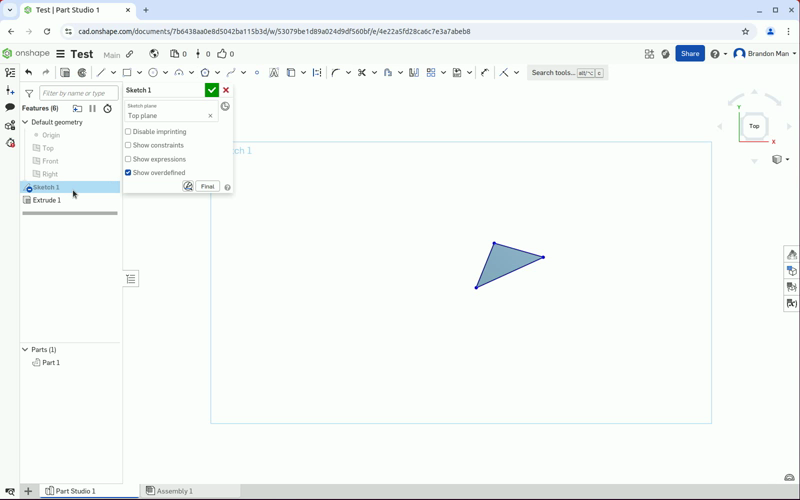
mouse_move(229, 92)
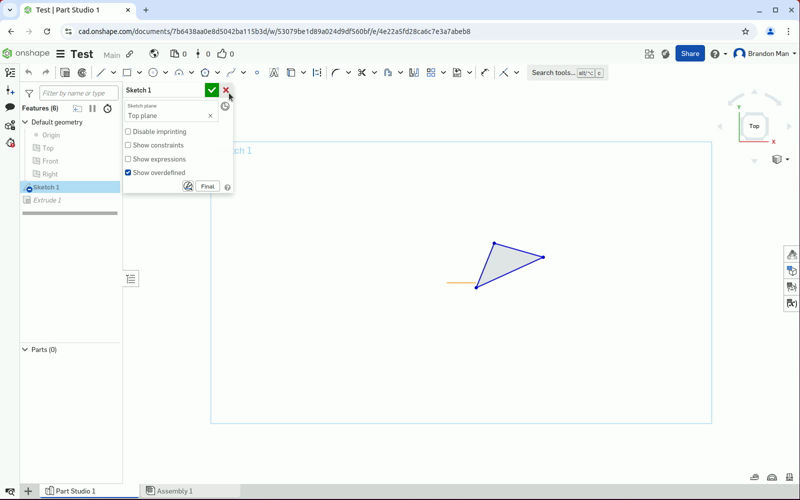
click(229, 92)
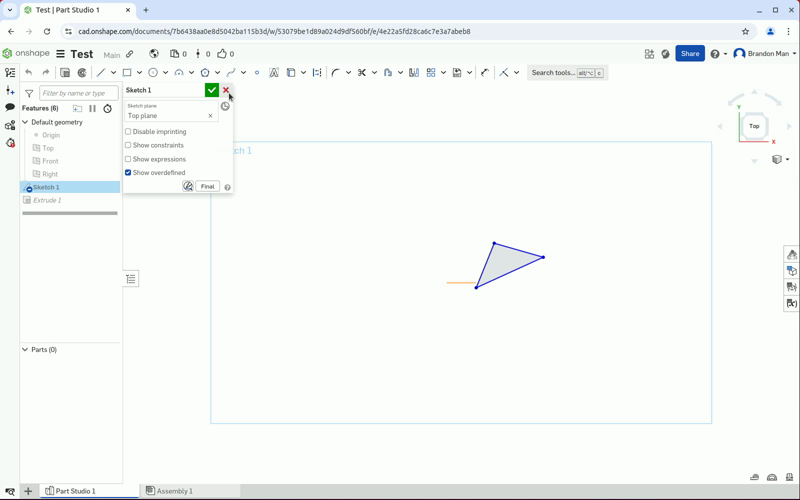
key(shift+s)
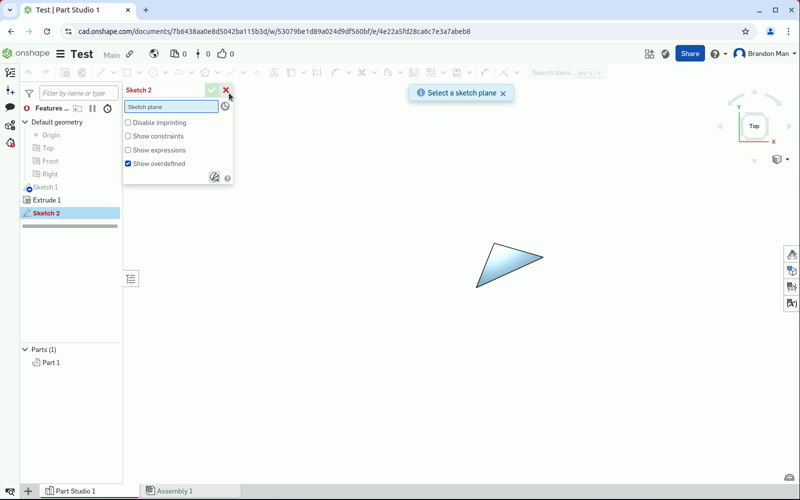
mouse_move(73, 150)
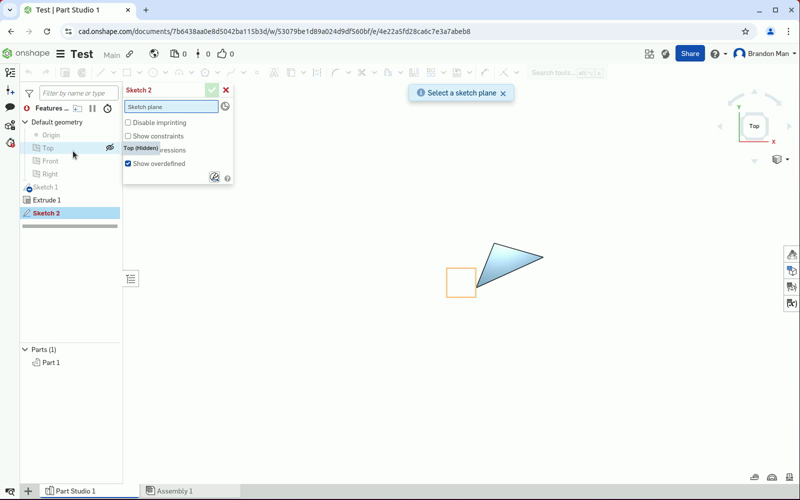
click(73, 150)
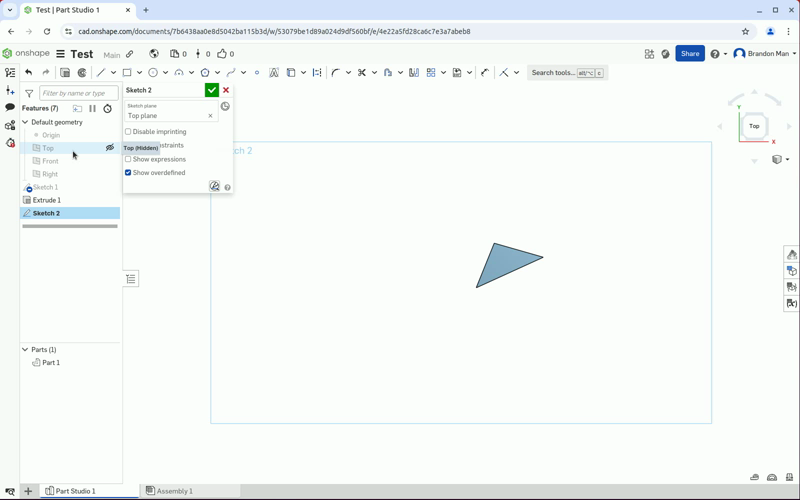
mouse_move(73, 352)
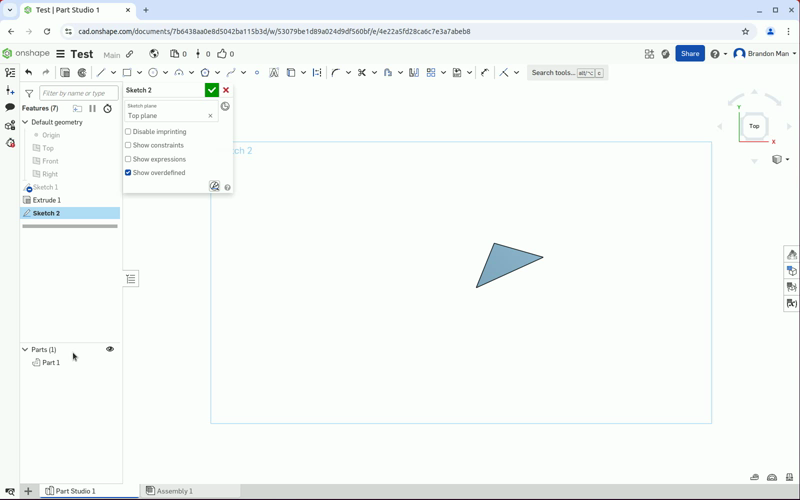
key(y)
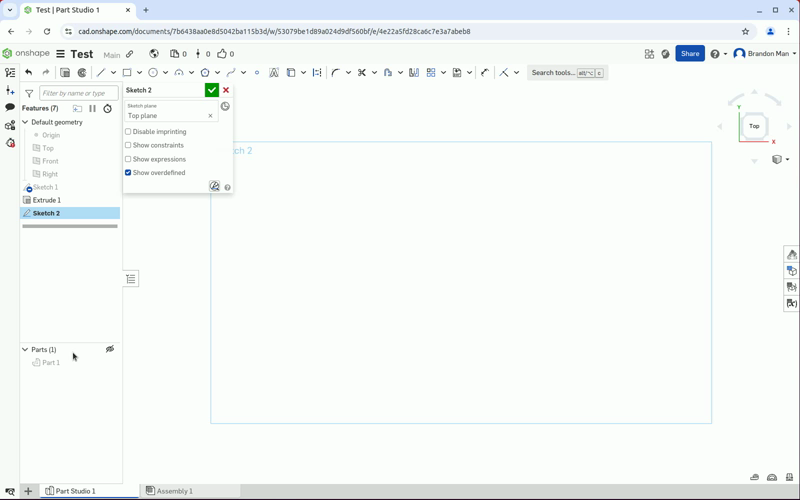
key(l)
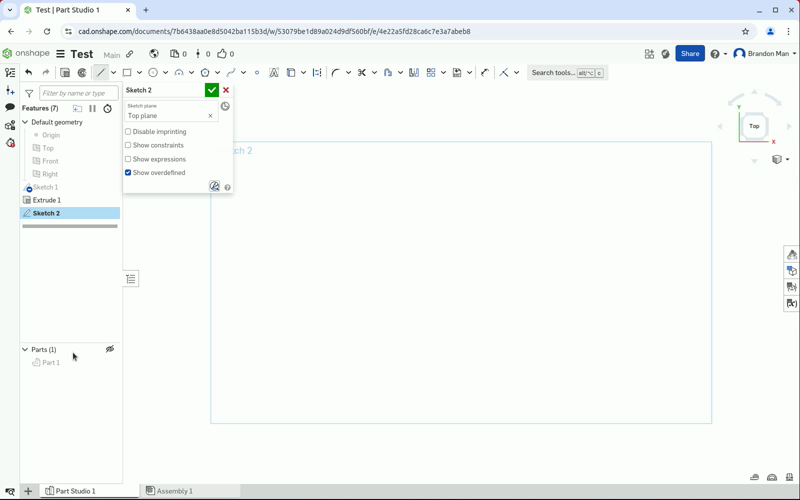
key_down(shift)
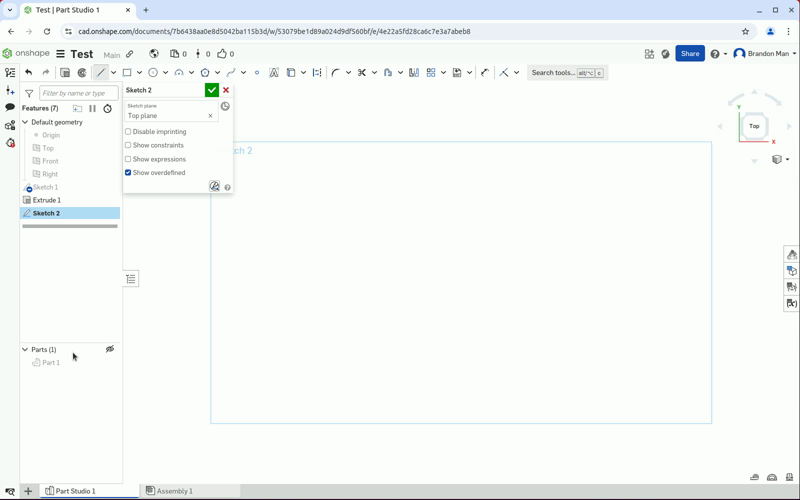
mouse_move(398, 298)
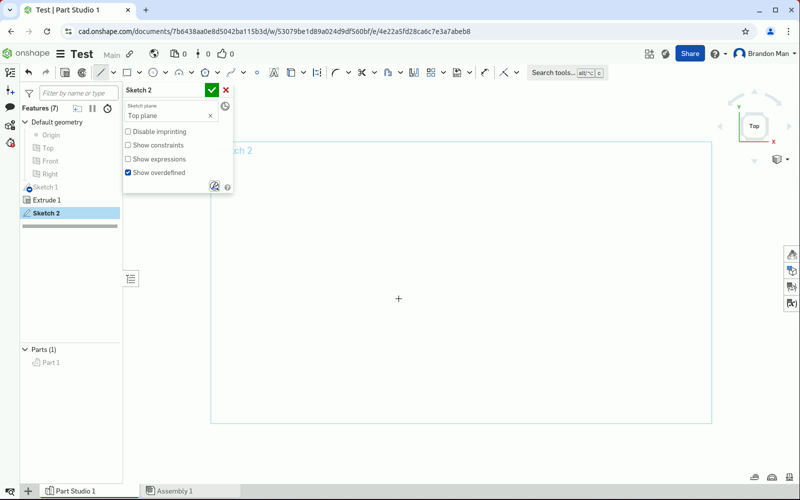
click(398, 298)
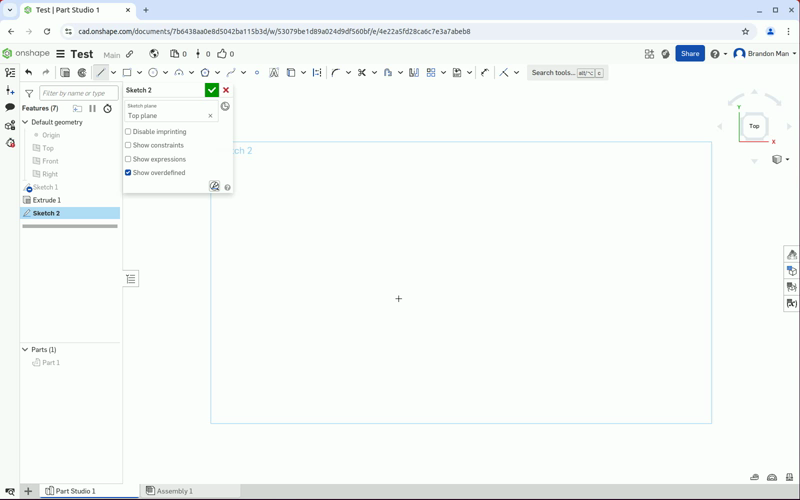
key_up(shift)
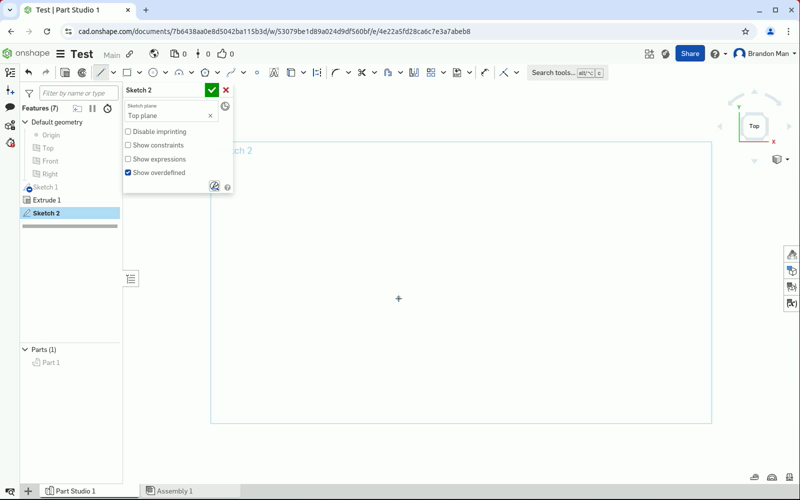
key_down(shift)
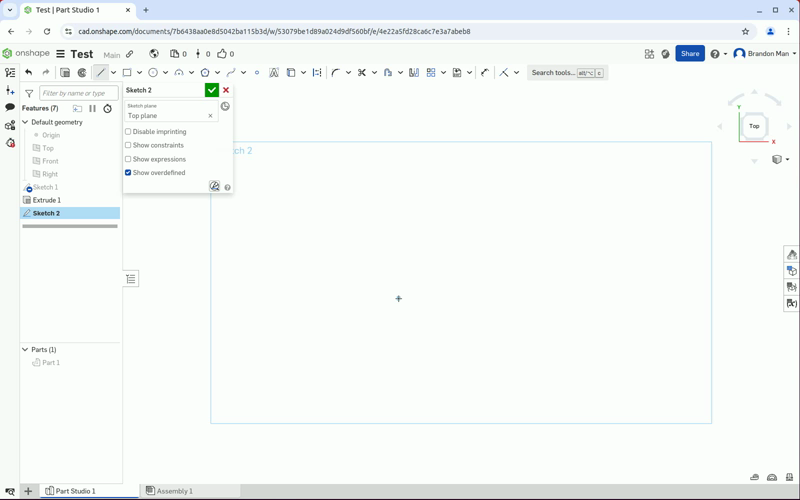
mouse_move(463, 321)
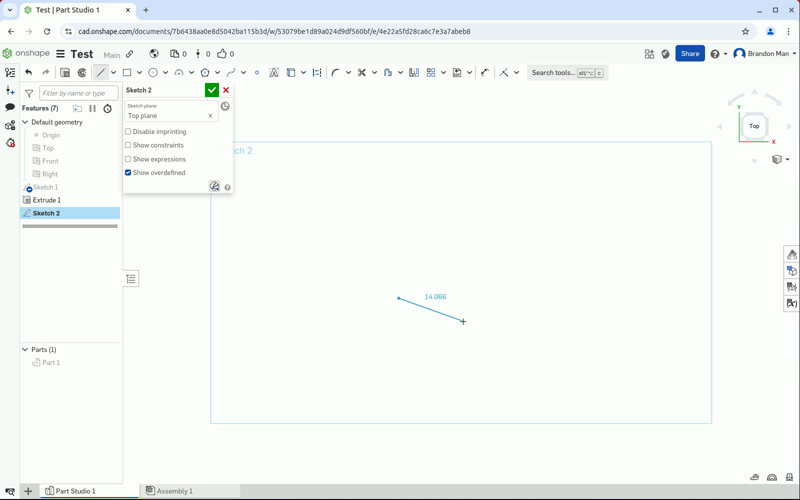
click(463, 321)
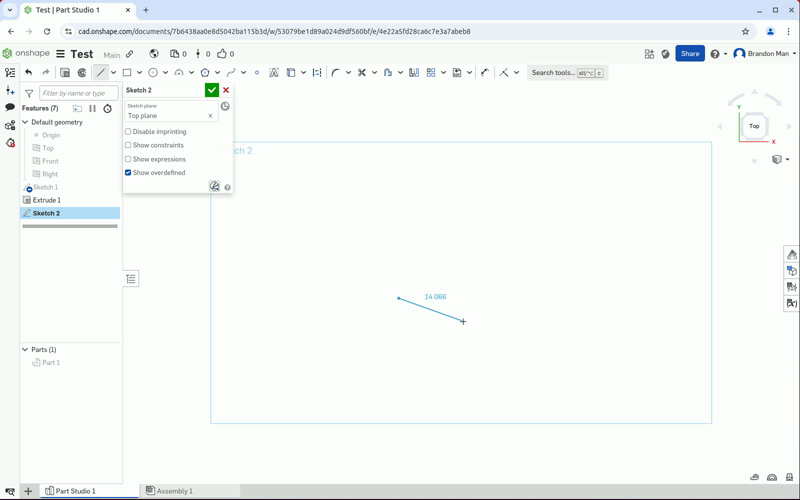
key_up(shift)
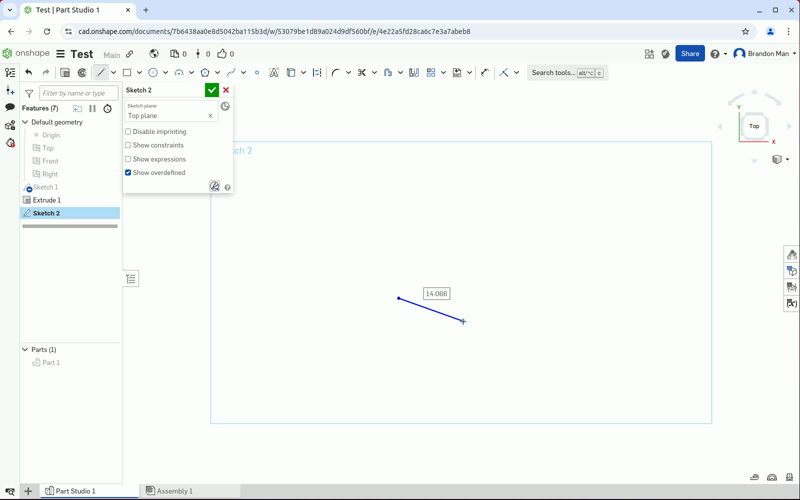
key_down(shift)
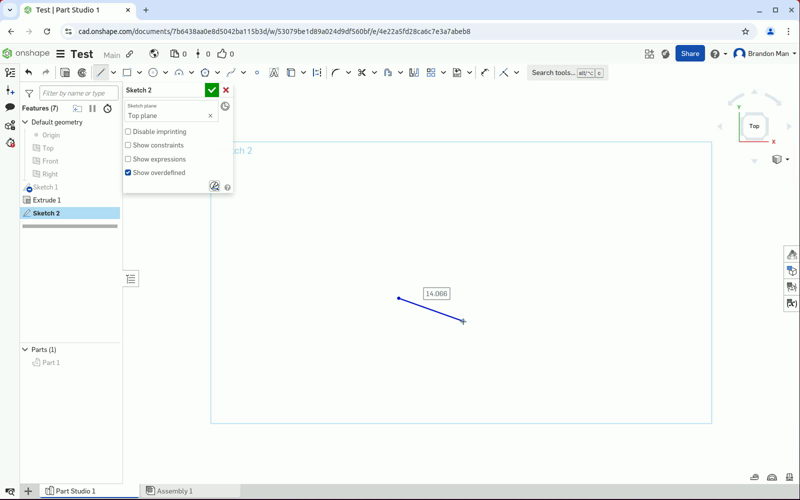
mouse_move(493, 321)
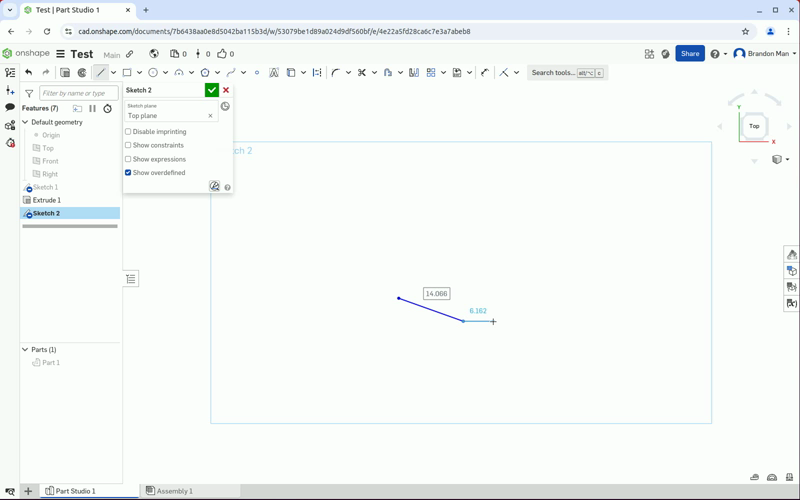
mouse_move(476, 287)
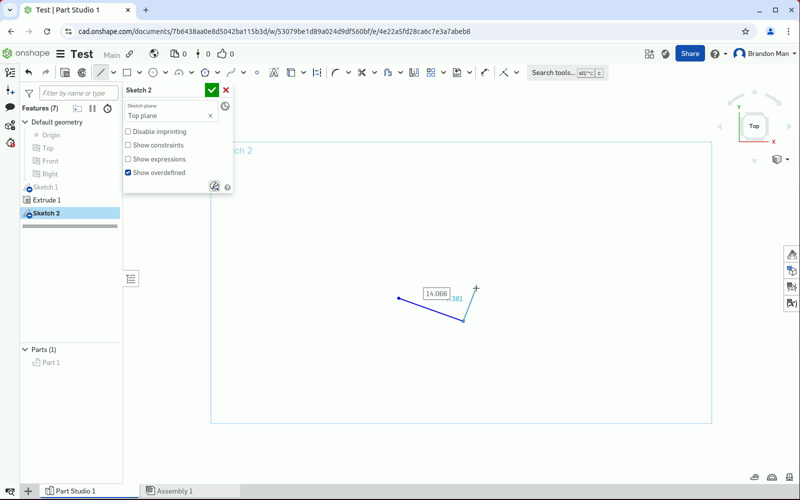
click(476, 287)
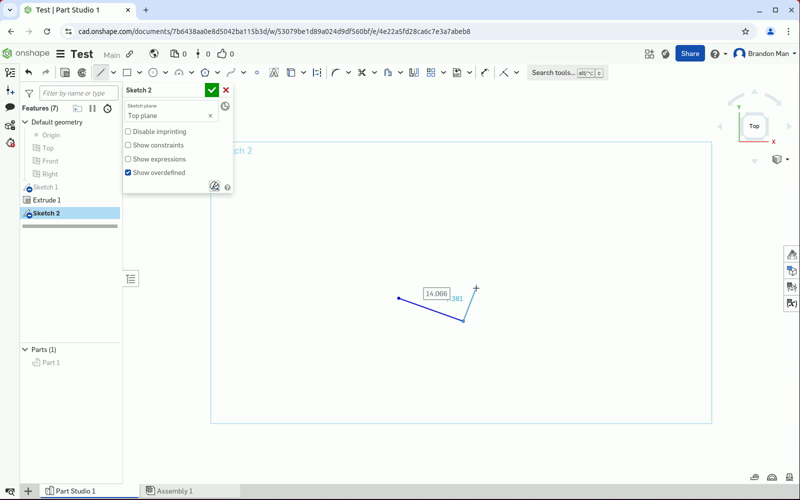
key_up(shift)
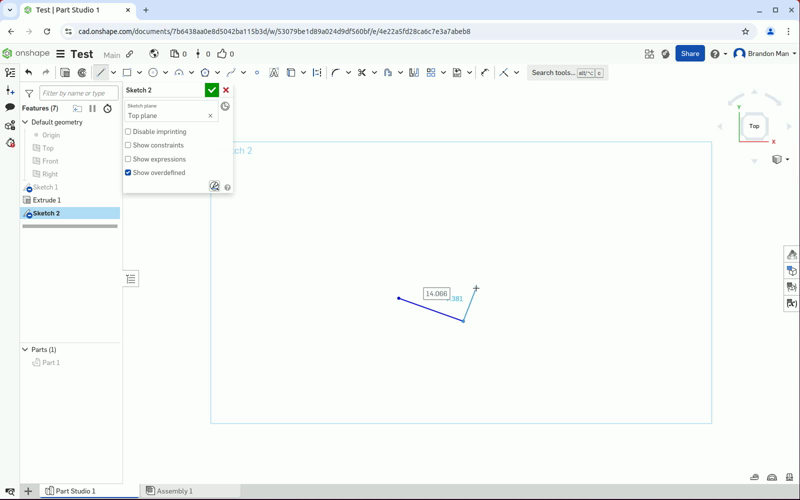
key_down(shift)
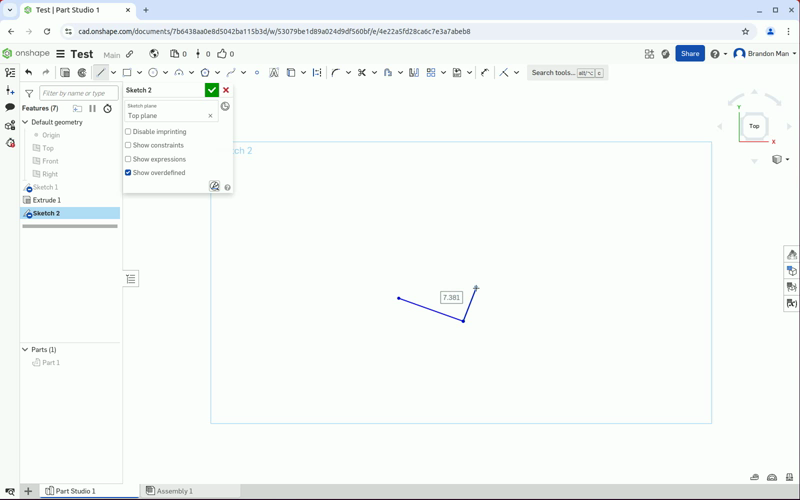
mouse_move(398, 298)
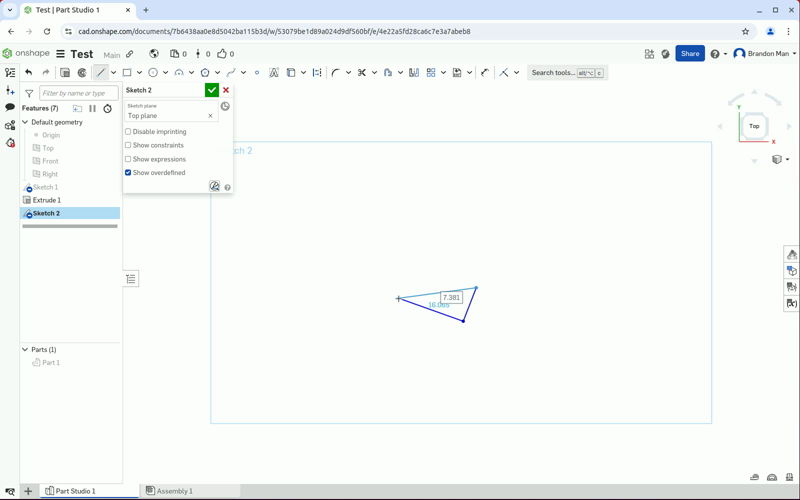
key_up(shift)
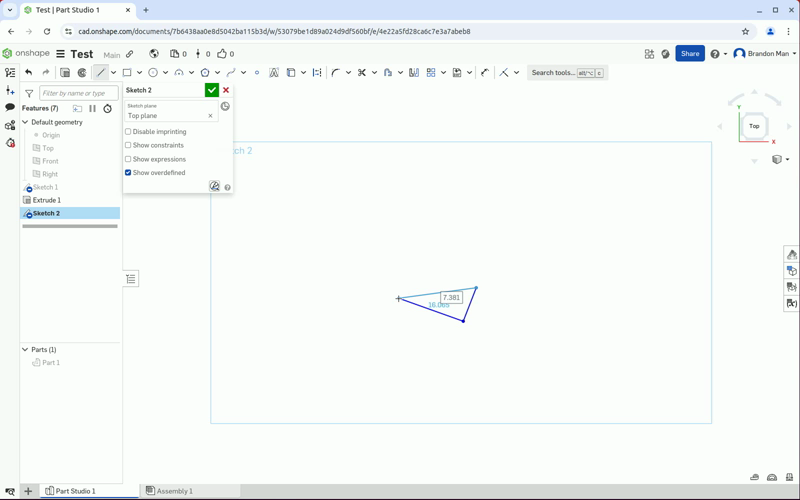
click(398, 298)
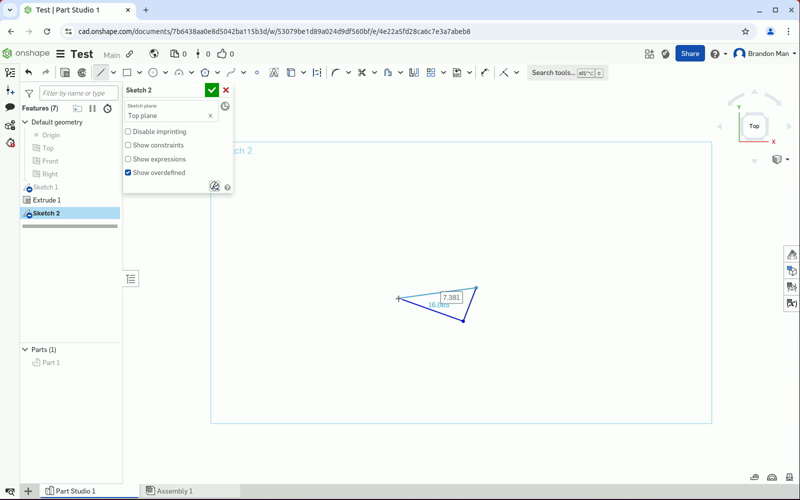
key(esc)
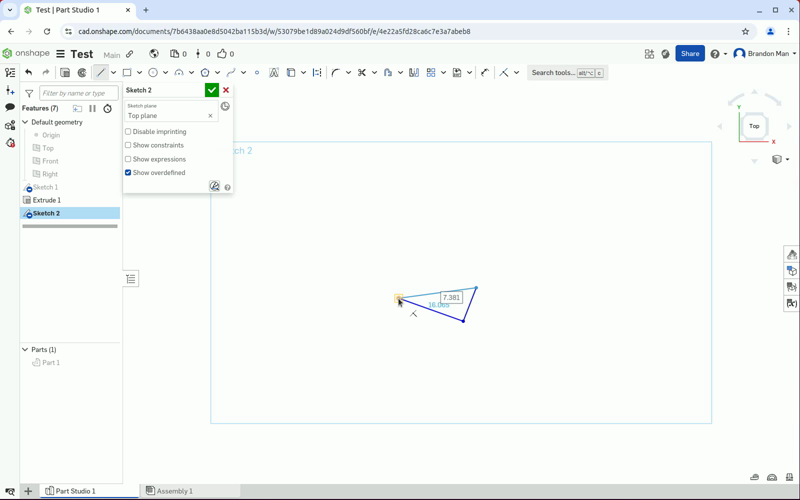
mouse_move(445, 298)
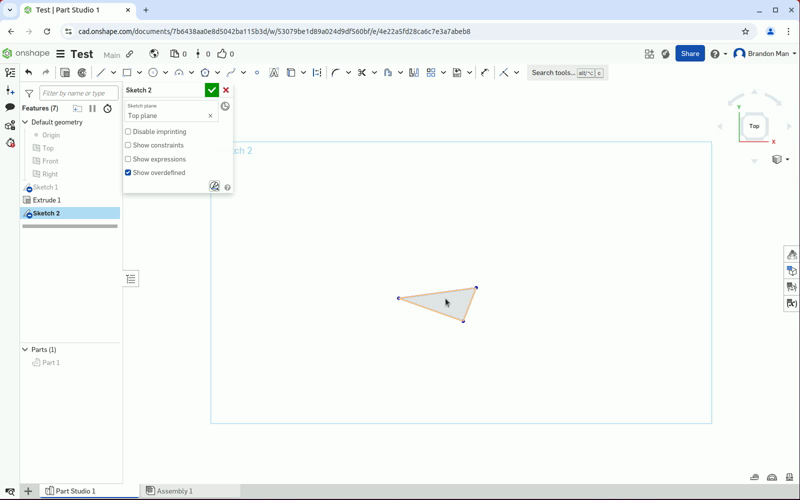
scroll(6)
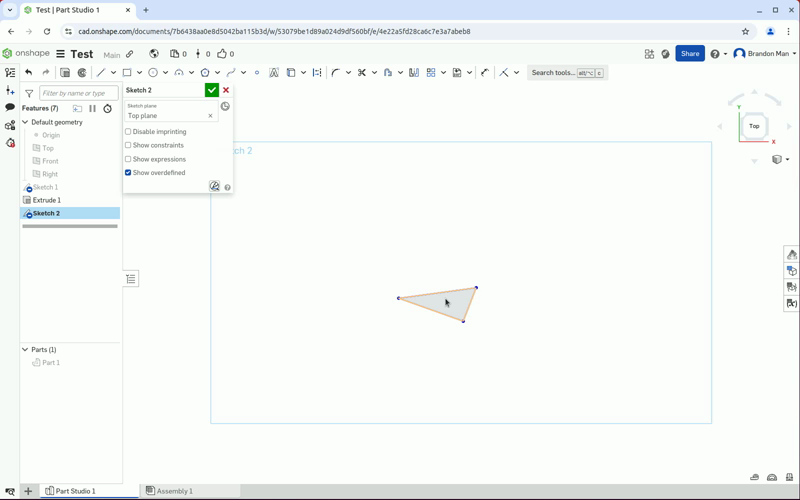
scroll(6)
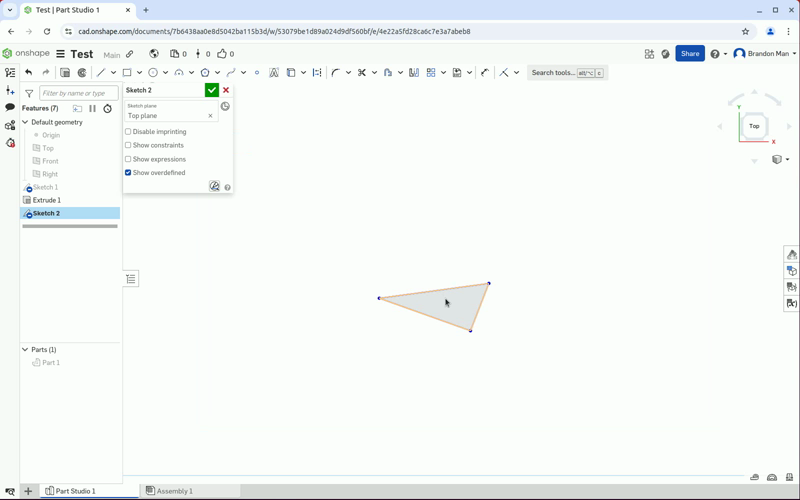
scroll(6)
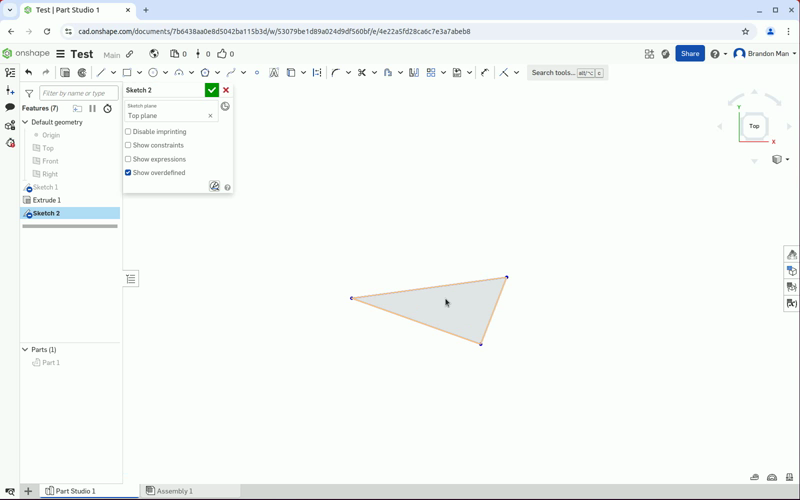
scroll(6)
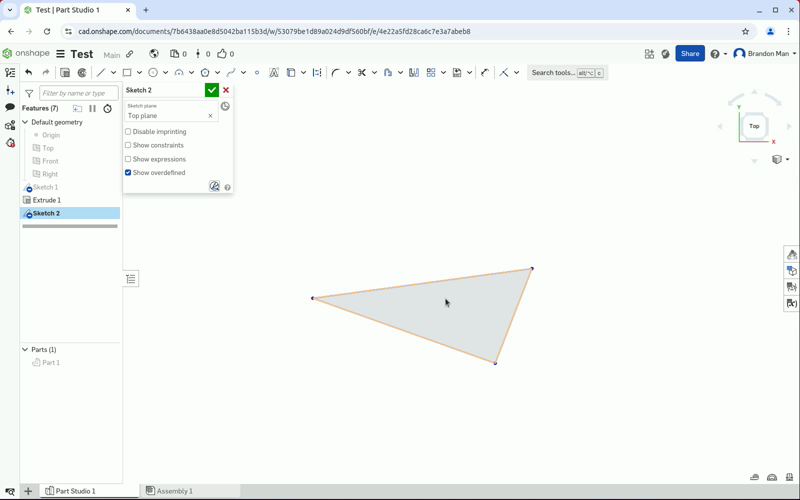
scroll(6)
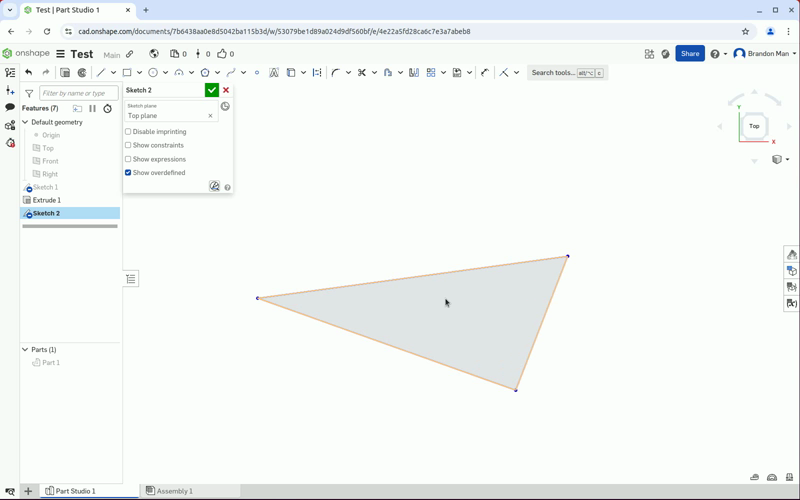
scroll(6)
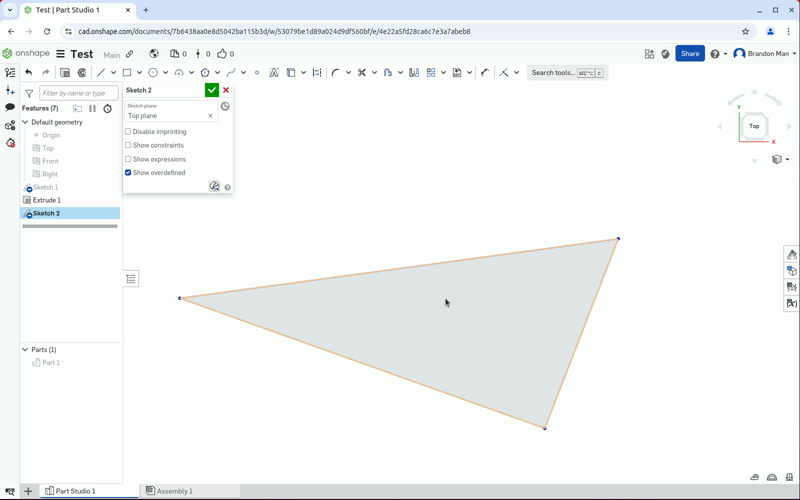
scroll(6)
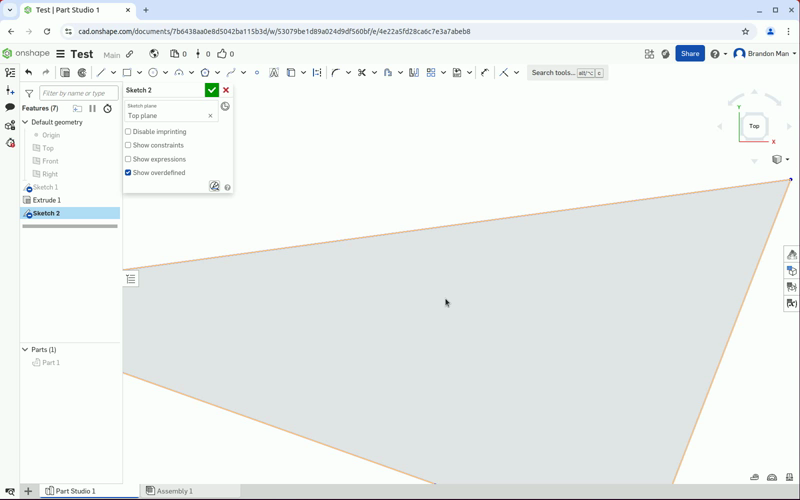
click(445, 298)
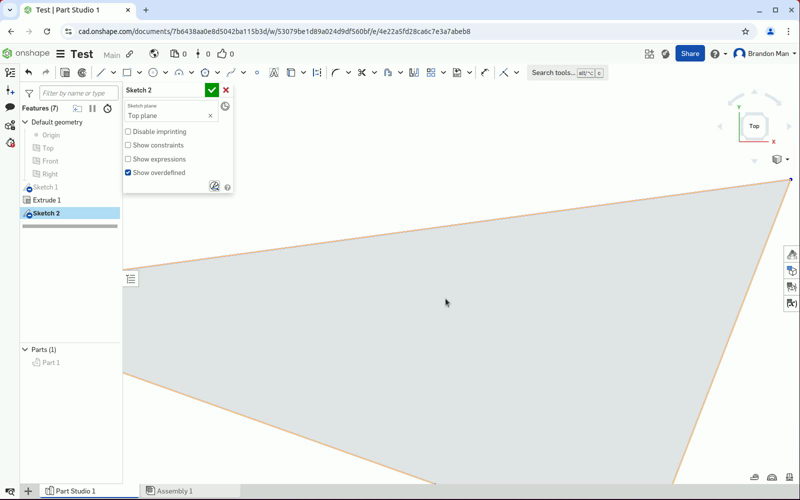
scroll(-6)
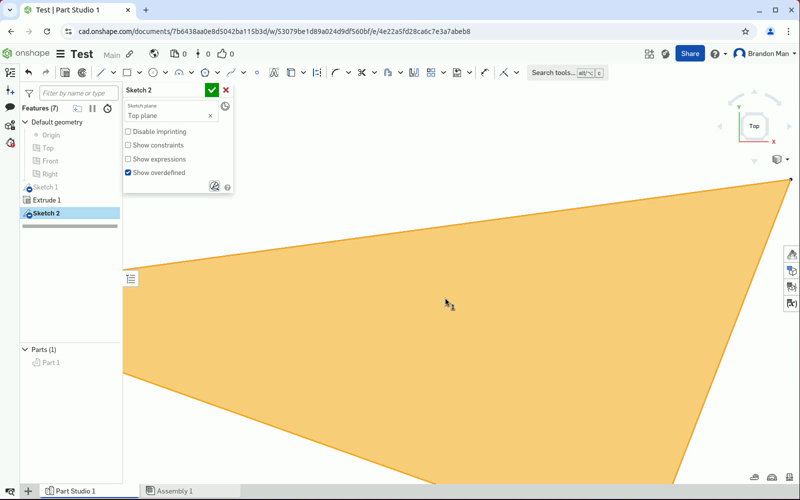
scroll(-6)
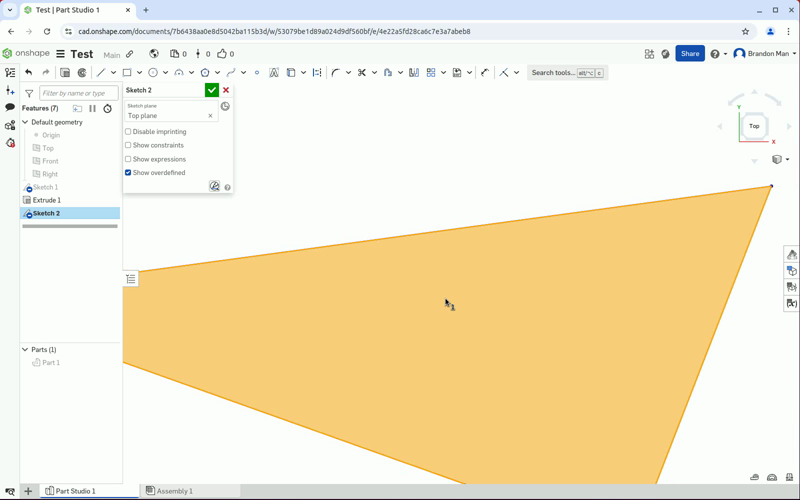
scroll(-6)
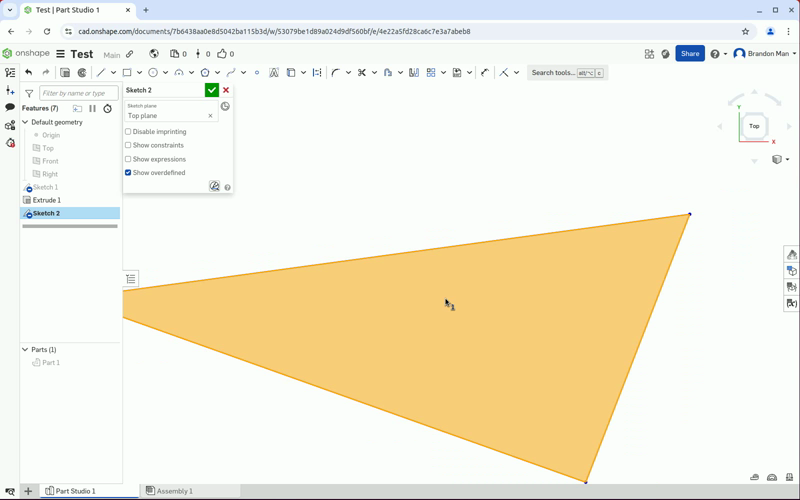
scroll(-6)
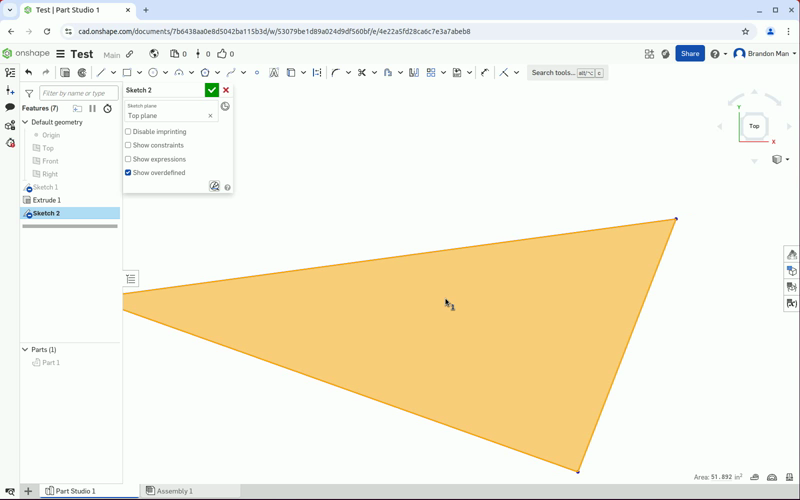
scroll(-6)
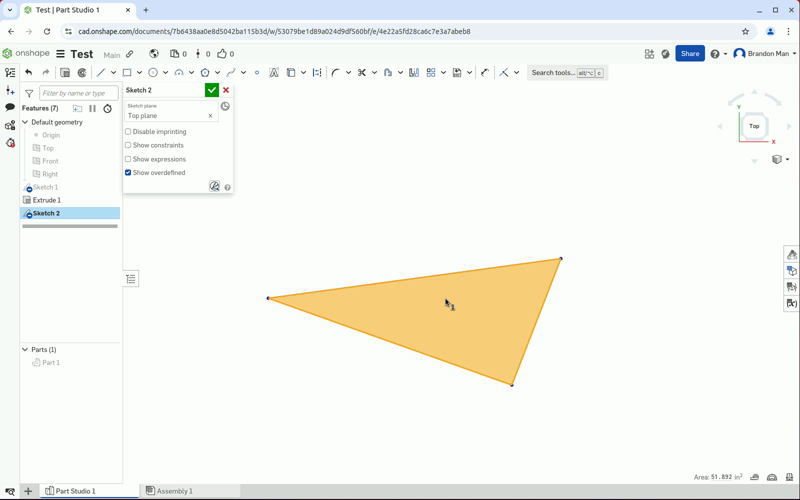
scroll(-6)
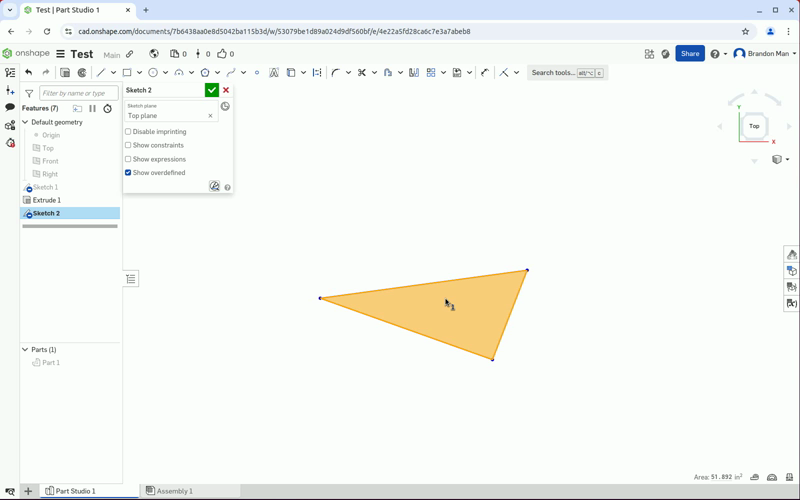
scroll(-6)
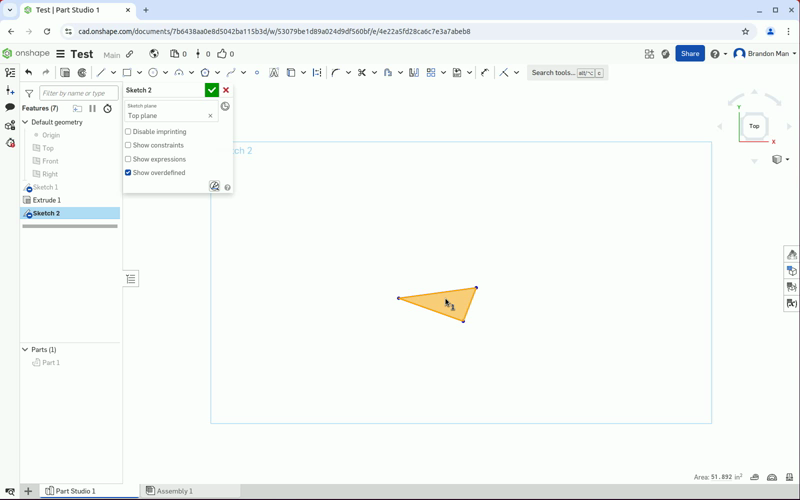
mouse_move(73, 352)
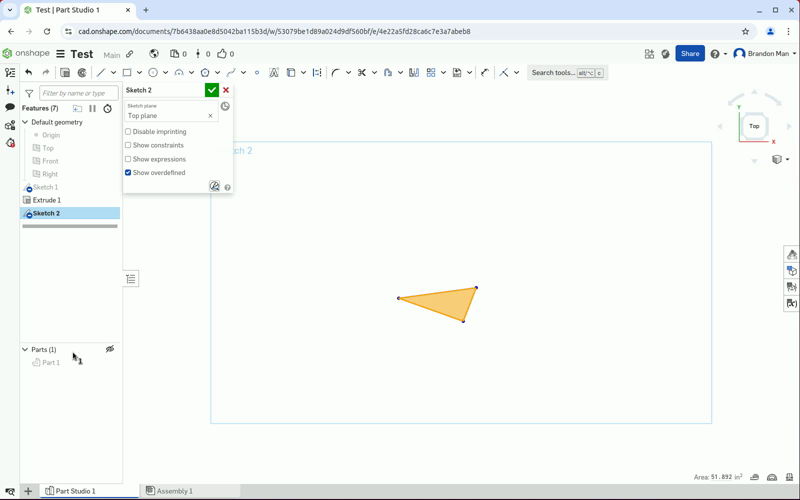
key(shift+y)
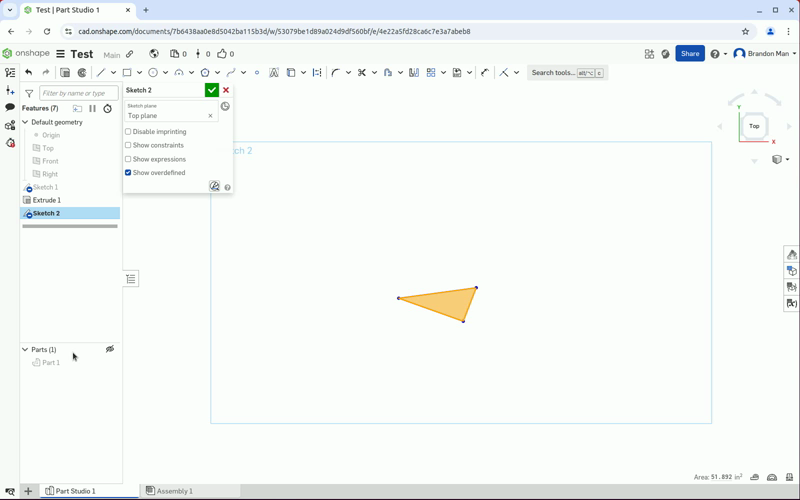
key(shift+e)
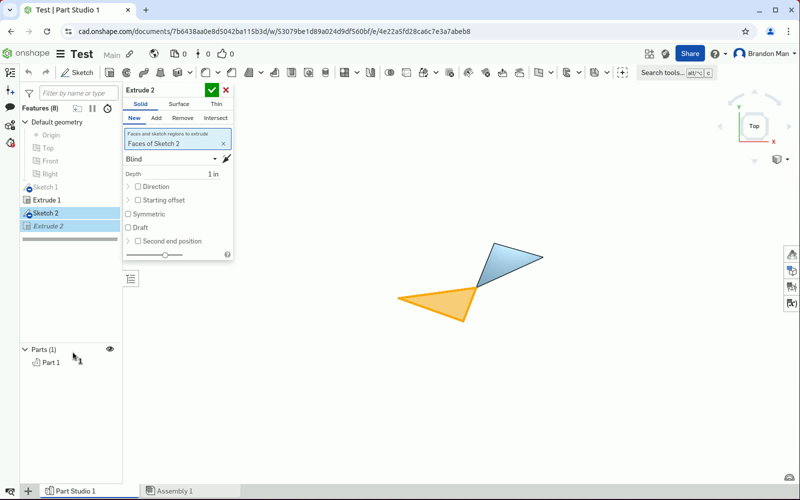
mouse_move(143, 106)
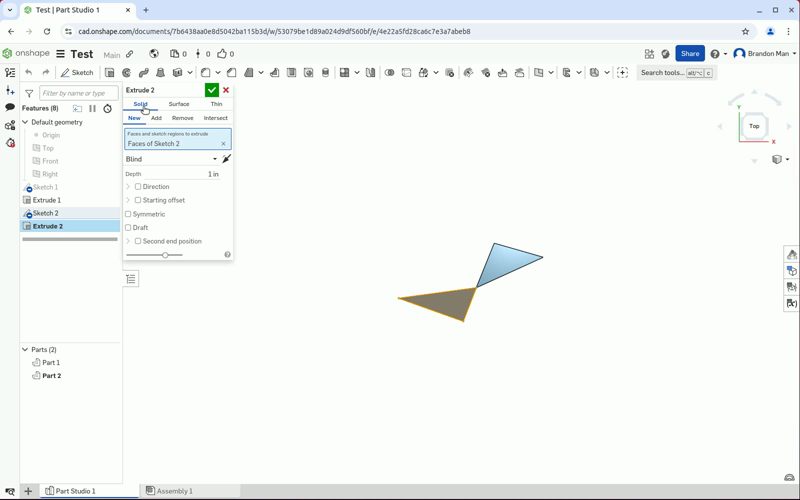
click(143, 106)
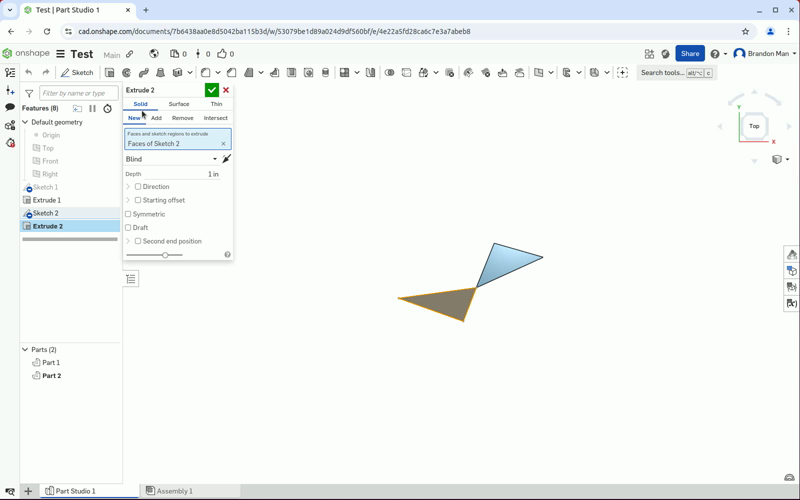
mouse_move(137, 120)
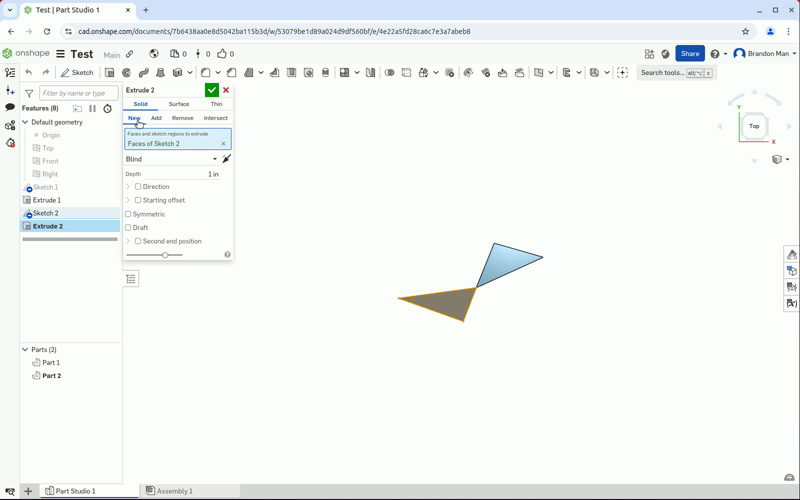
click(137, 120)
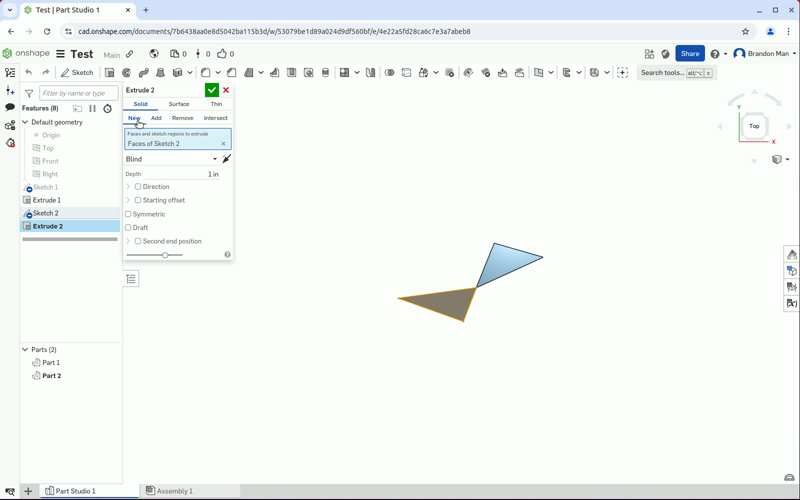
key(tab, 4)
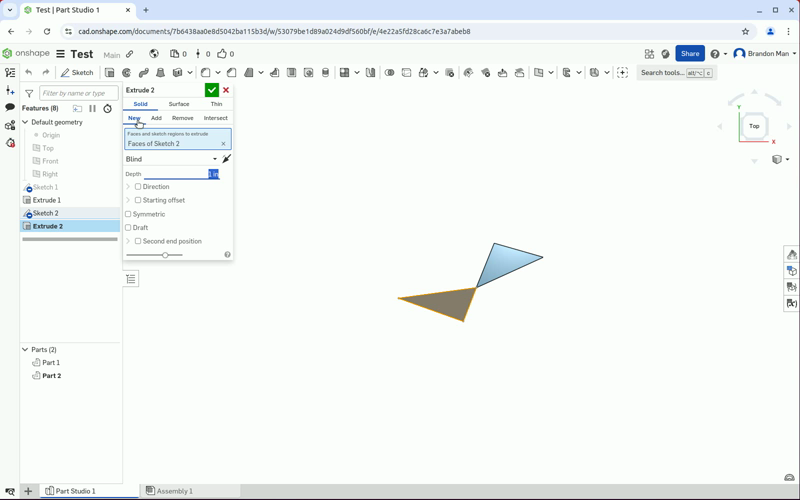
text(0.482)
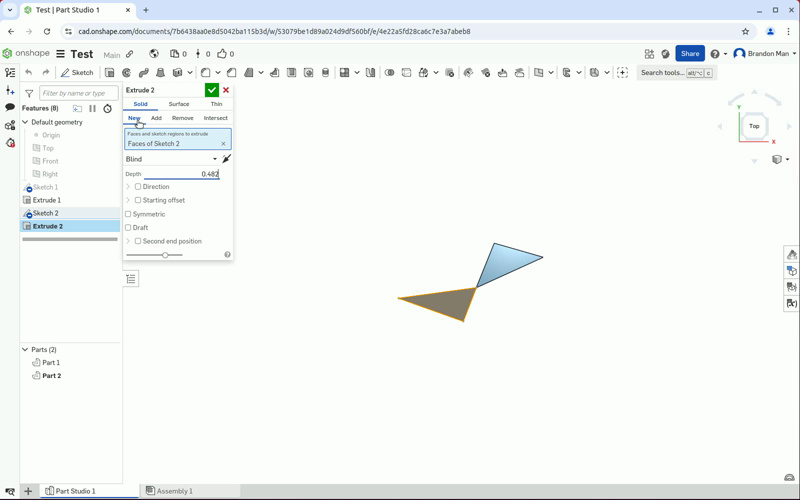
key(tab, 3)
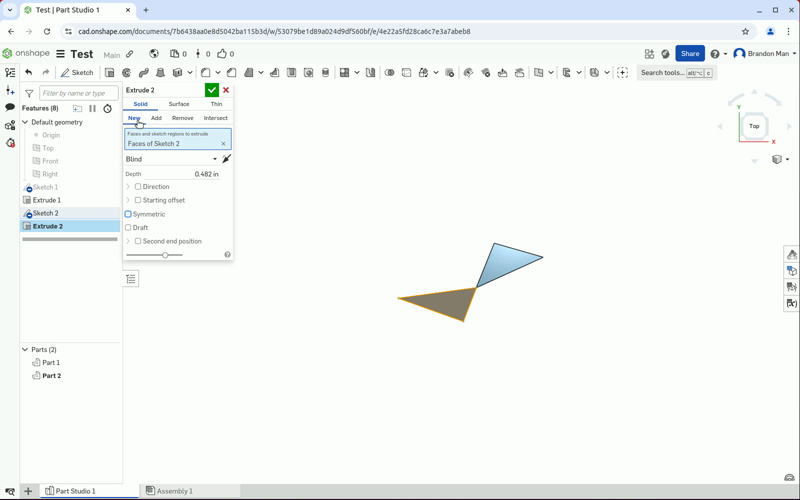
key(space)
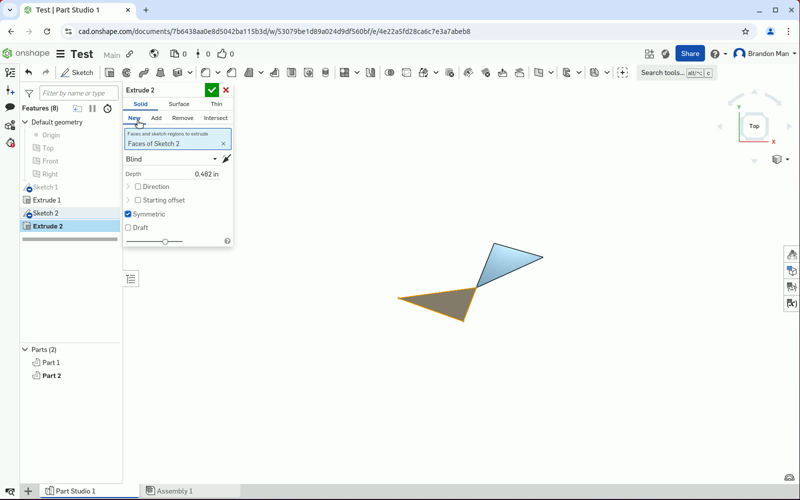
key(enter)
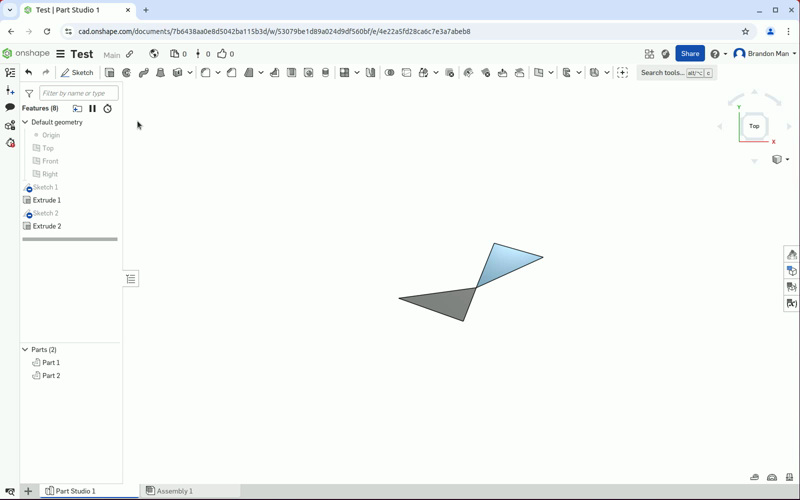
key(shift+h)
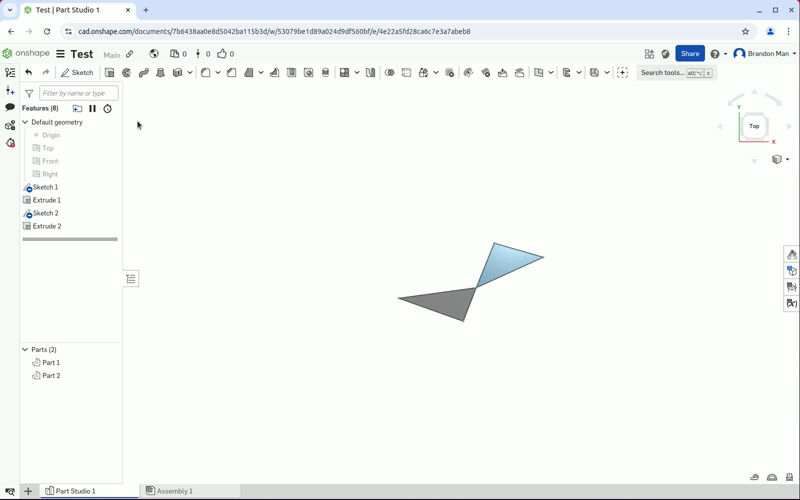
key(shift+h)
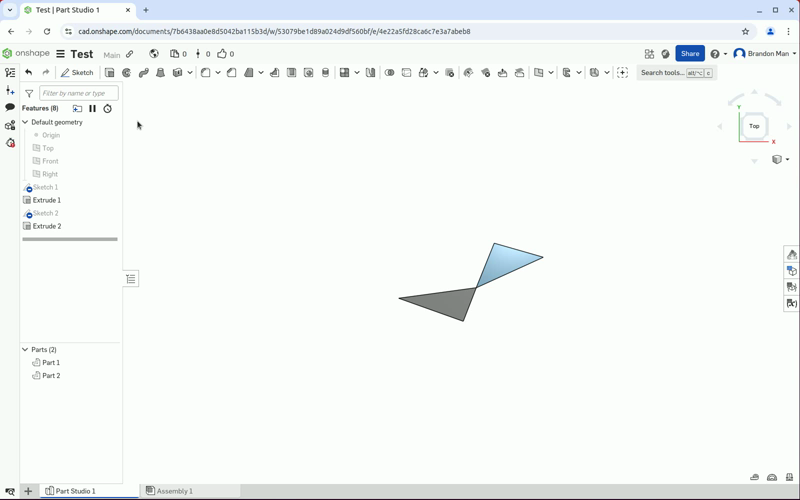
mouse_move(73, 189)
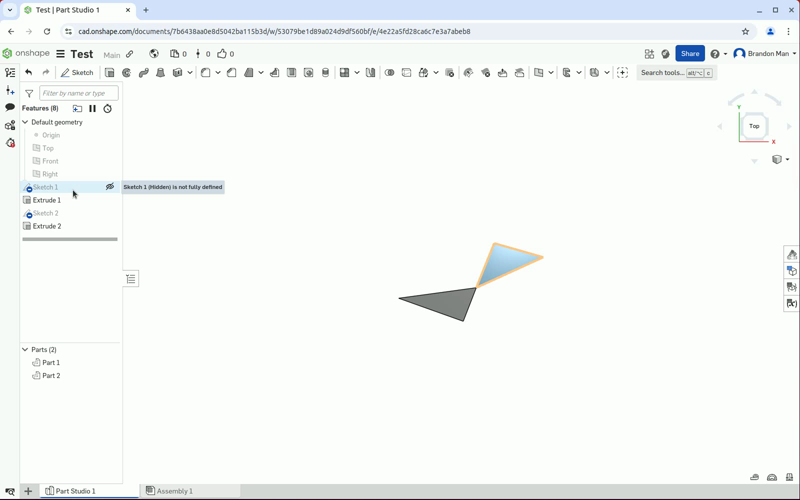
click(73, 189)
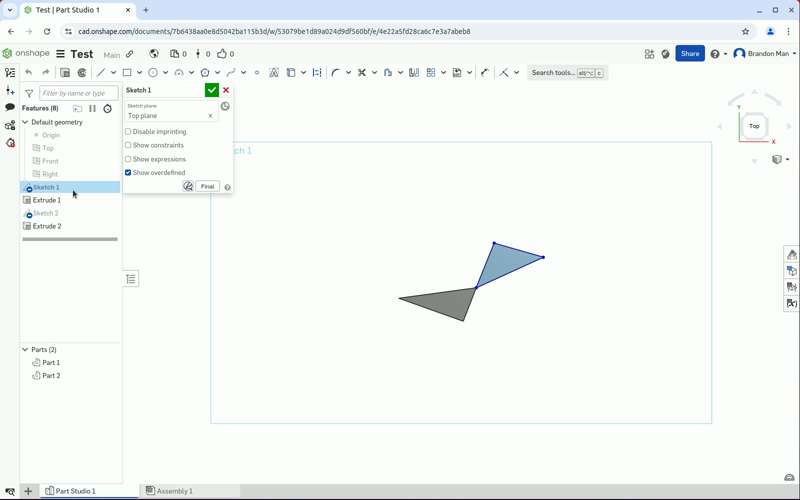
mouse_move(229, 92)
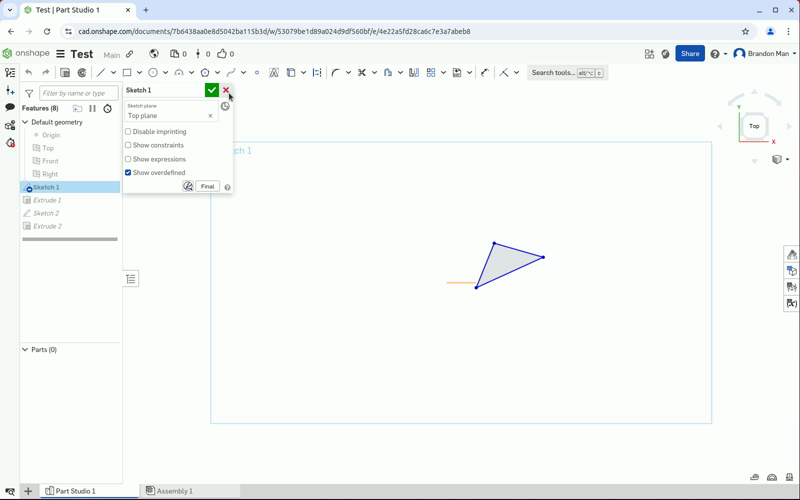
click(229, 92)
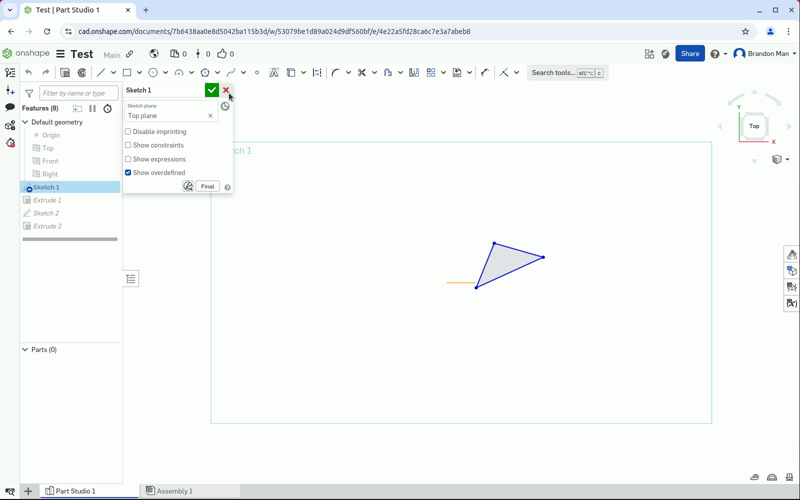
key(shift+s)
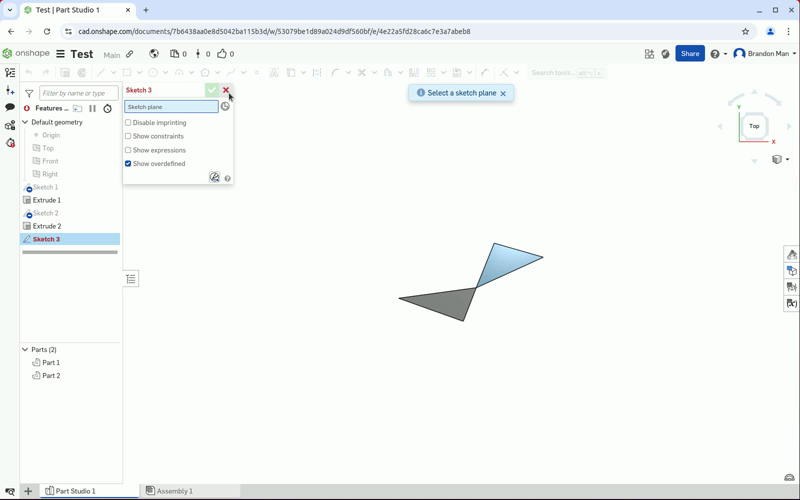
mouse_move(73, 150)
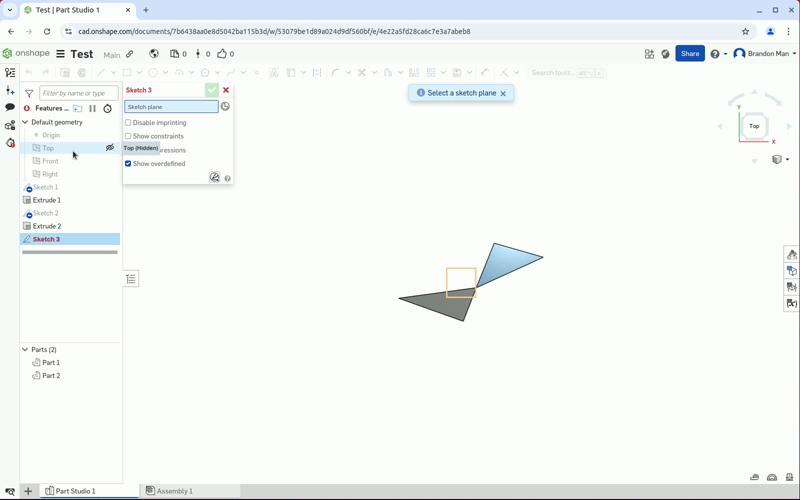
click(73, 150)
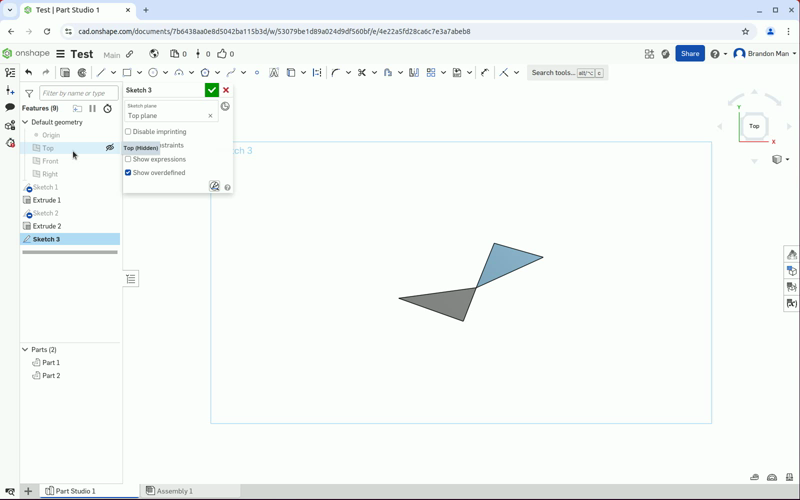
mouse_move(73, 352)
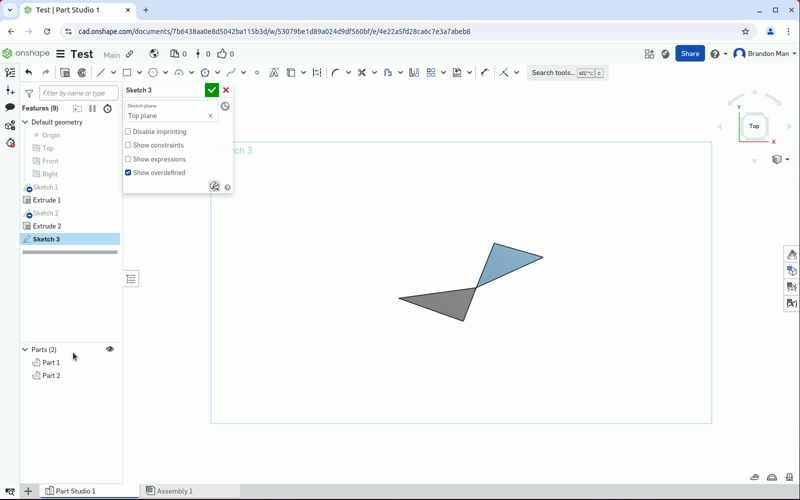
key(y)
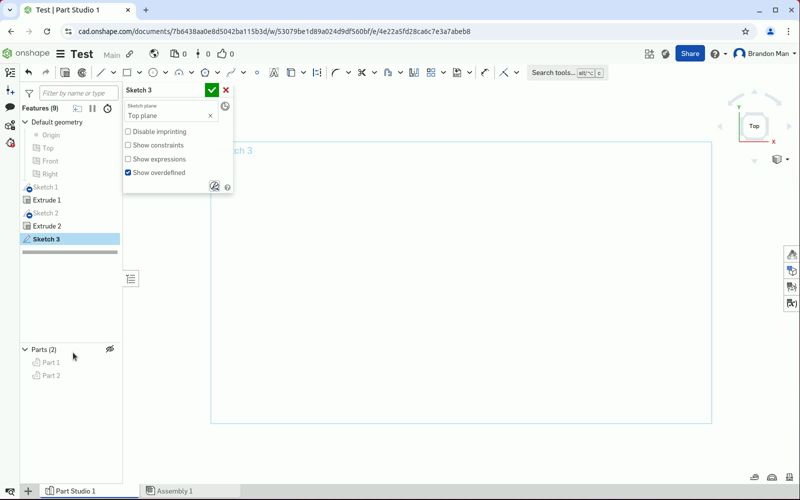
key(l)
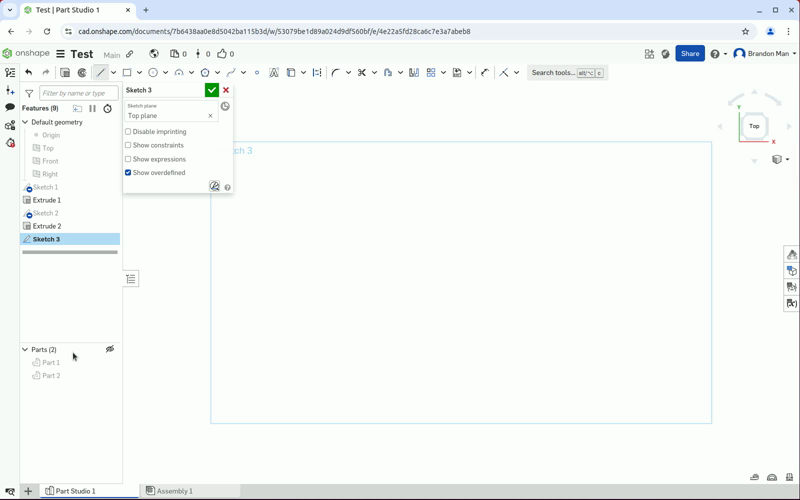
key_down(shift)
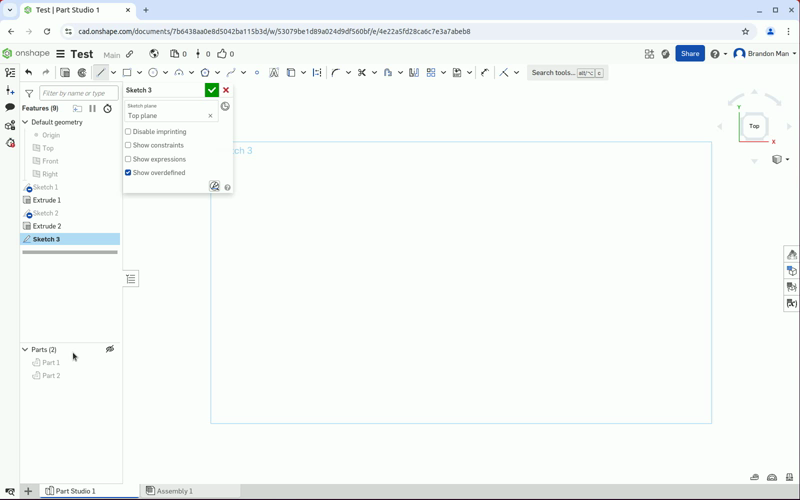
mouse_move(371, 281)
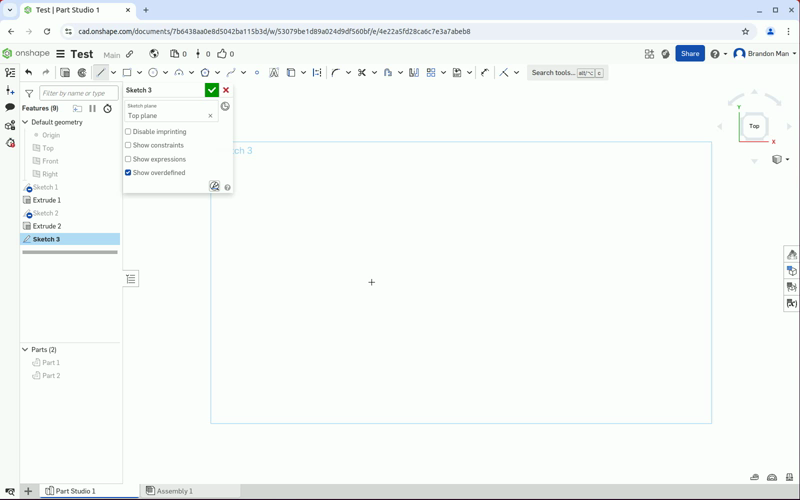
click(371, 281)
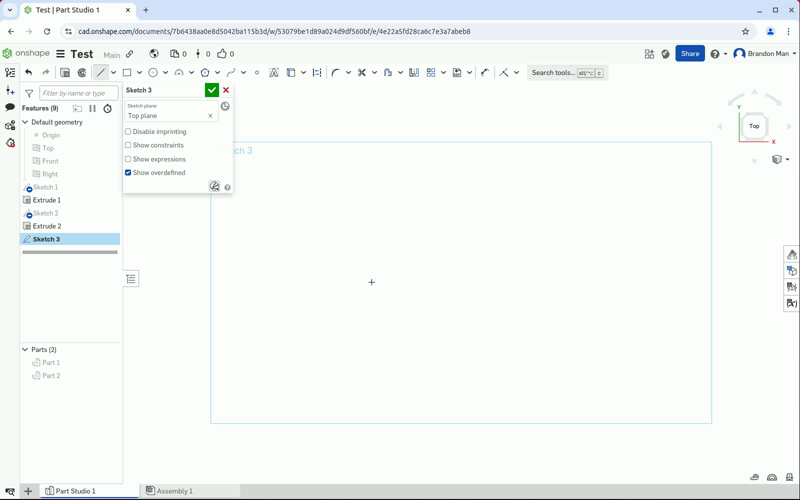
key_up(shift)
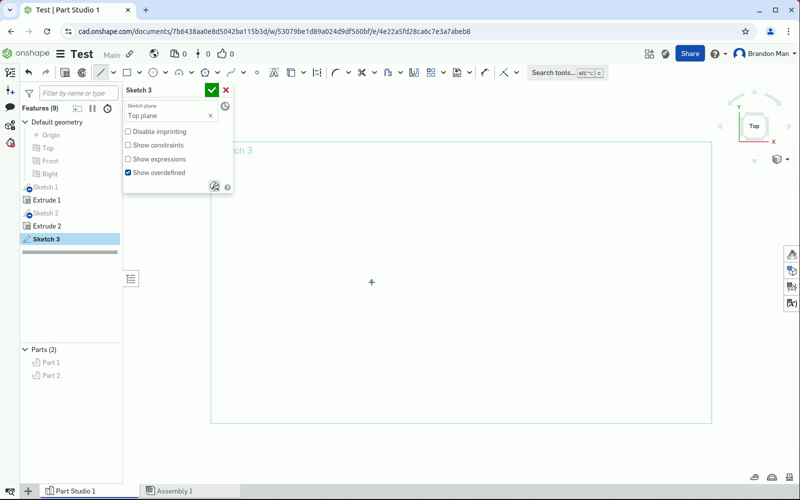
key_down(shift)
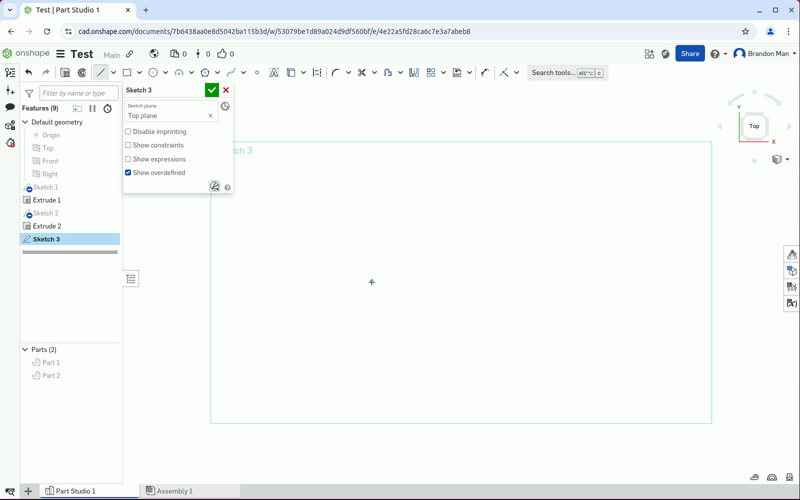
mouse_move(401, 281)
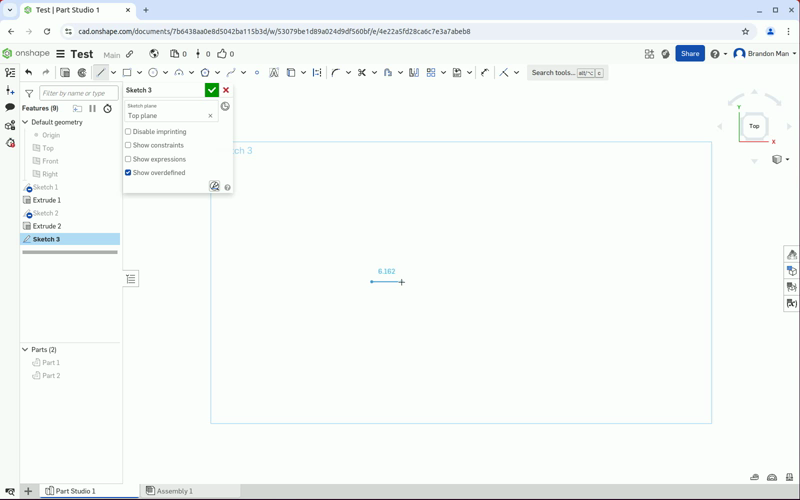
mouse_move(398, 298)
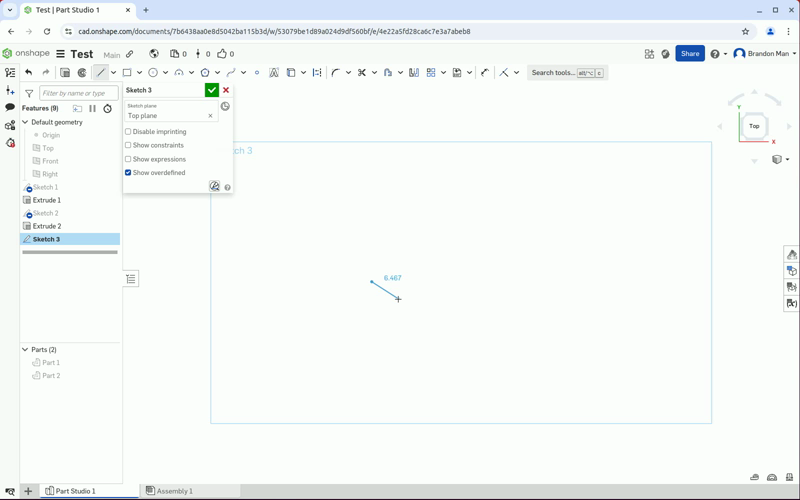
click(398, 298)
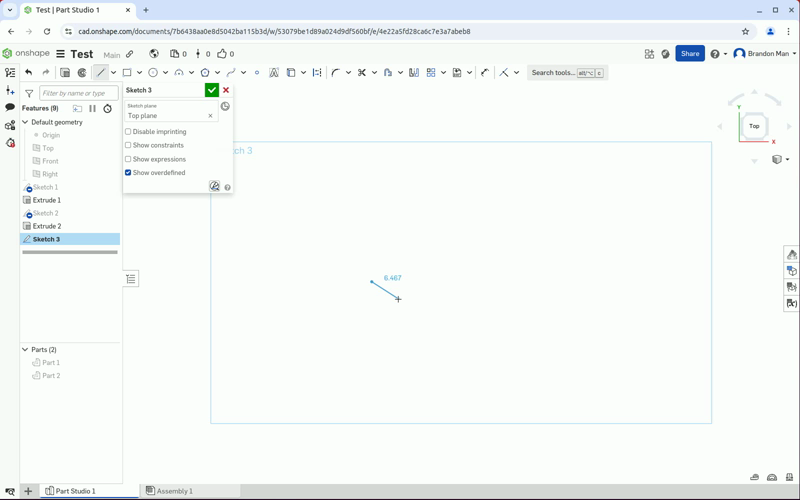
key_up(shift)
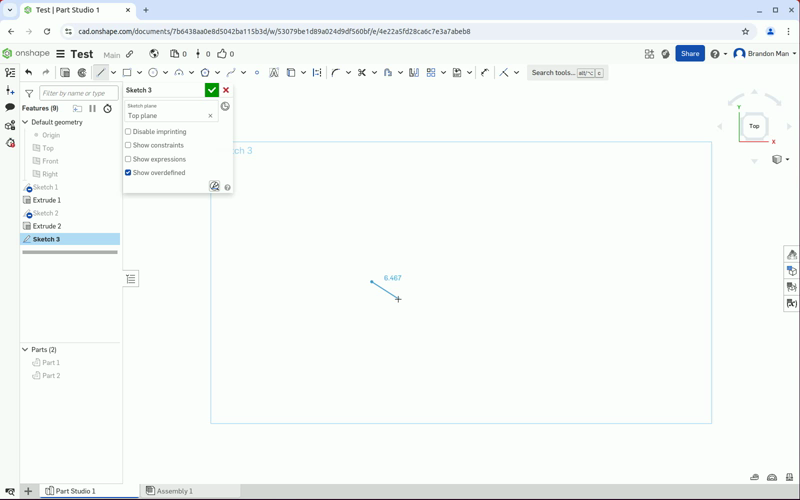
key_down(shift)
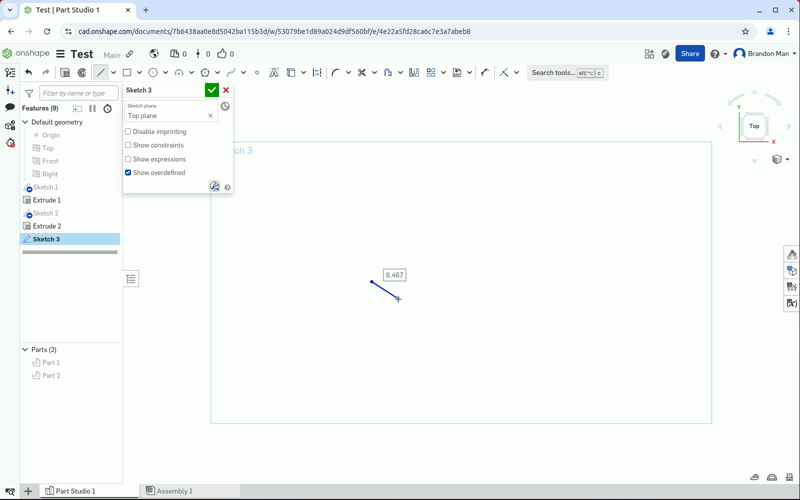
mouse_move(428, 298)
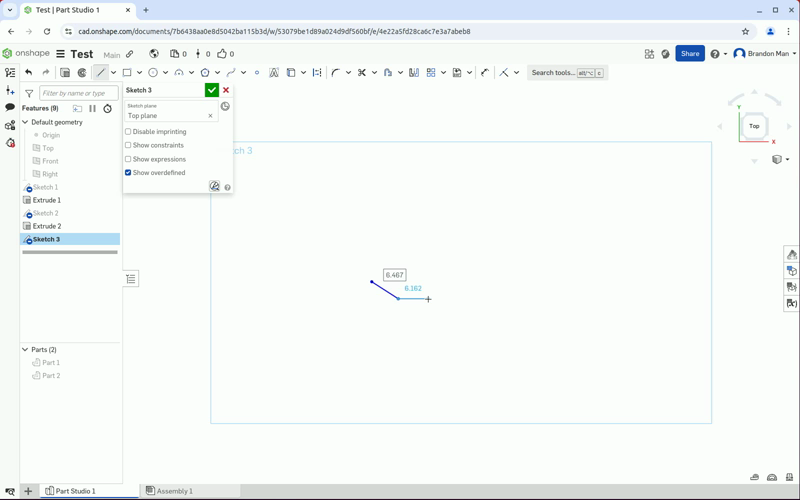
mouse_move(414, 257)
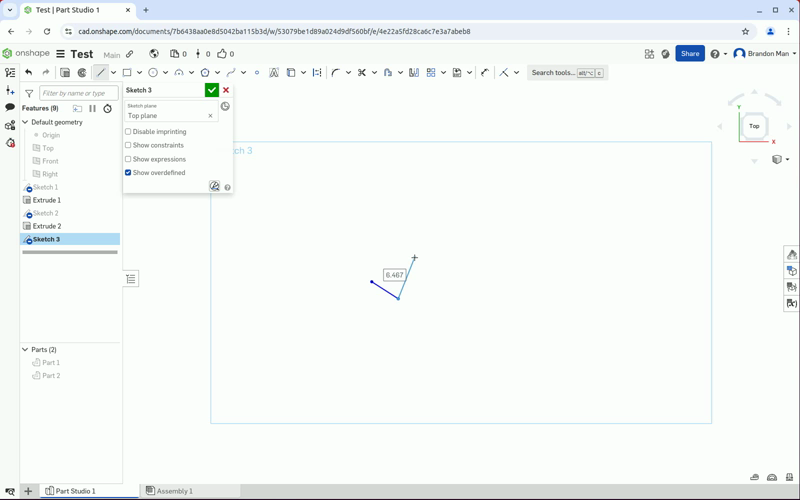
click(414, 257)
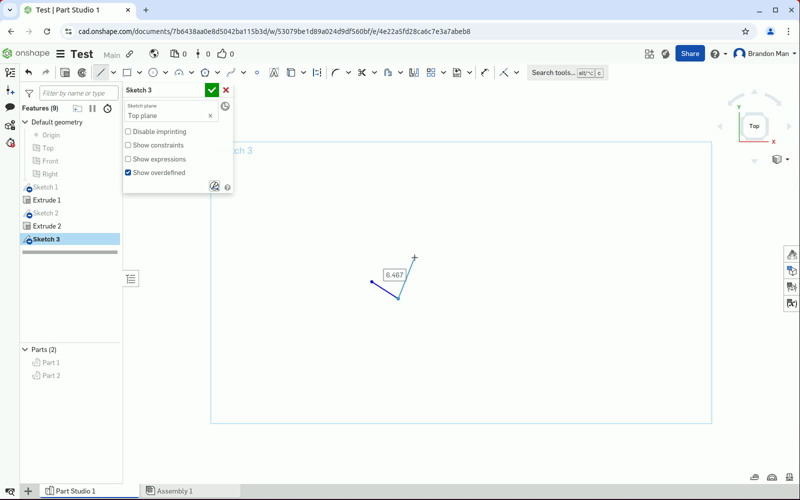
key_up(shift)
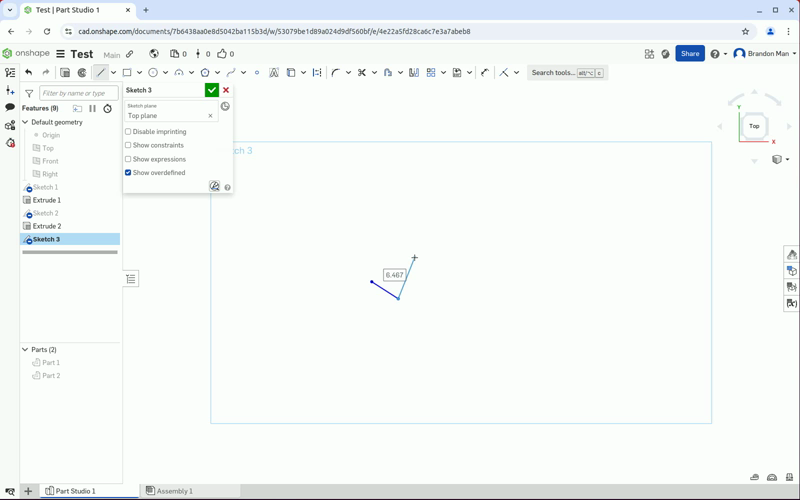
mouse_move(444, 257)
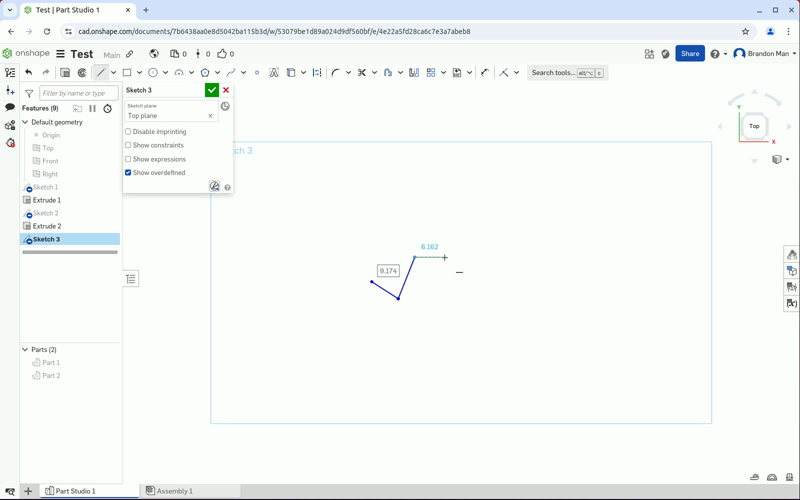
key_down(shift)
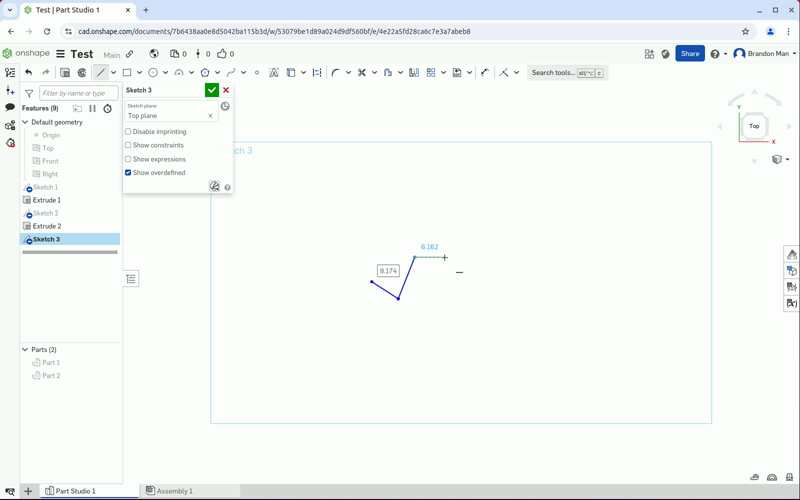
mouse_move(371, 281)
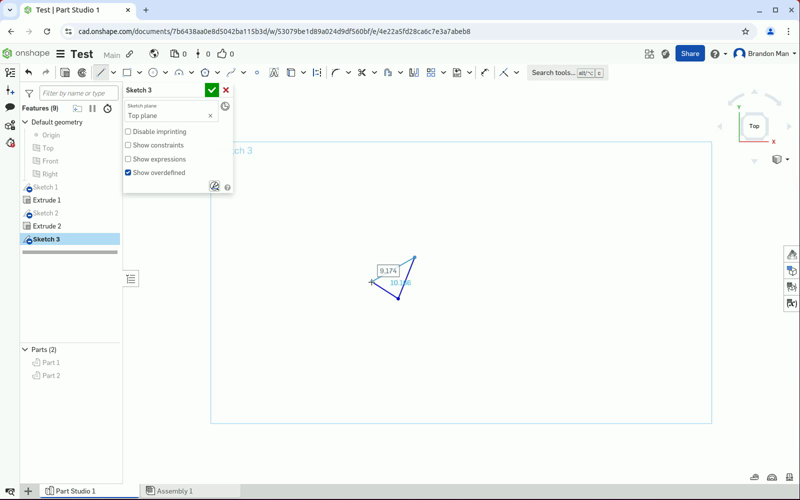
key_up(shift)
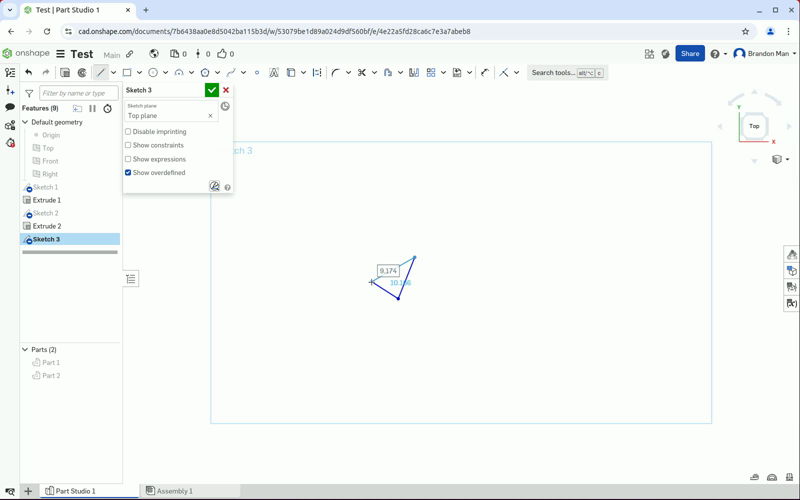
click(371, 281)
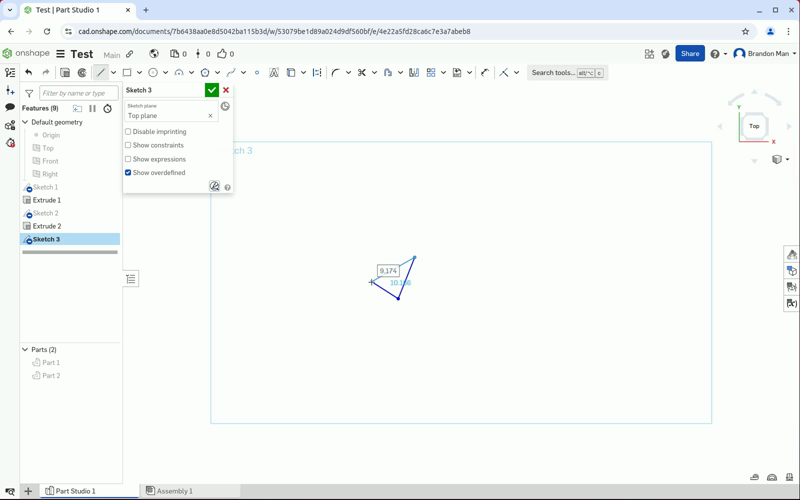
key(esc)
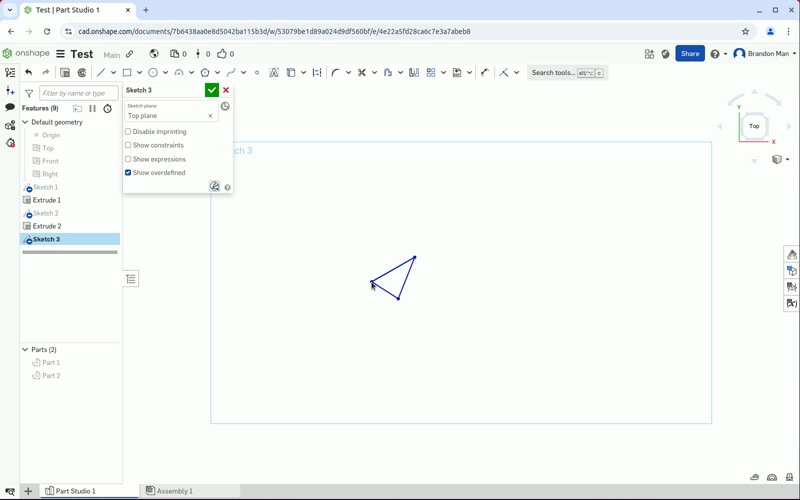
mouse_move(388, 289)
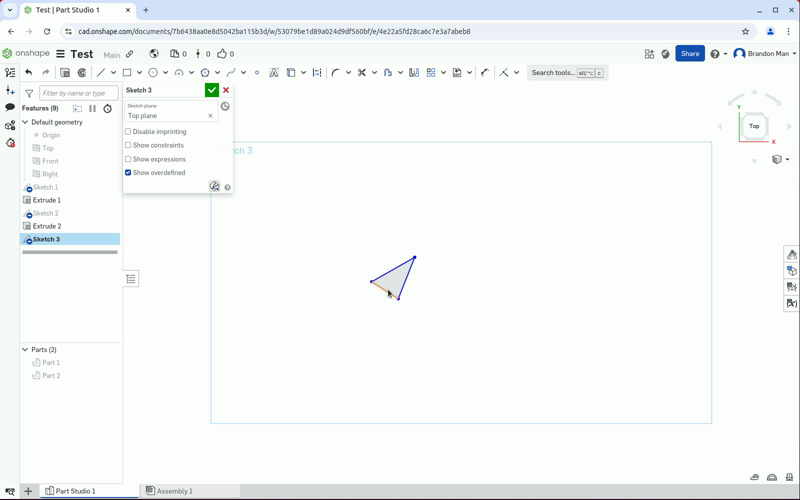
scroll(6)
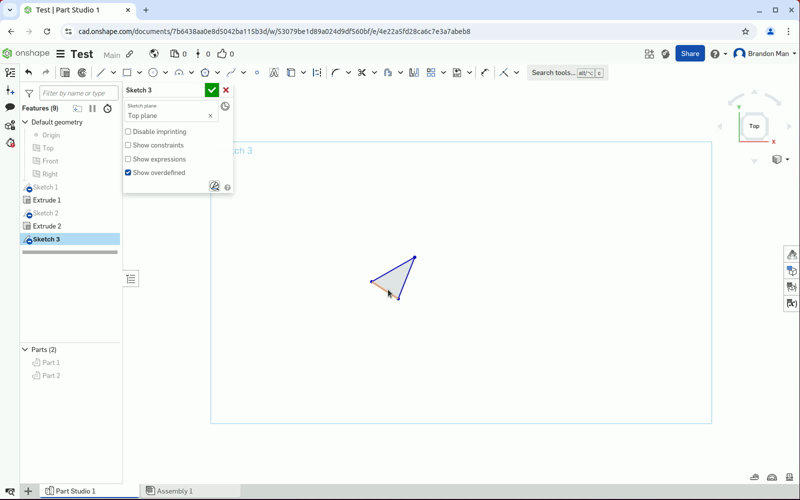
scroll(6)
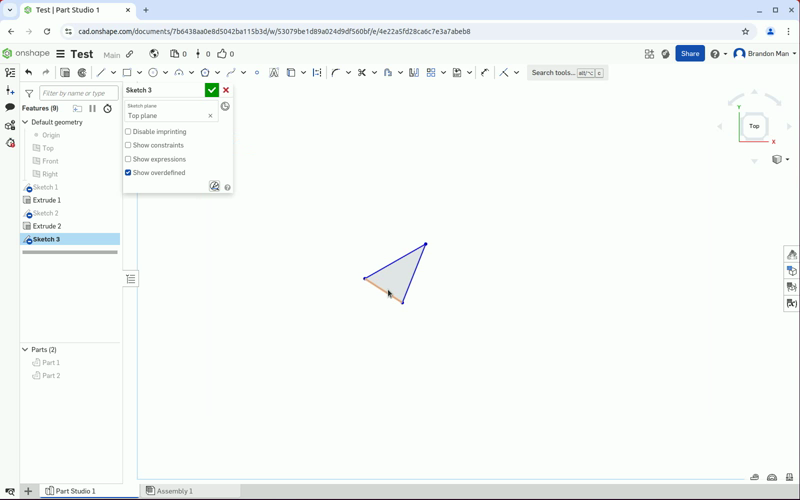
scroll(6)
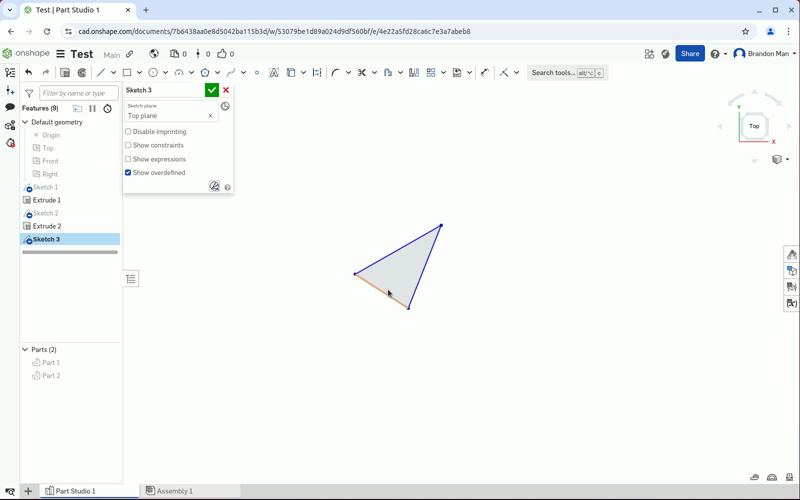
scroll(6)
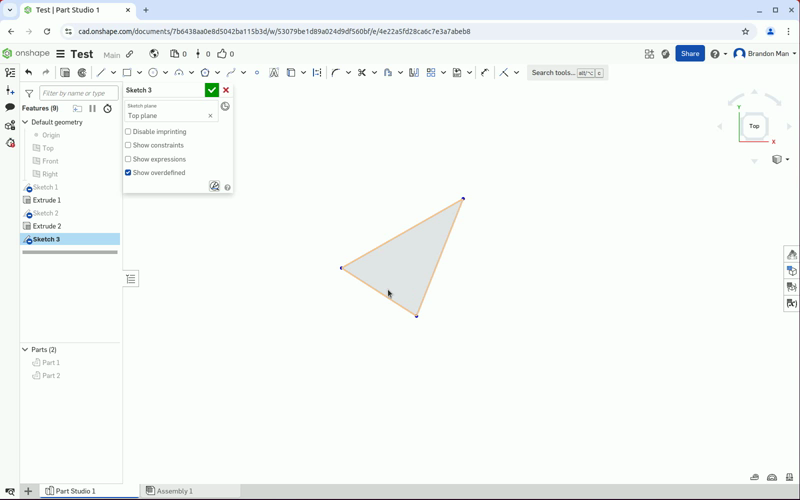
scroll(6)
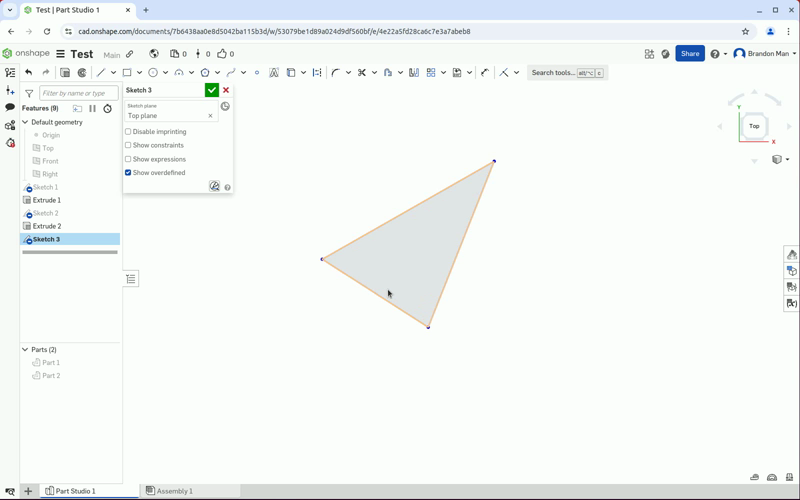
scroll(6)
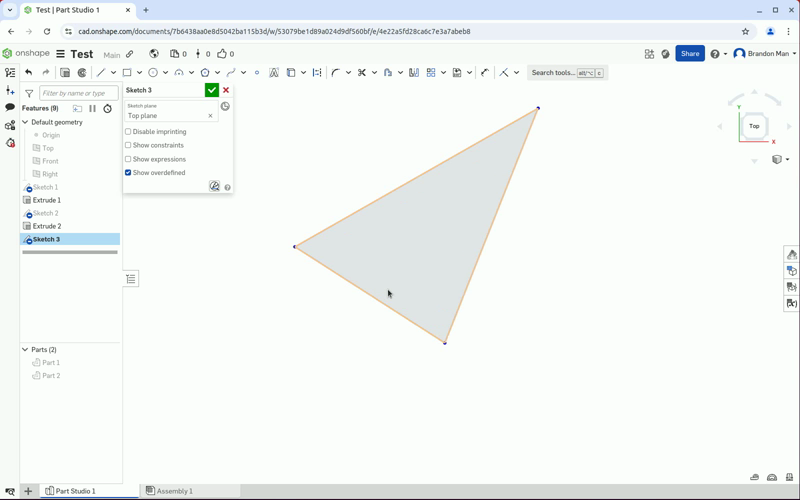
scroll(6)
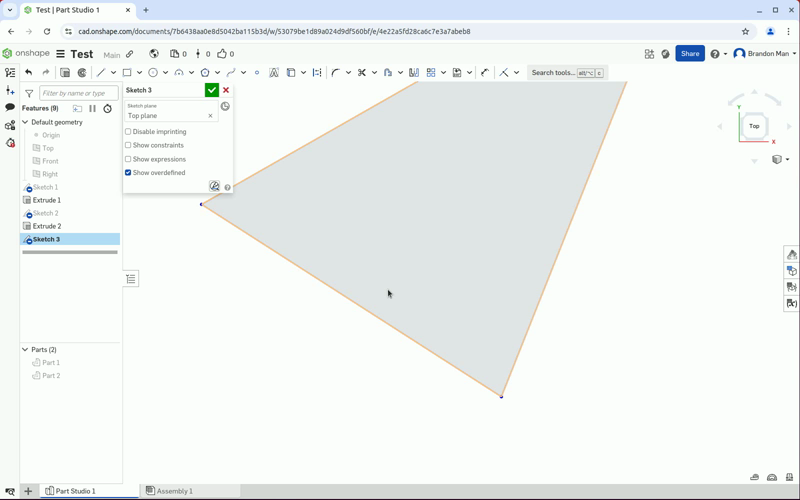
click(388, 289)
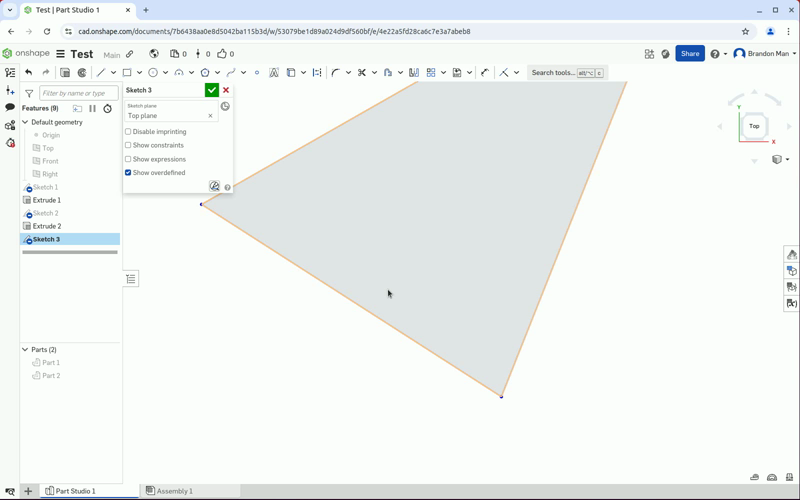
scroll(-6)
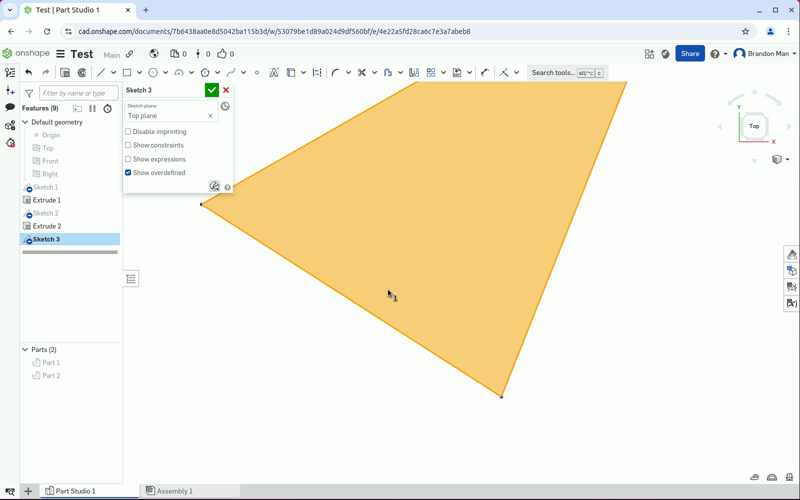
scroll(-6)
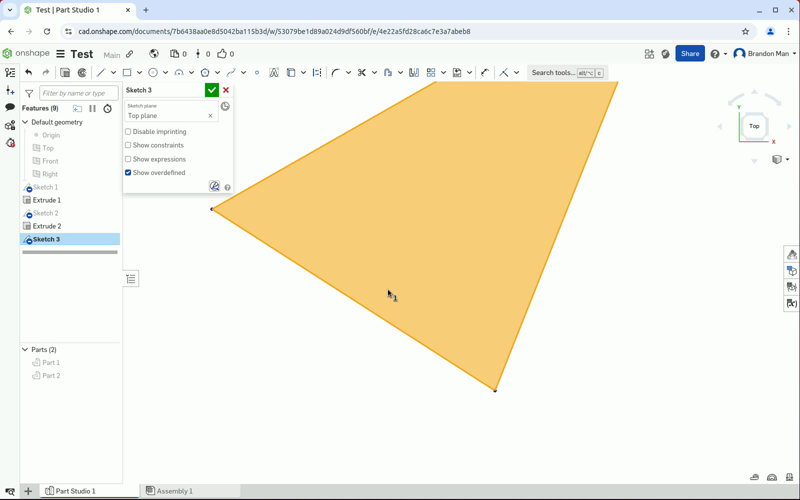
scroll(-6)
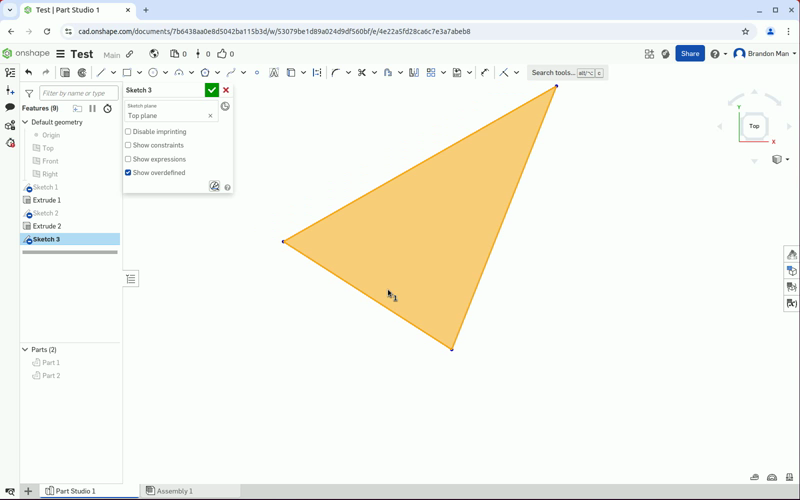
scroll(-6)
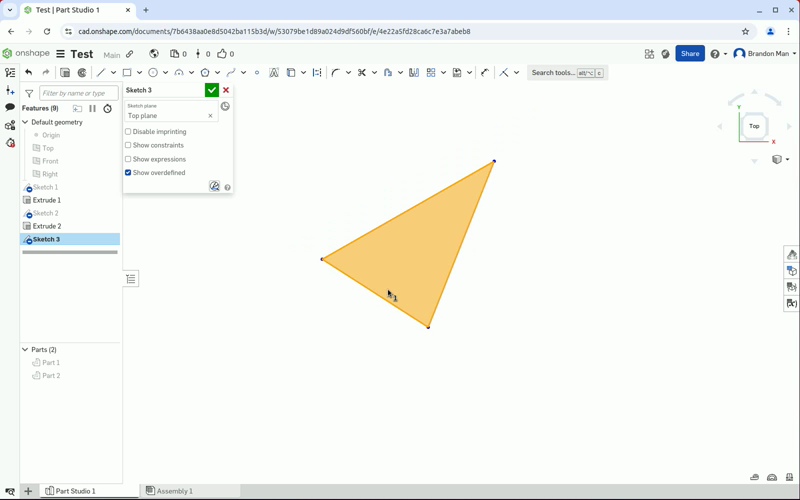
scroll(-6)
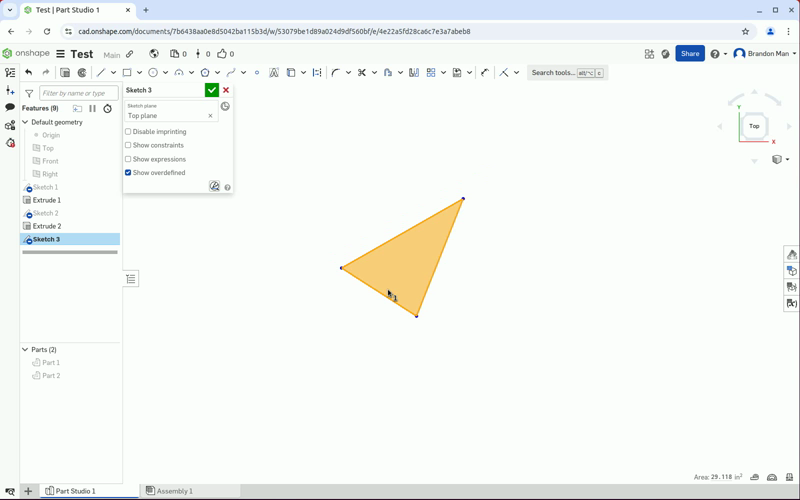
scroll(-6)
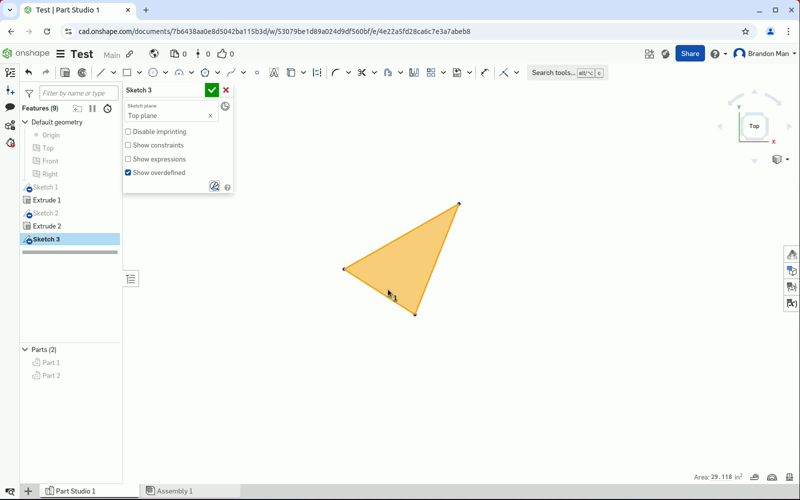
scroll(-6)
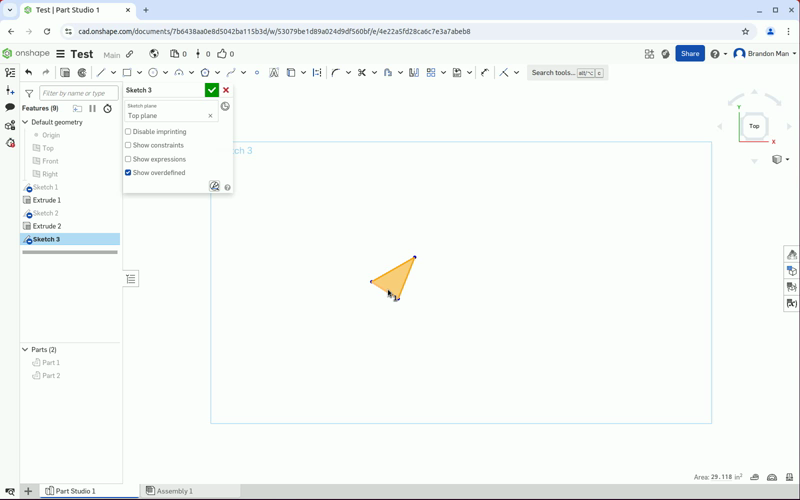
mouse_move(73, 352)
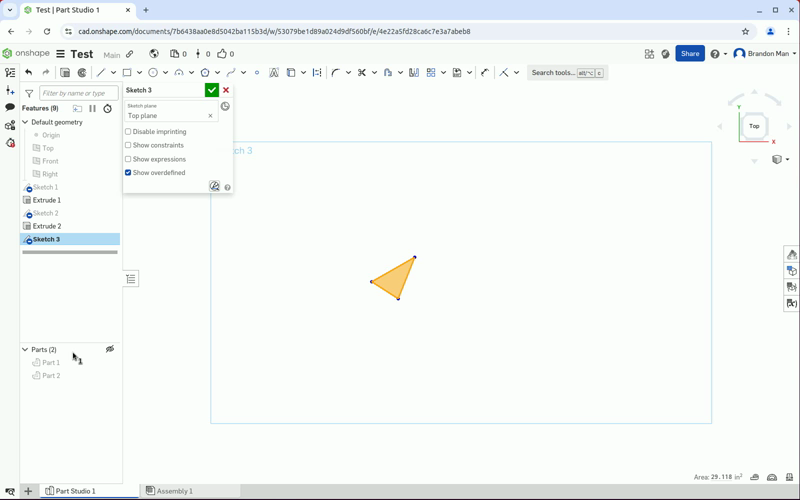
key(shift+y)
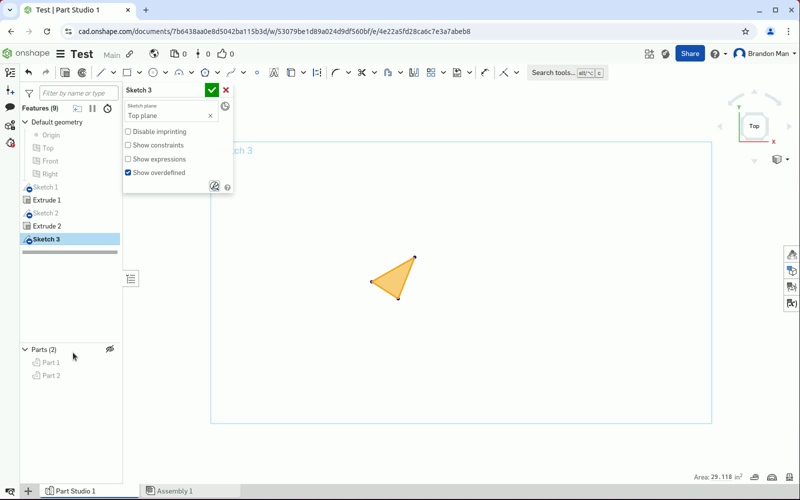
key(shift+e)
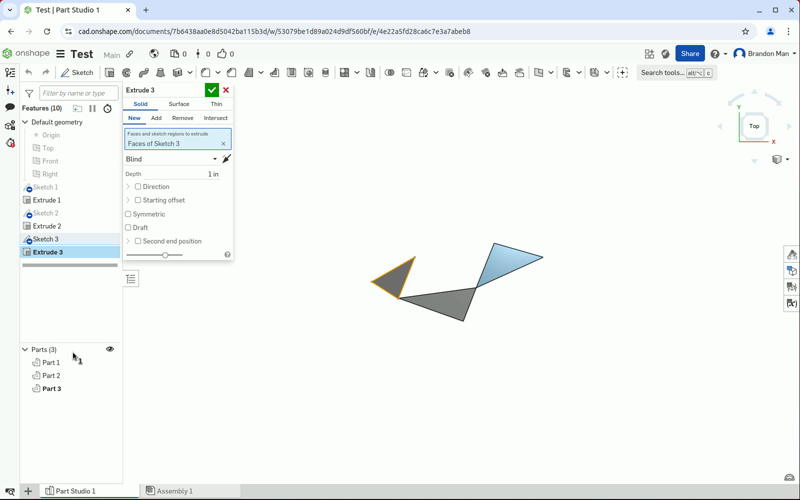
mouse_move(143, 106)
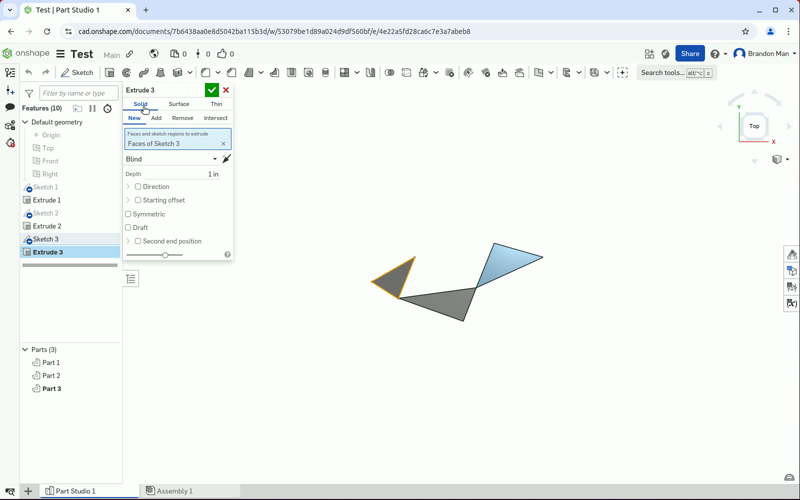
click(143, 106)
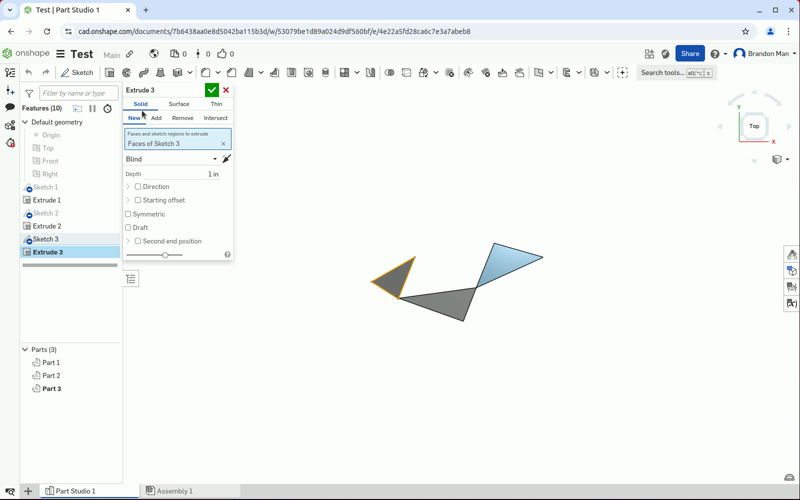
mouse_move(137, 120)
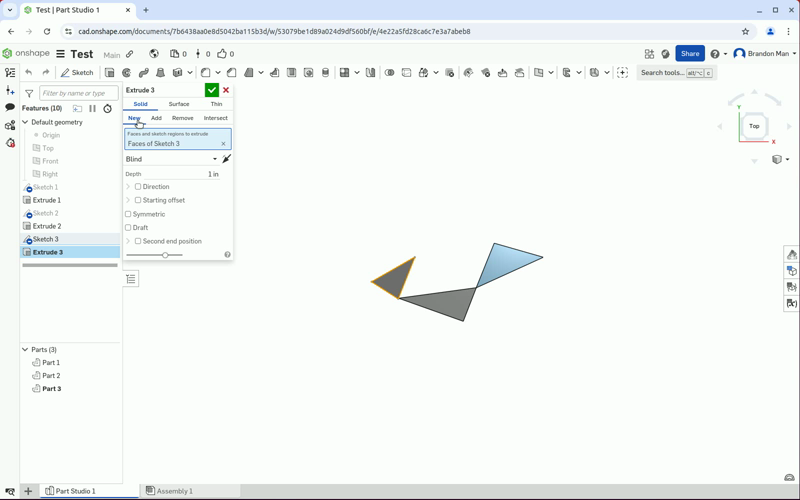
click(137, 120)
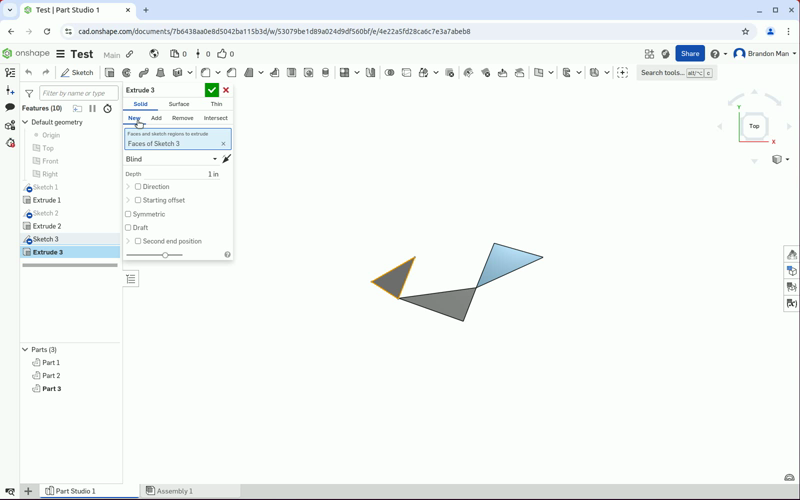
key(tab, 4)
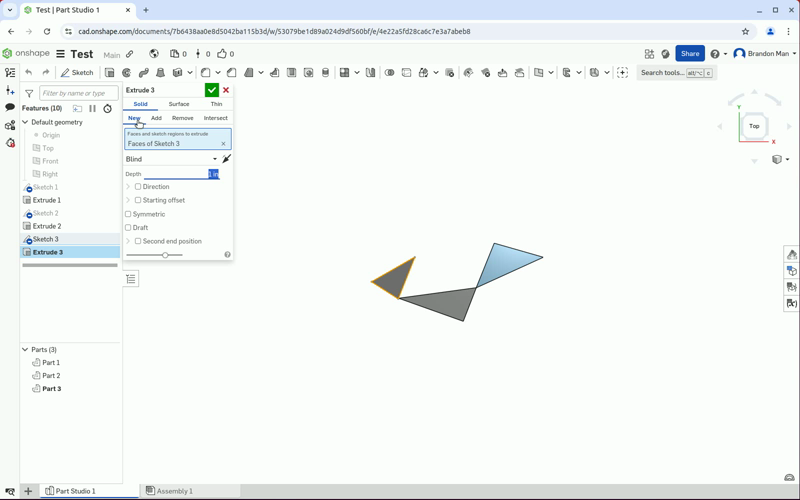
text(0.482)
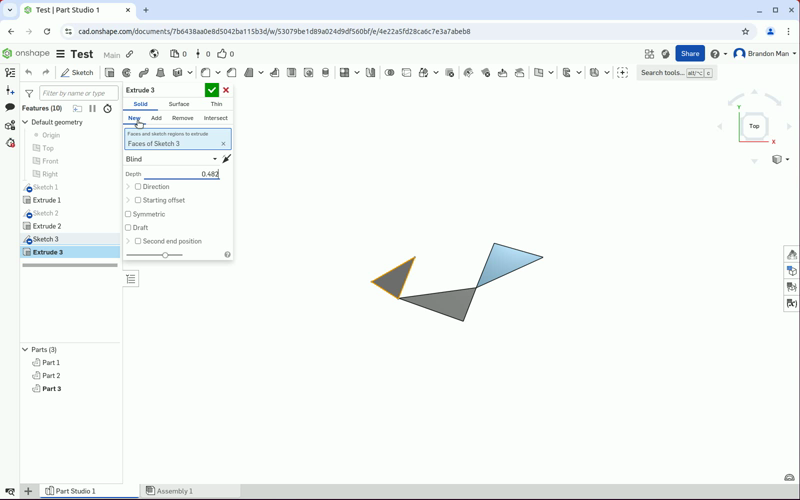
key(tab, 3)
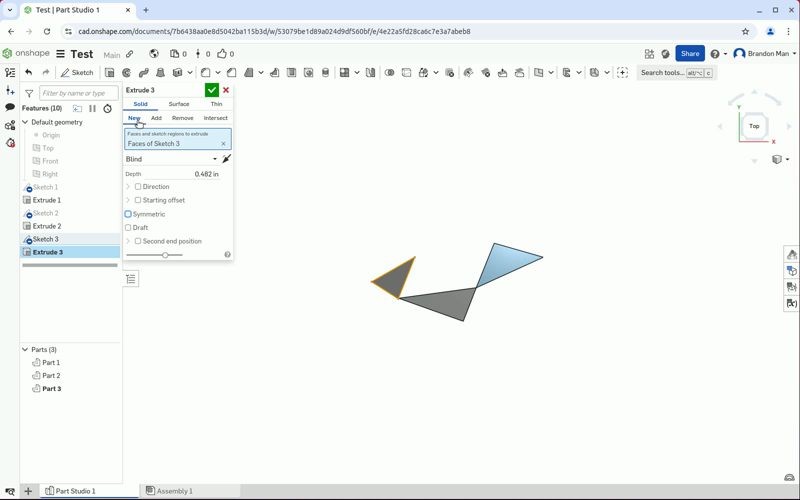
key(space)
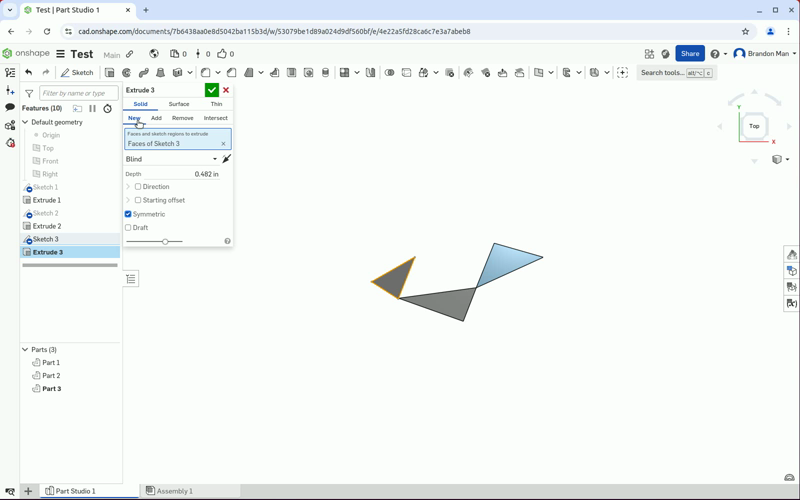
key(enter)
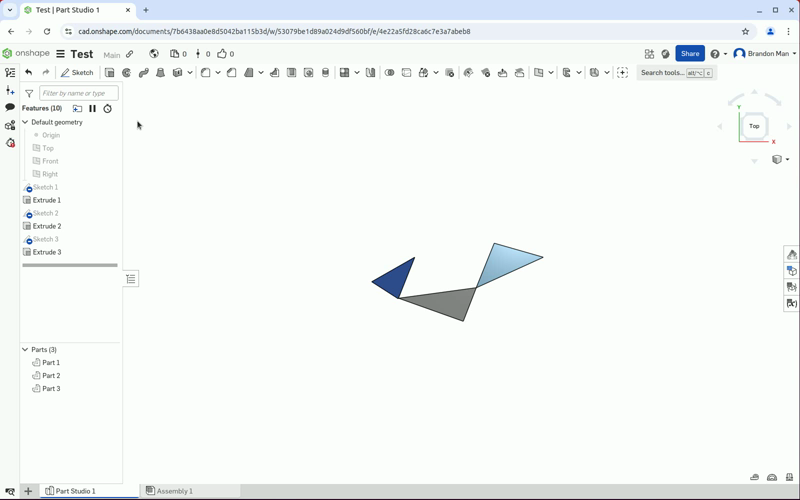
key(shift+h)
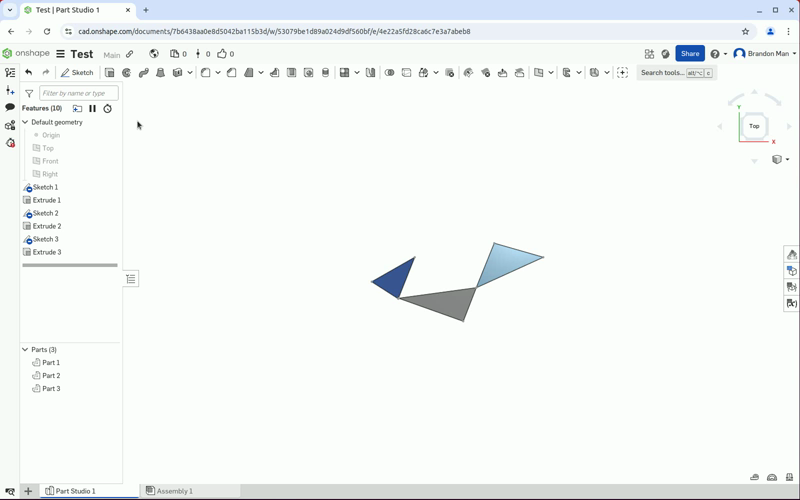
key(shift+h)
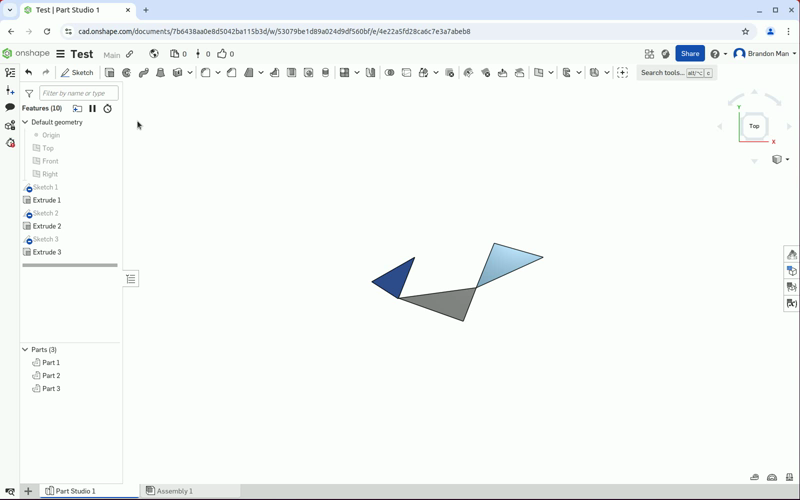
mouse_move(73, 189)
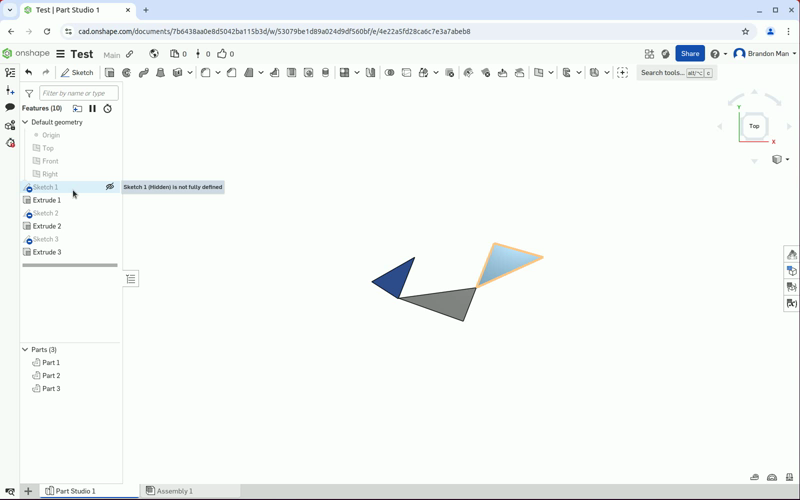
click(73, 189)
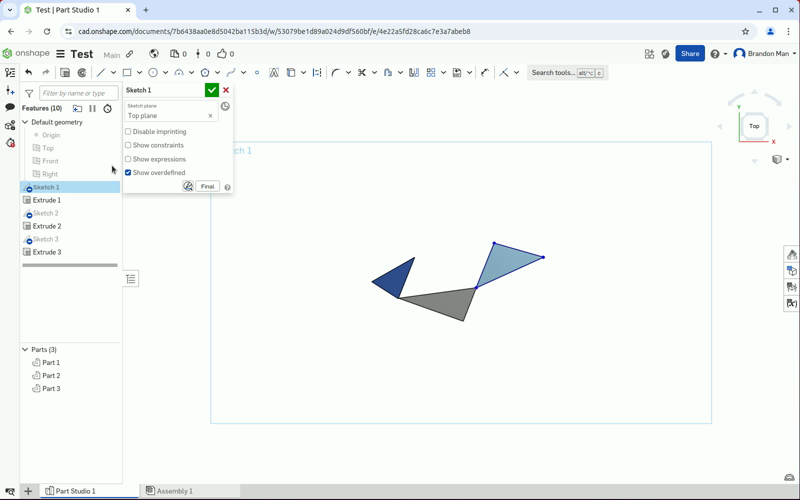
mouse_move(229, 92)
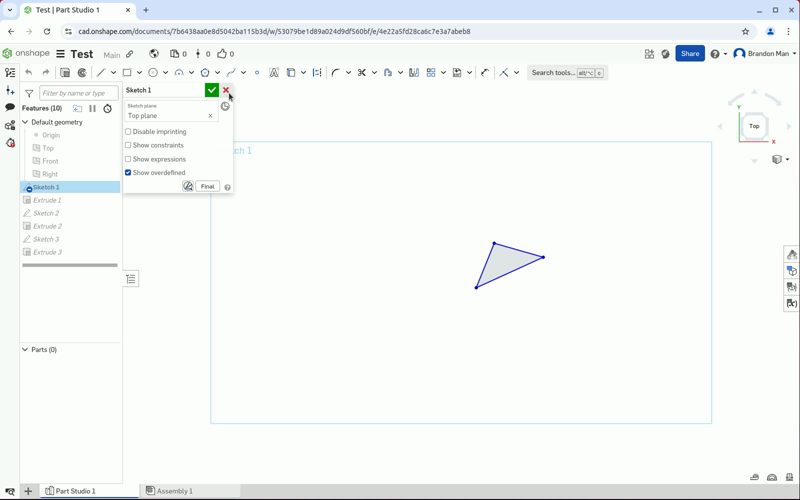
click(229, 92)
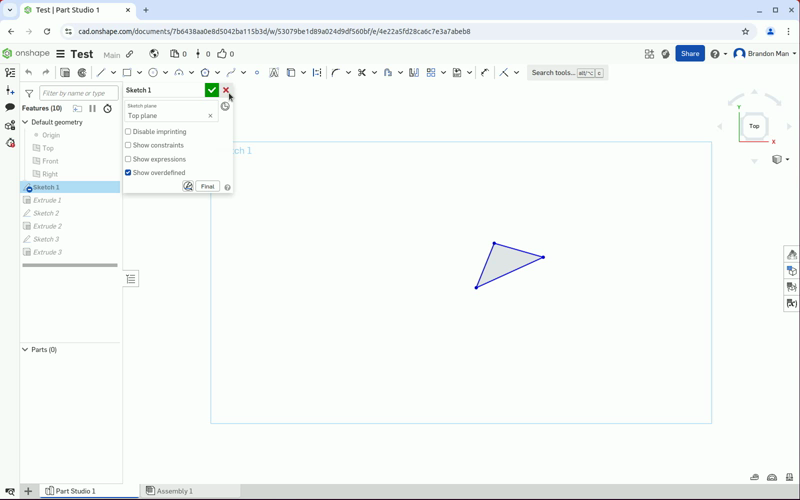
key(shift+s)
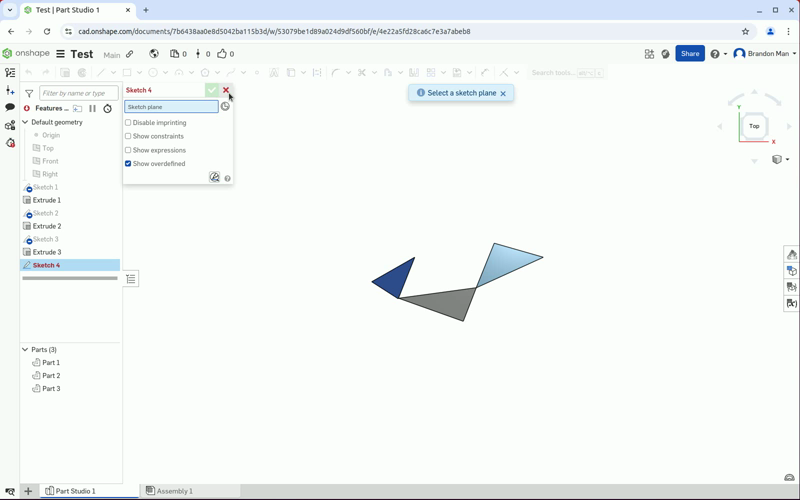
mouse_move(73, 150)
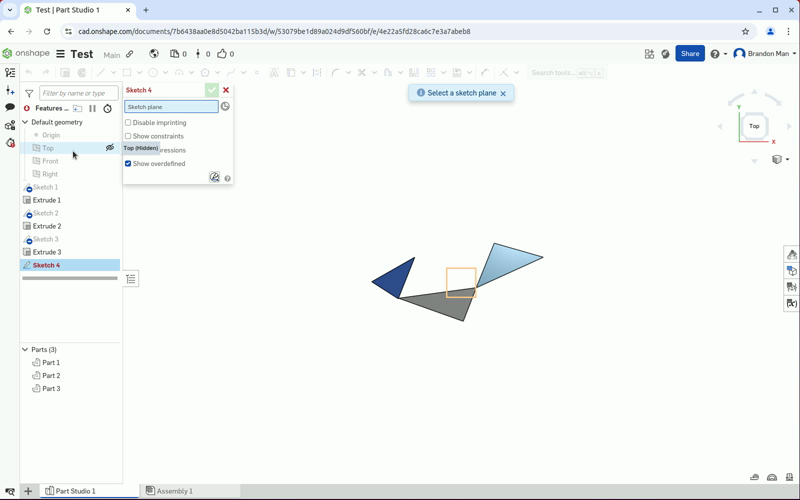
click(73, 150)
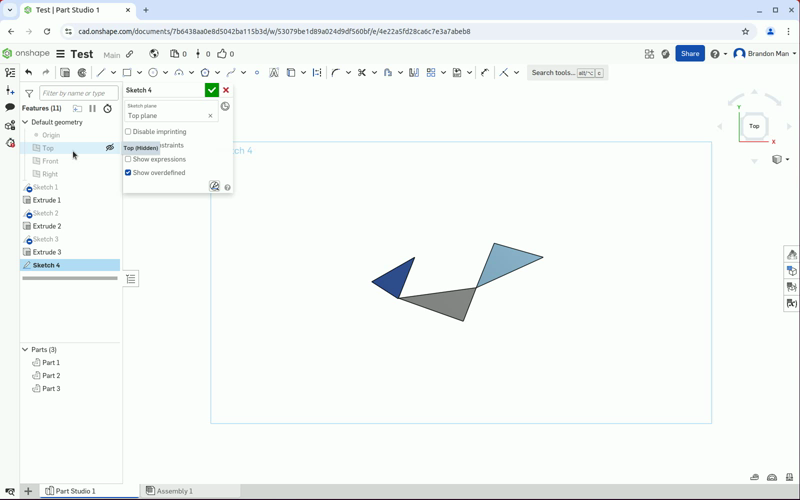
mouse_move(73, 352)
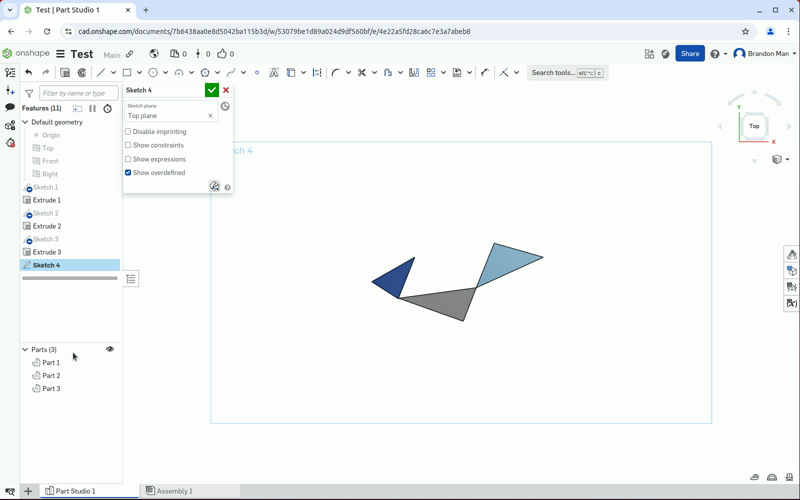
key(y)
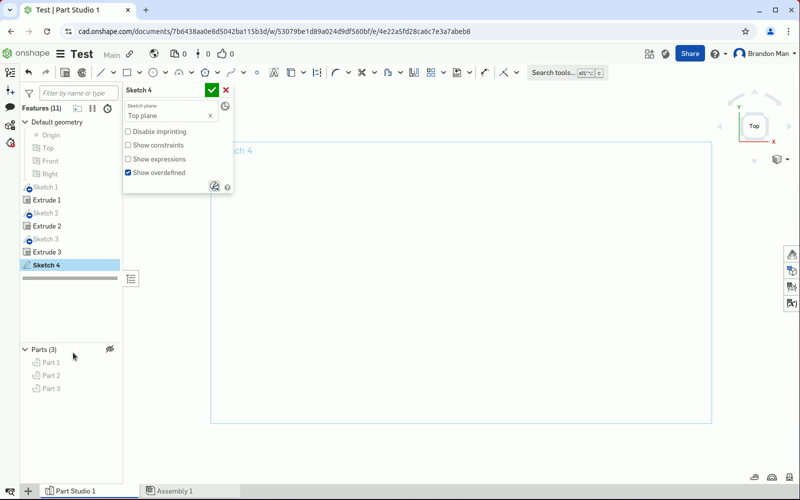
key(l)
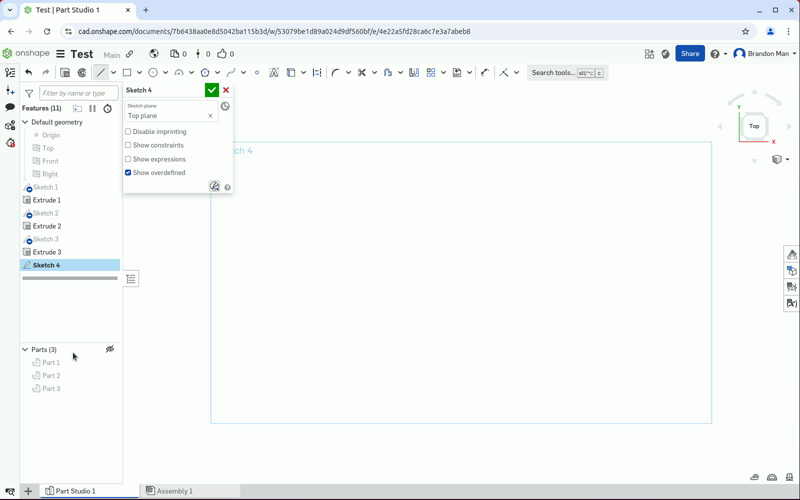
key_down(shift)
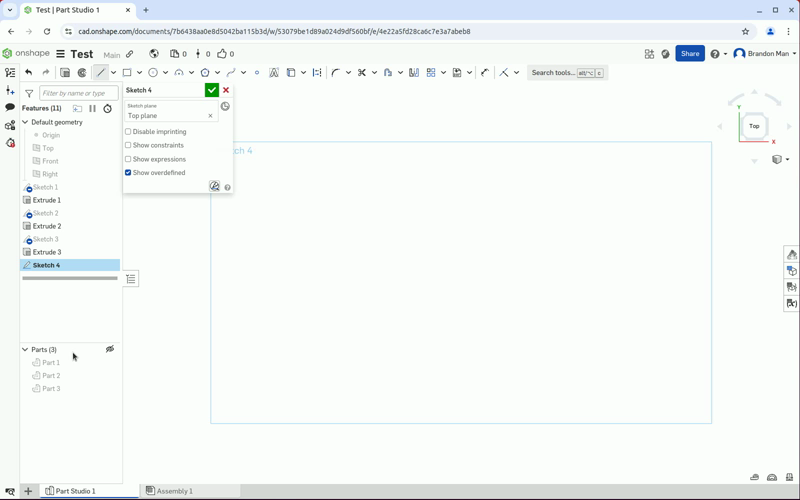
mouse_move(348, 295)
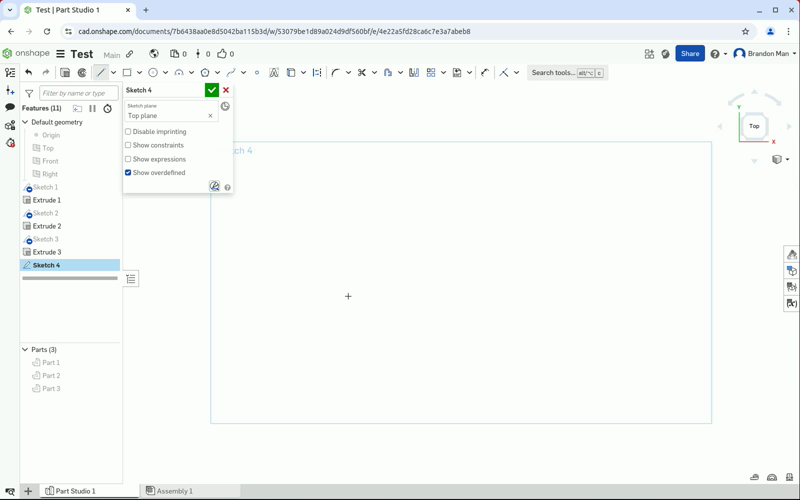
click(348, 295)
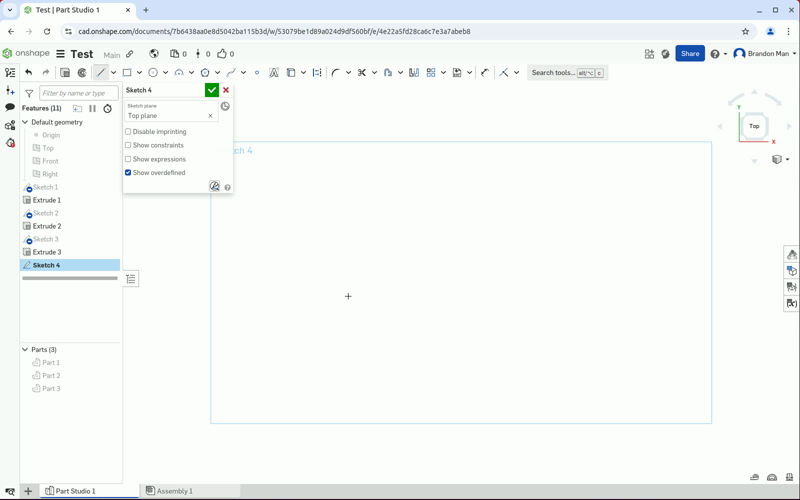
key_up(shift)
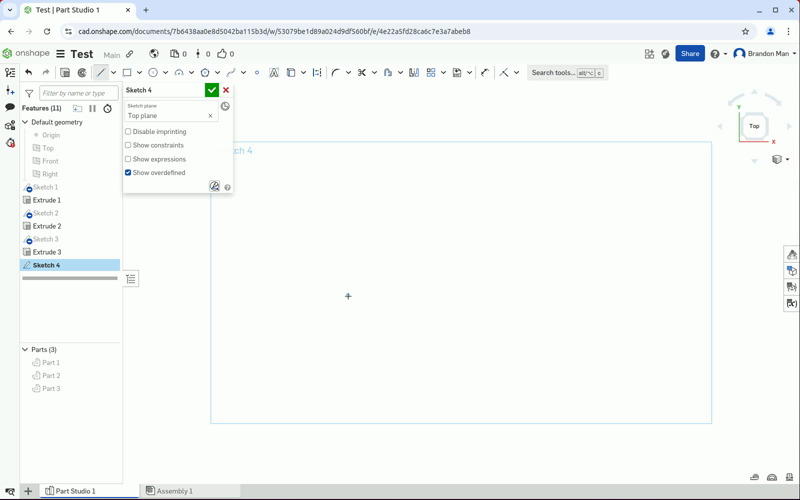
key_down(shift)
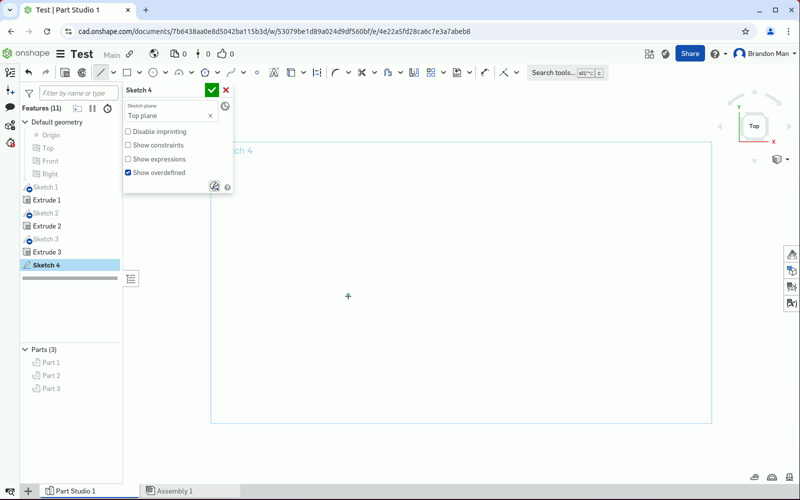
mouse_move(386, 364)
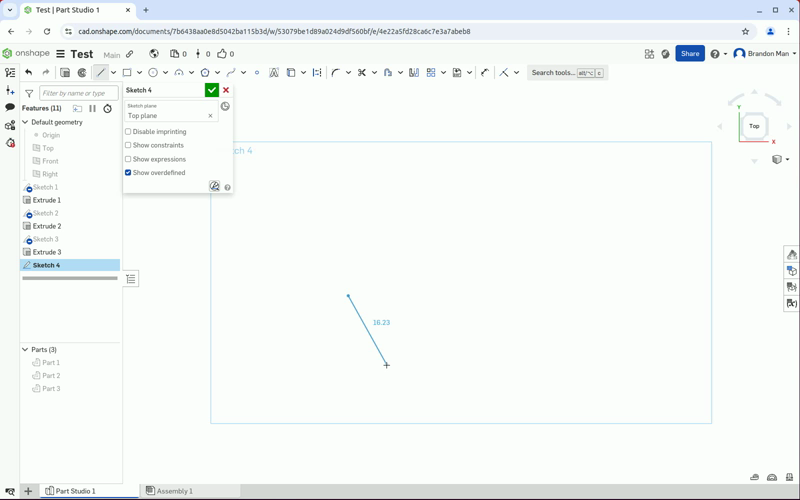
click(386, 364)
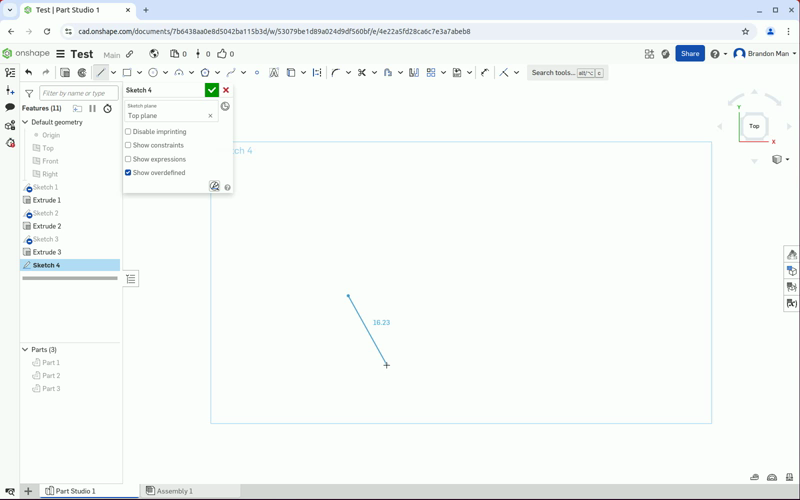
key_up(shift)
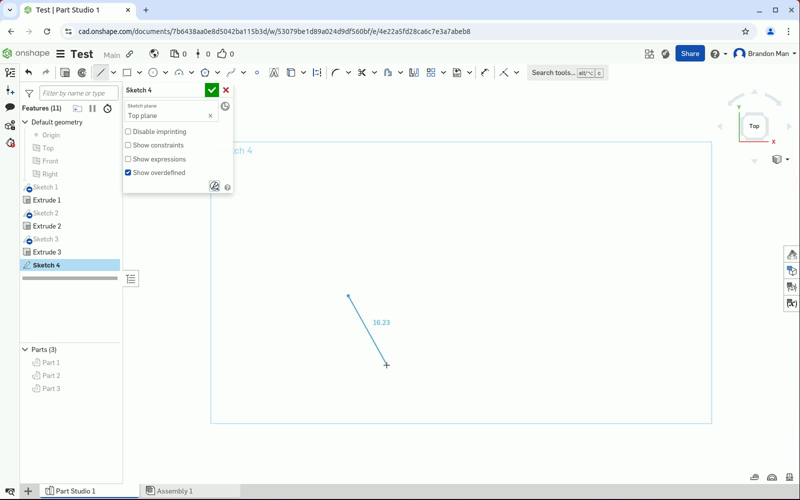
key_down(shift)
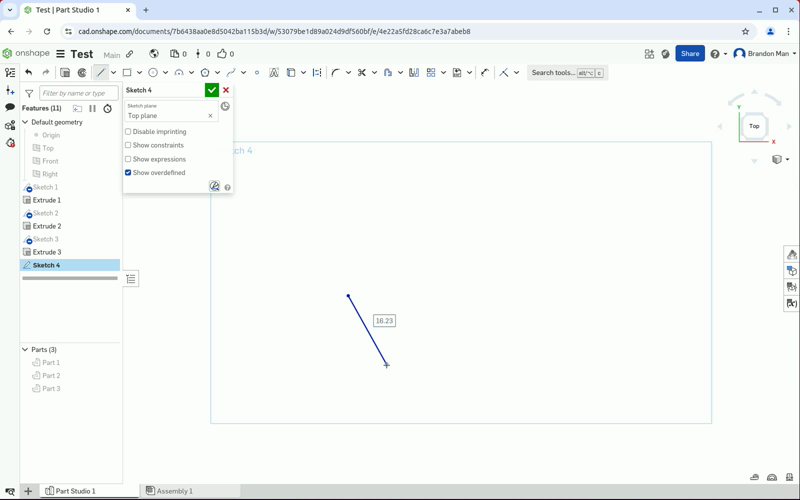
mouse_move(463, 322)
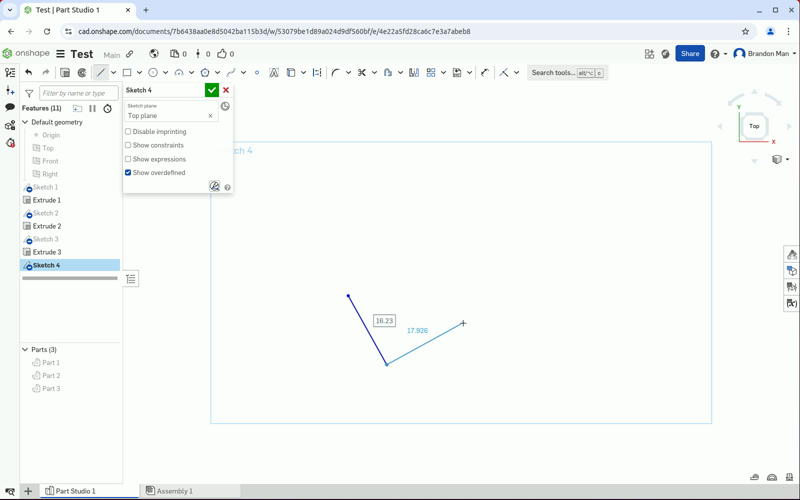
click(463, 322)
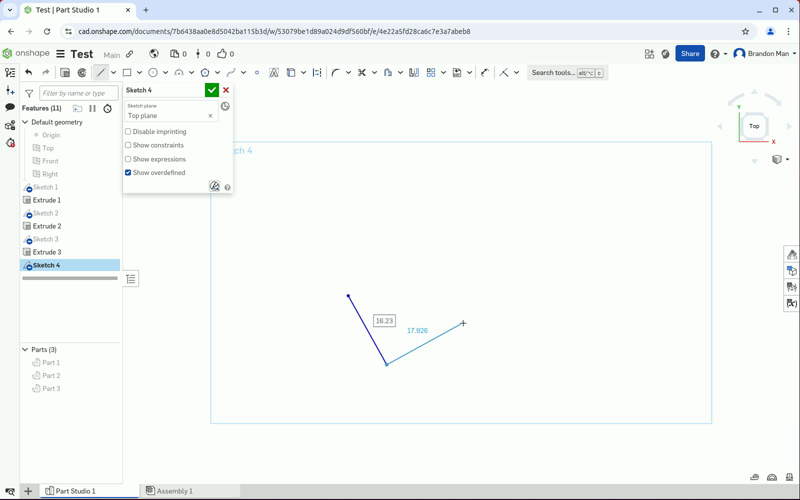
key_up(shift)
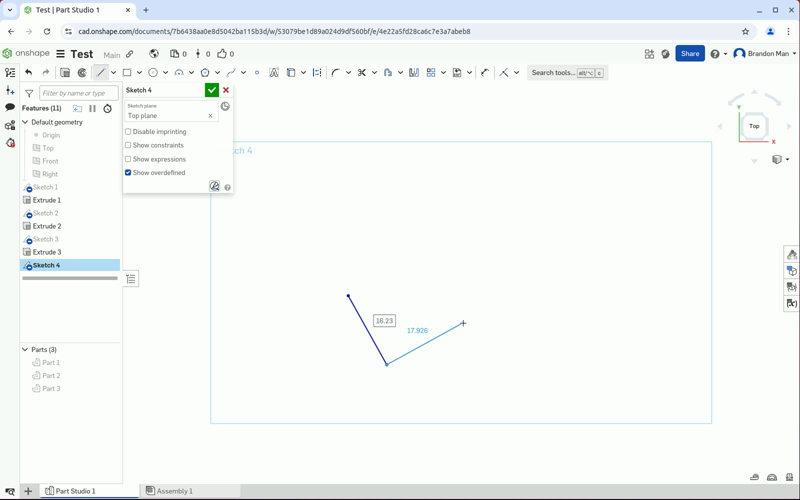
key_down(shift)
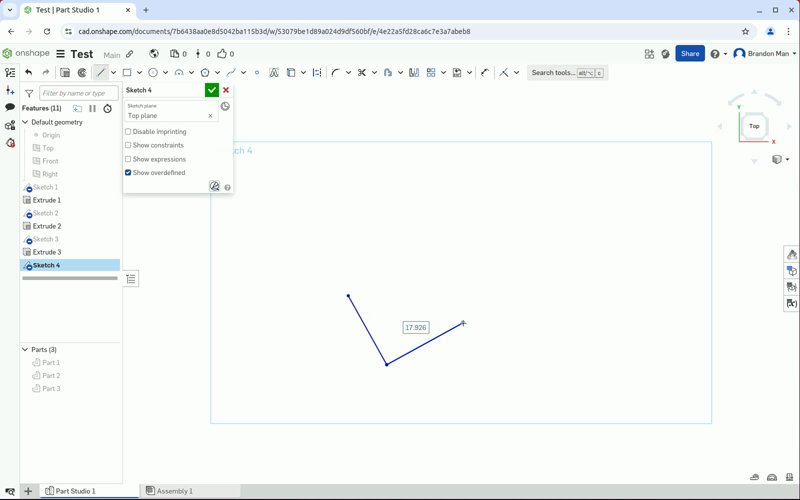
mouse_move(398, 298)
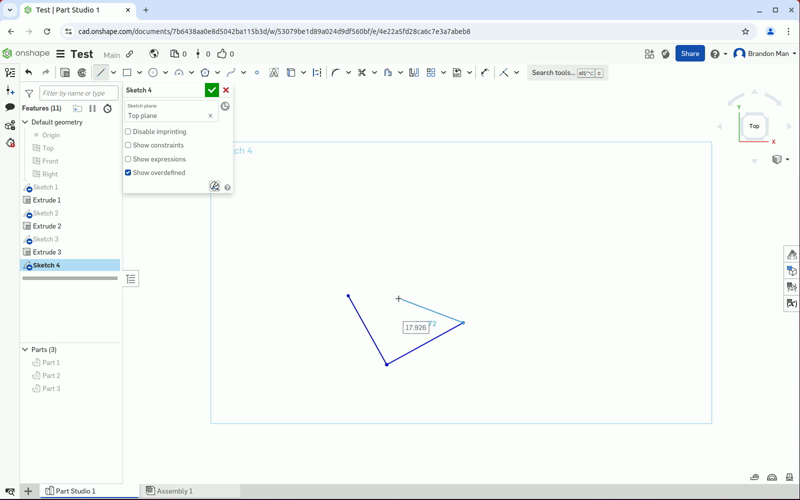
click(398, 298)
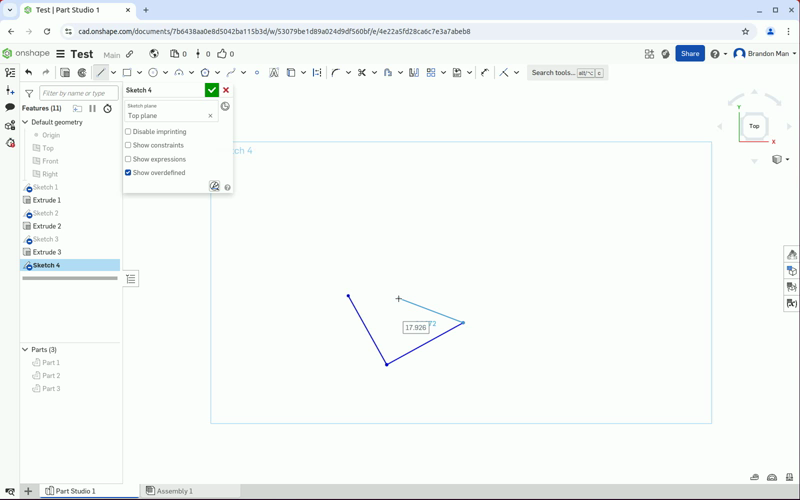
key_up(shift)
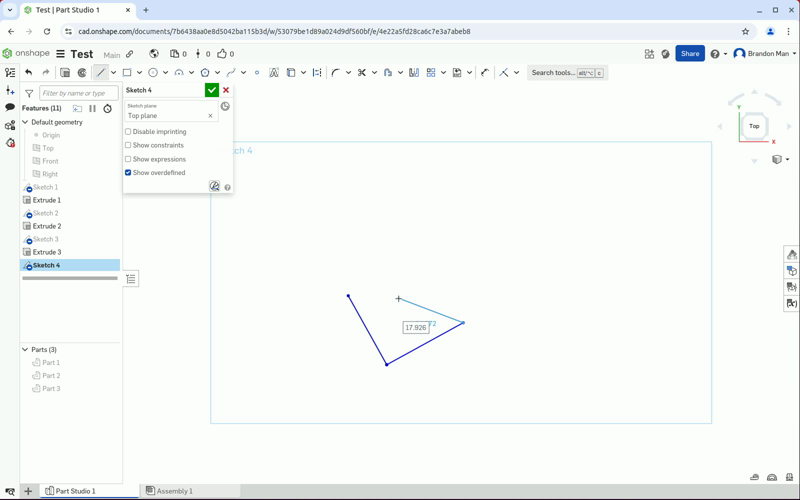
key_down(shift)
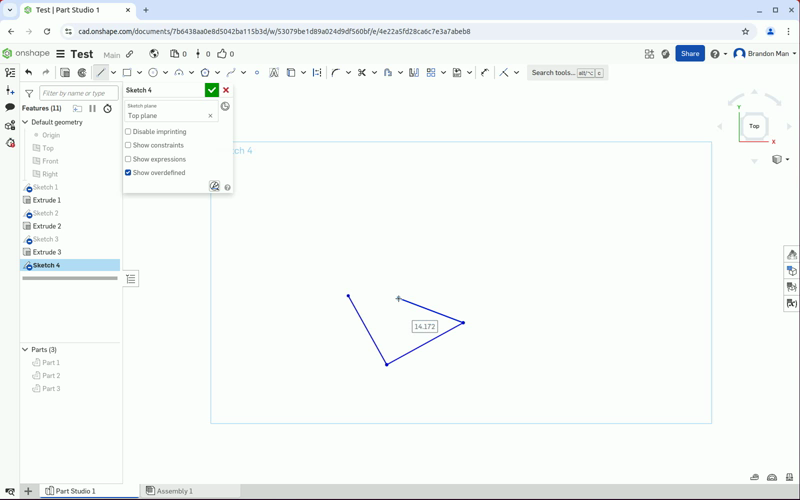
mouse_move(428, 298)
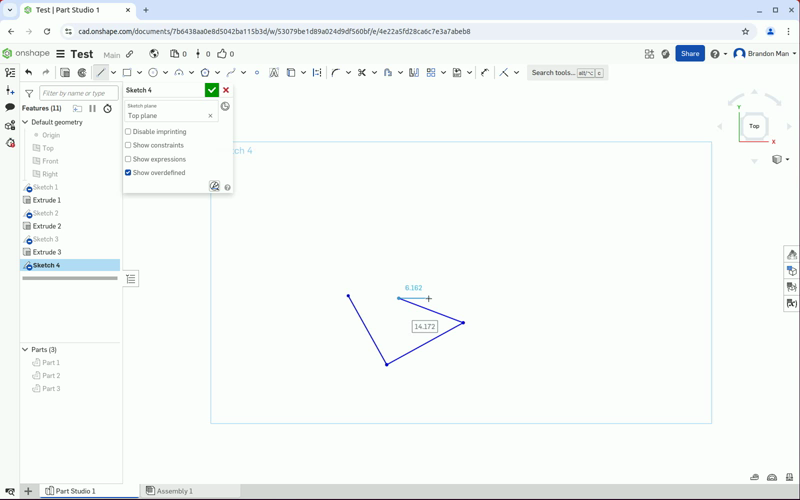
mouse_move(372, 282)
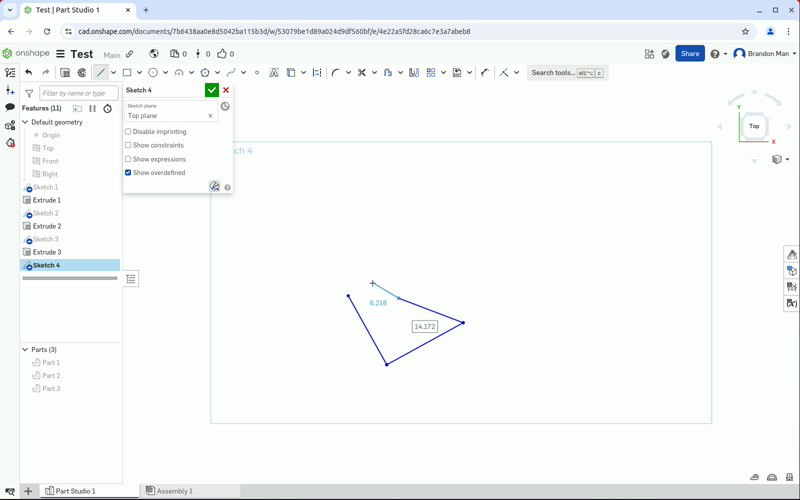
click(372, 282)
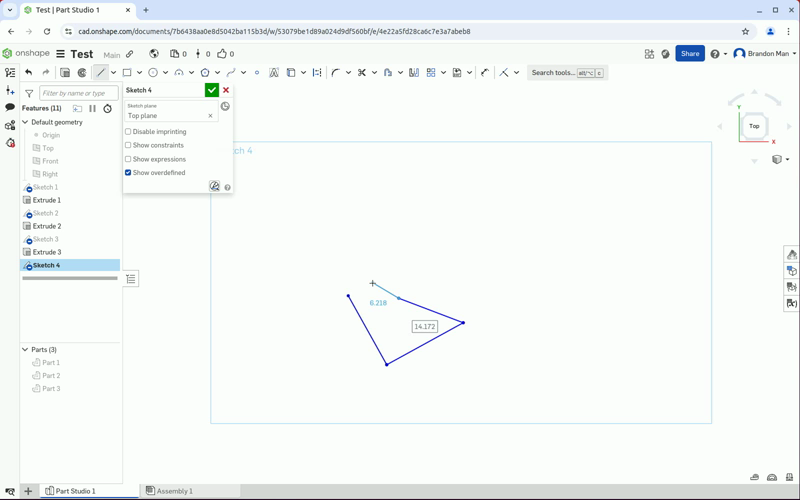
key_up(shift)
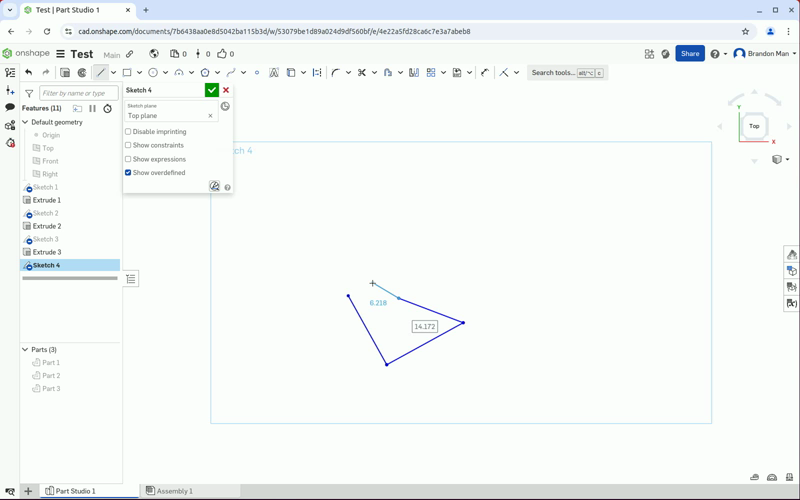
mouse_move(402, 282)
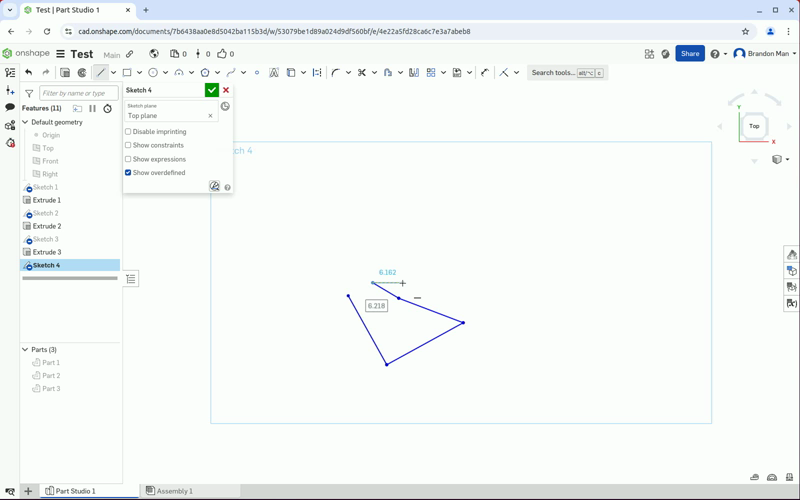
key_down(shift)
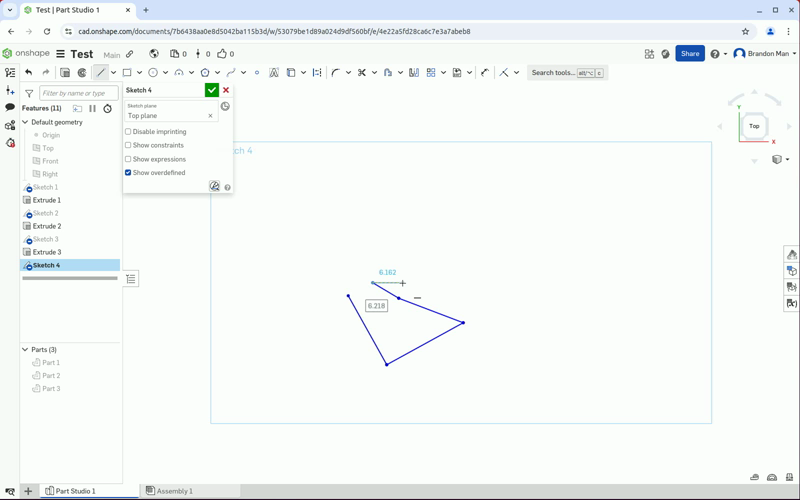
mouse_move(348, 295)
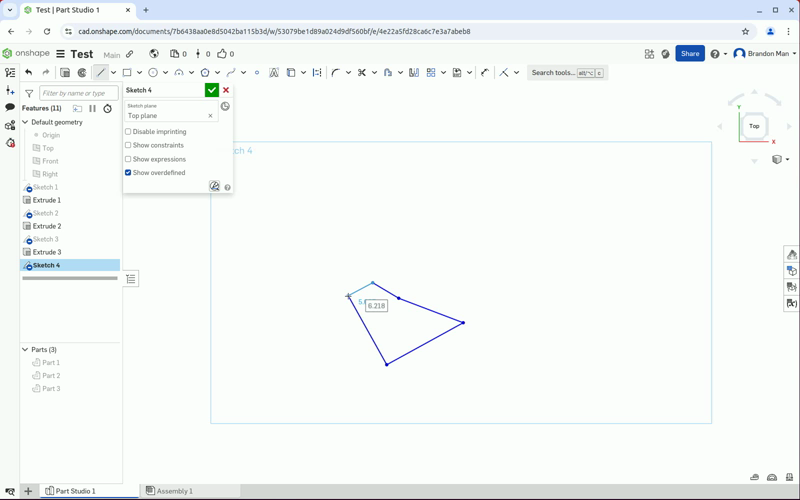
key_up(shift)
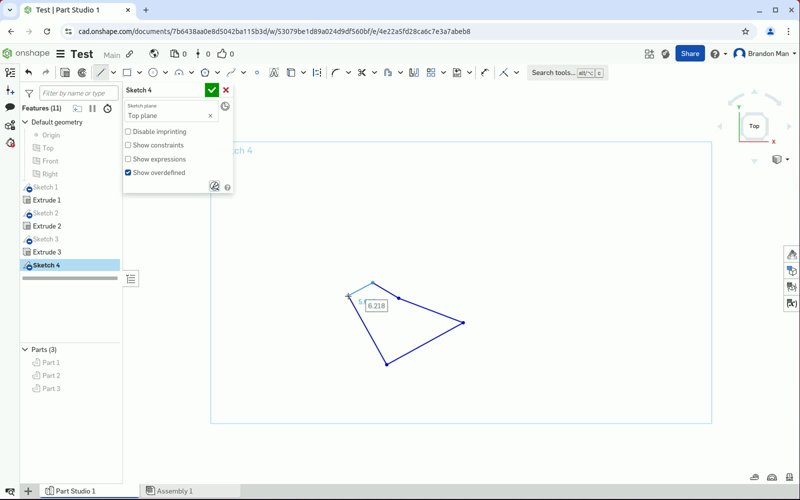
click(348, 295)
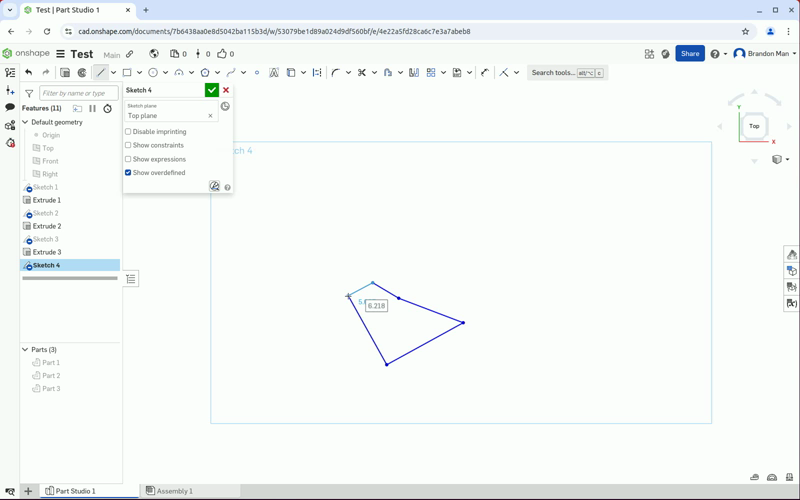
key(esc)
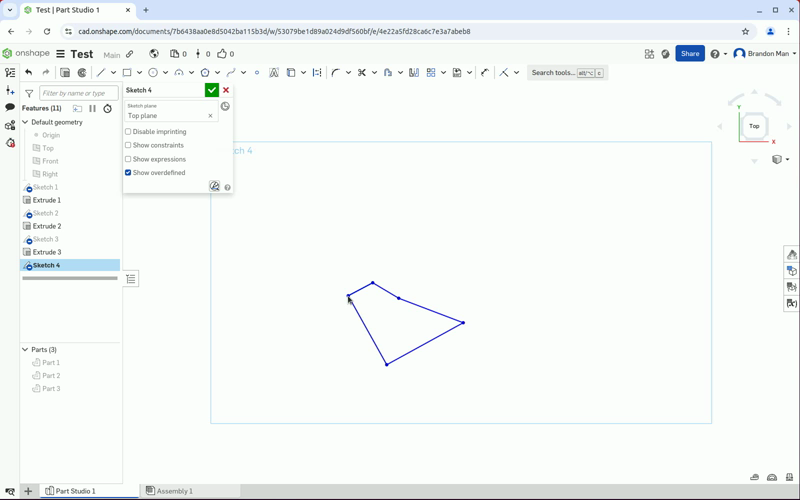
mouse_move(433, 318)
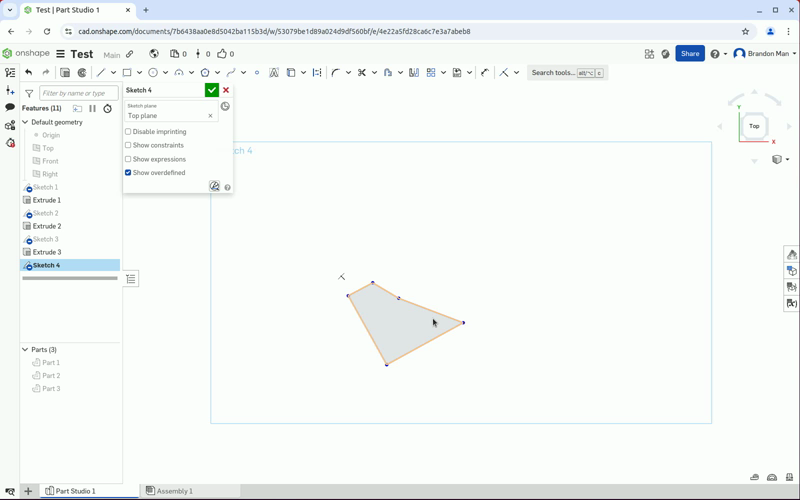
click(433, 318)
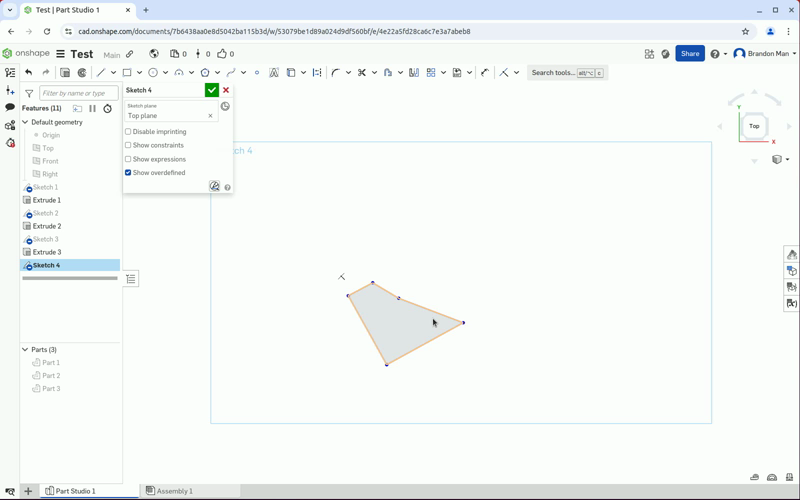
mouse_move(73, 352)
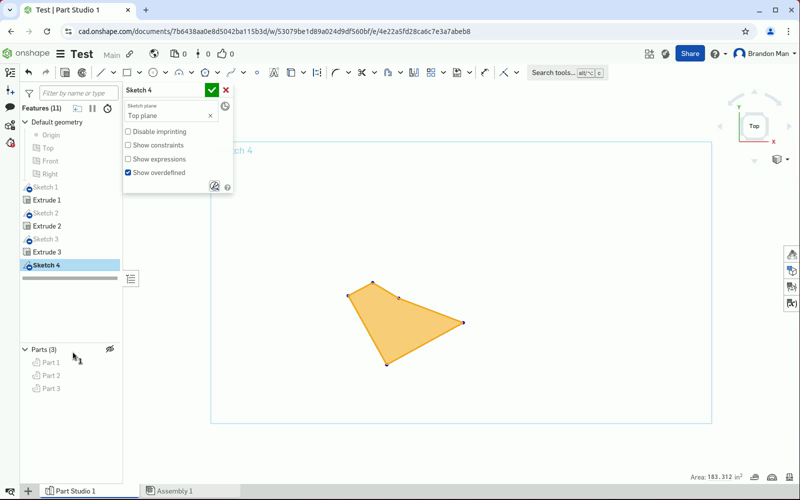
key(shift+y)
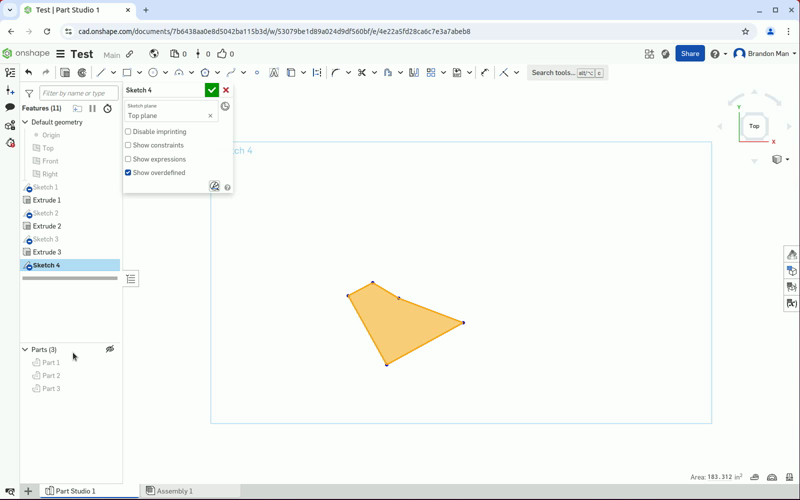
key(shift+e)
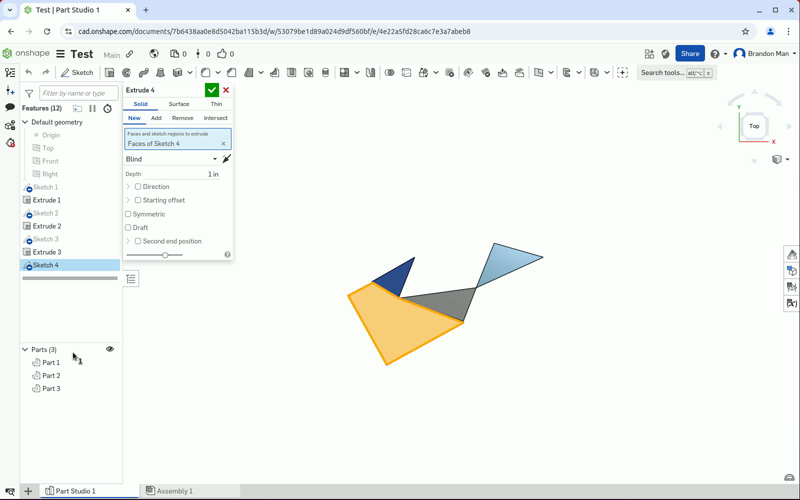
mouse_move(143, 106)
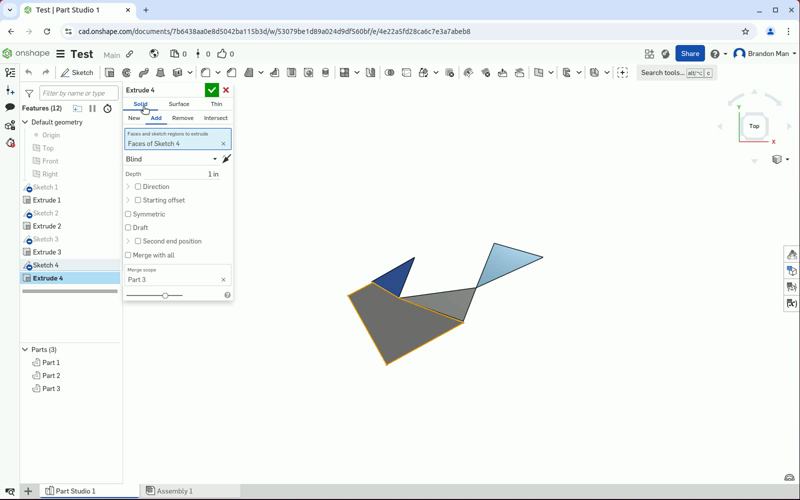
click(143, 106)
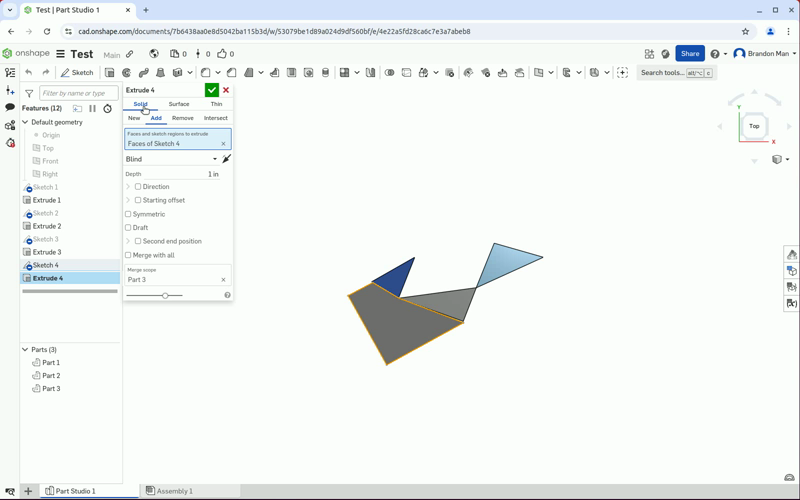
mouse_move(137, 120)
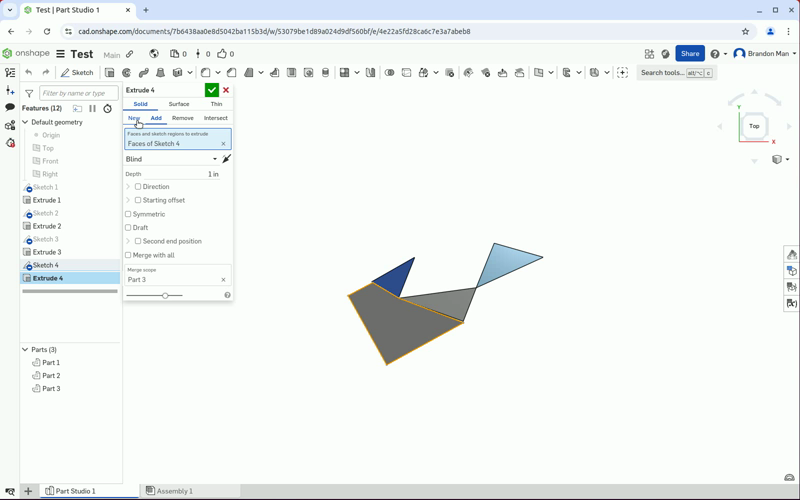
click(137, 120)
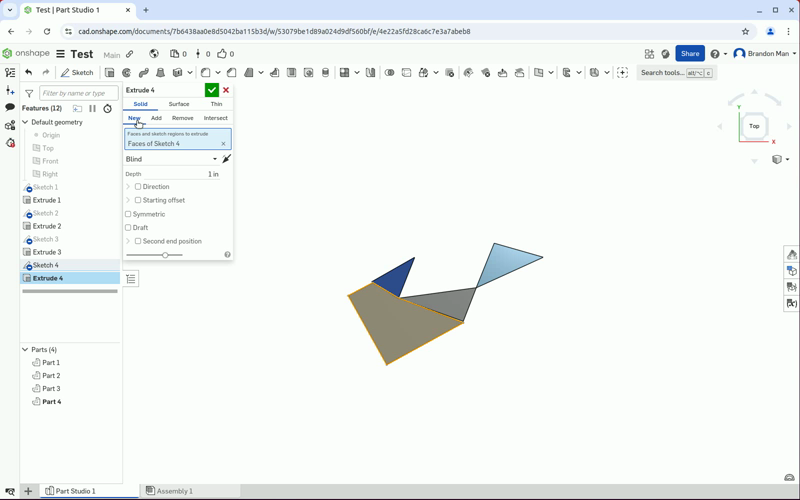
key(tab, 4)
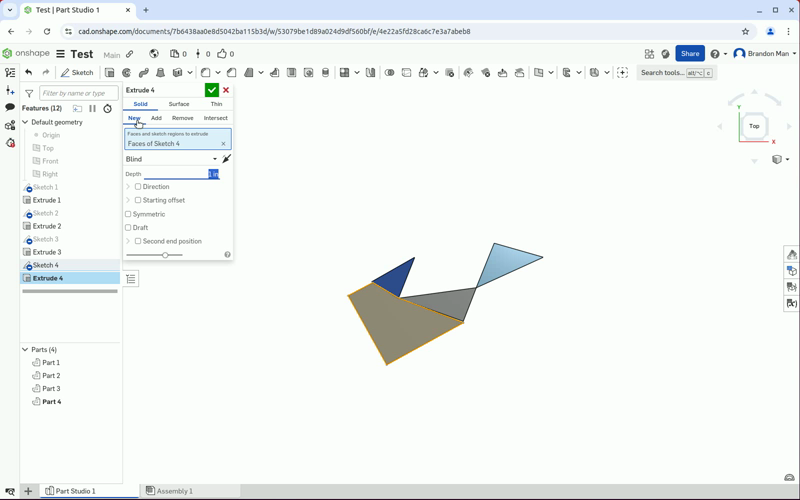
text(0.482)
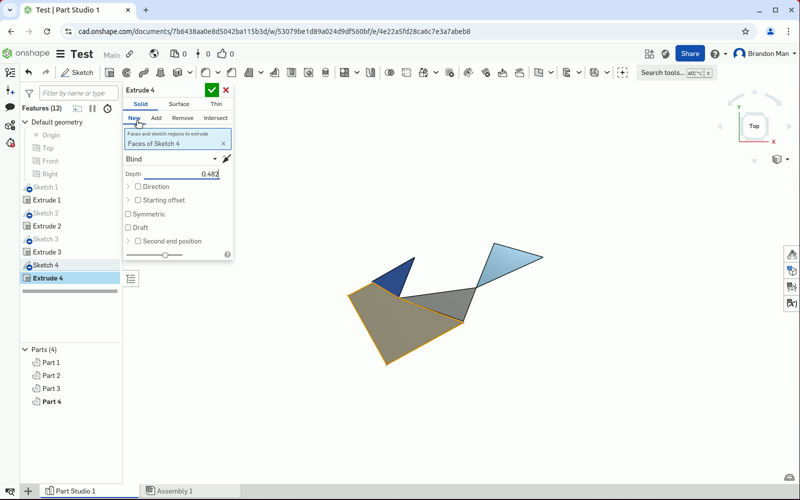
key(tab, 3)
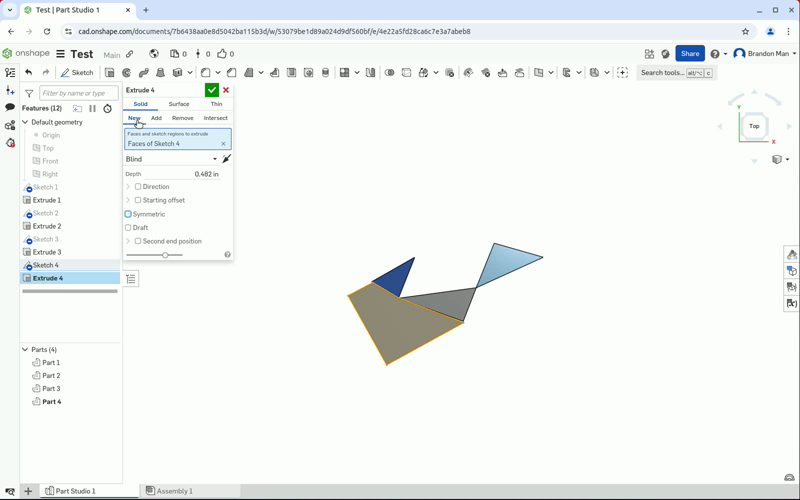
key(space)
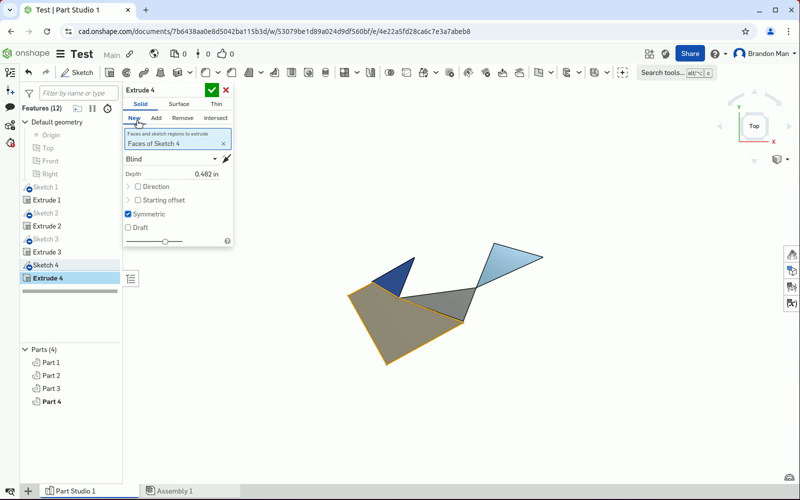
key(enter)
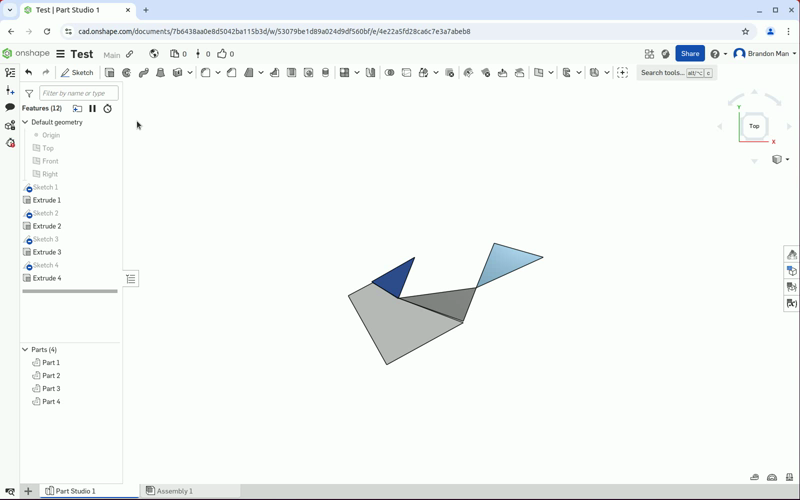
key(shift+h)
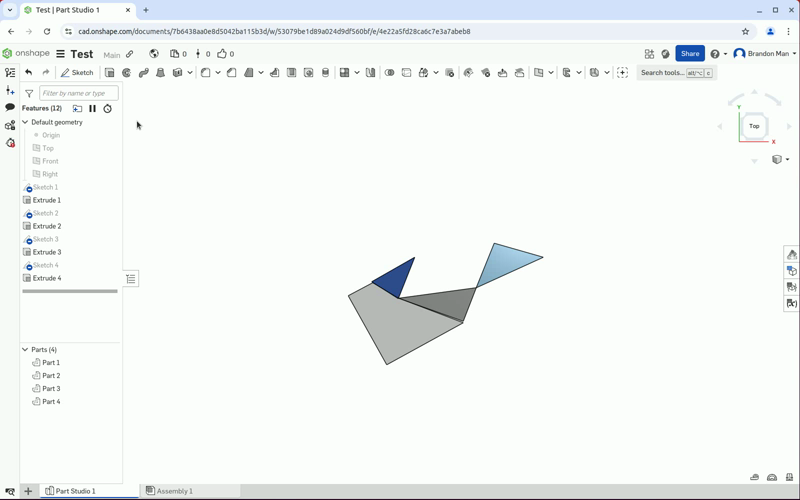
key(shift+h)
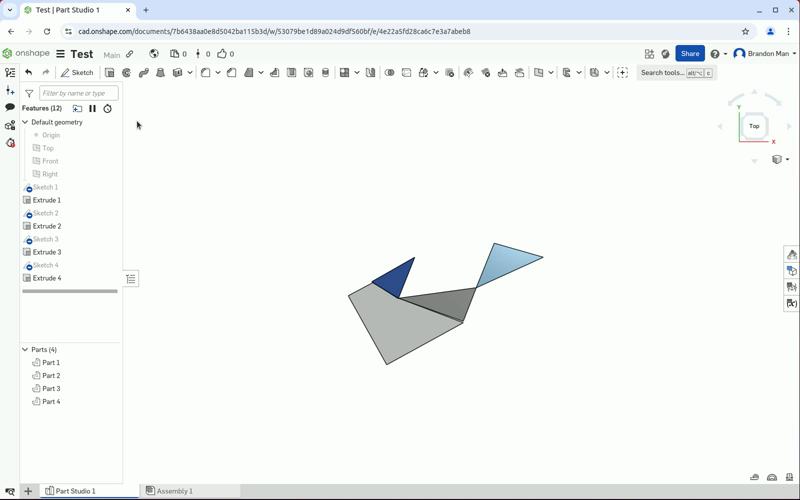
mouse_move(73, 189)
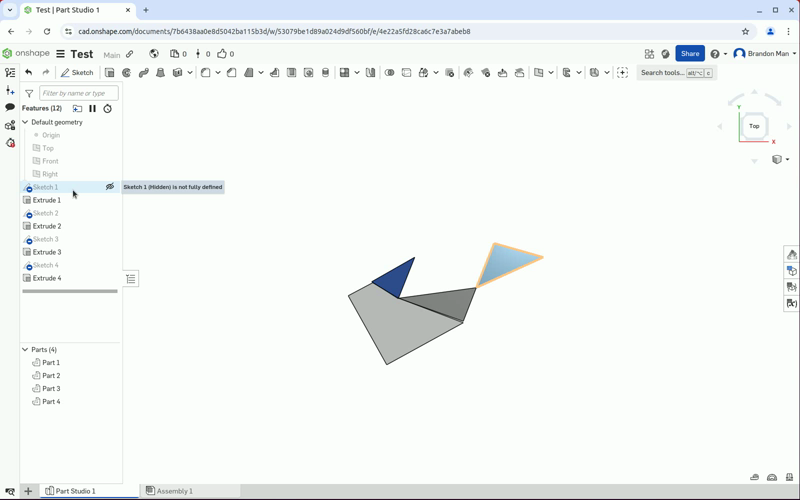
click(73, 189)
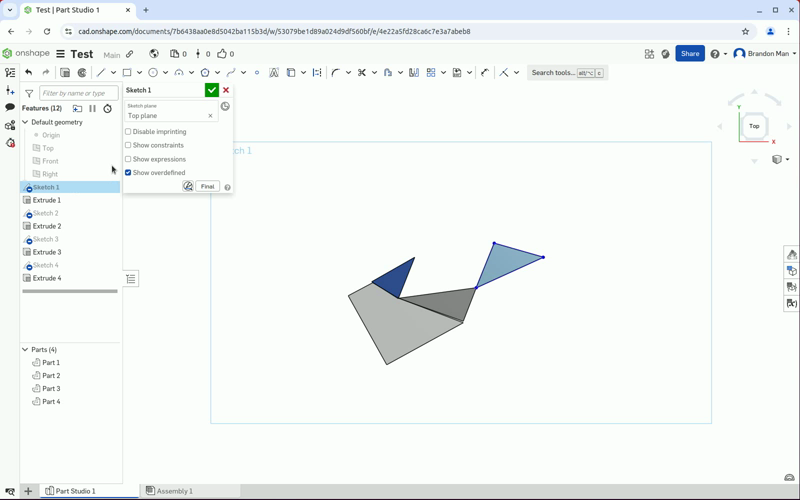
mouse_move(229, 92)
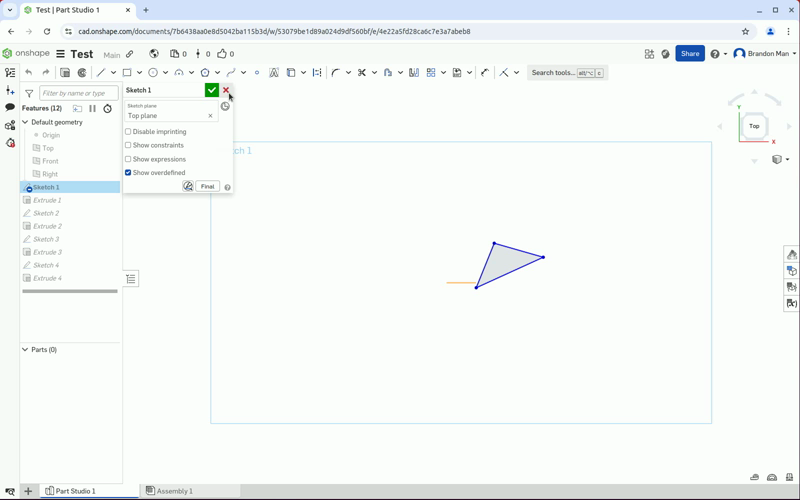
click(229, 92)
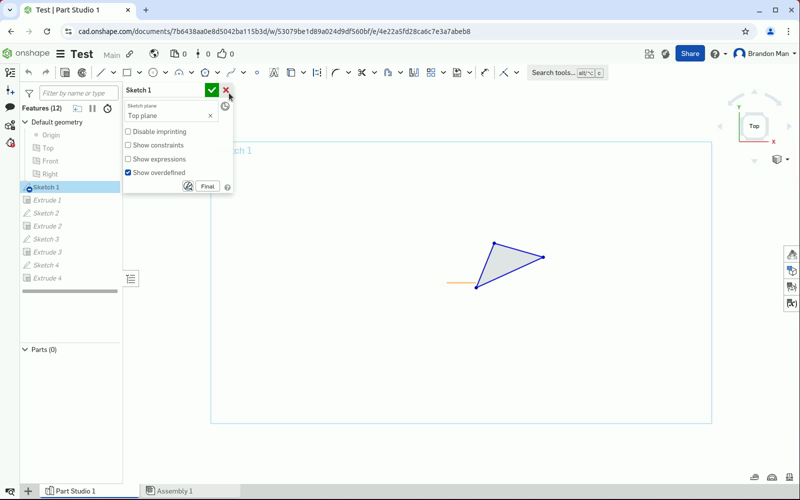
key(shift+s)
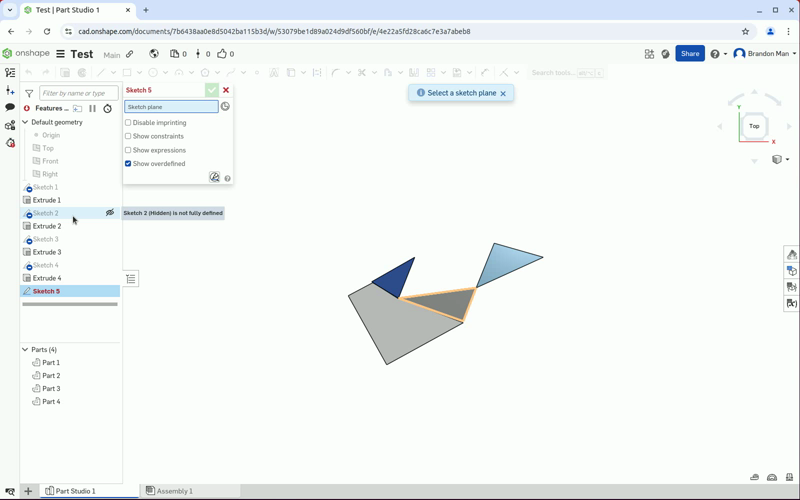
scroll(3)
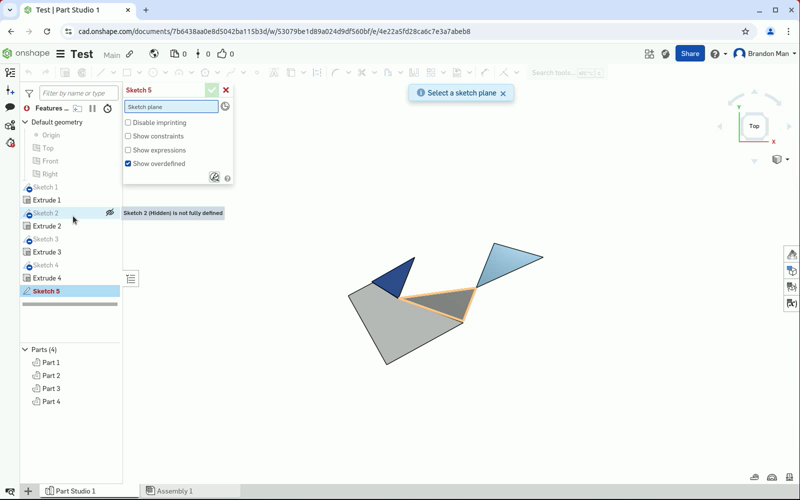
mouse_move(73, 150)
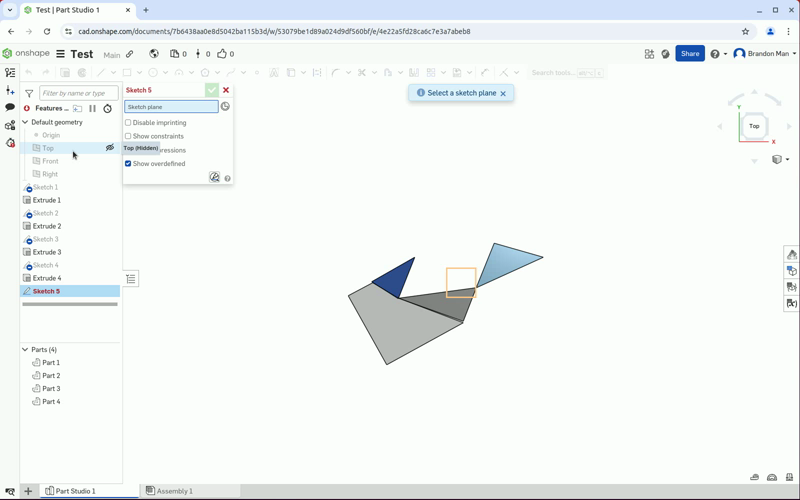
click(73, 150)
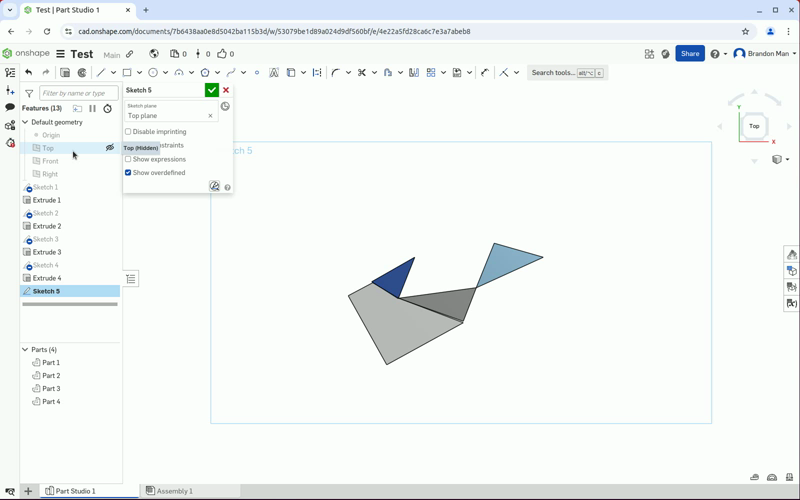
mouse_move(73, 352)
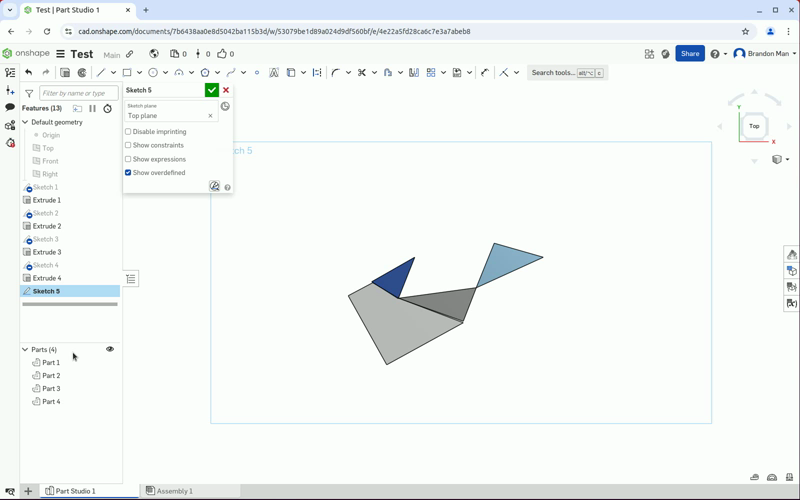
key(y)
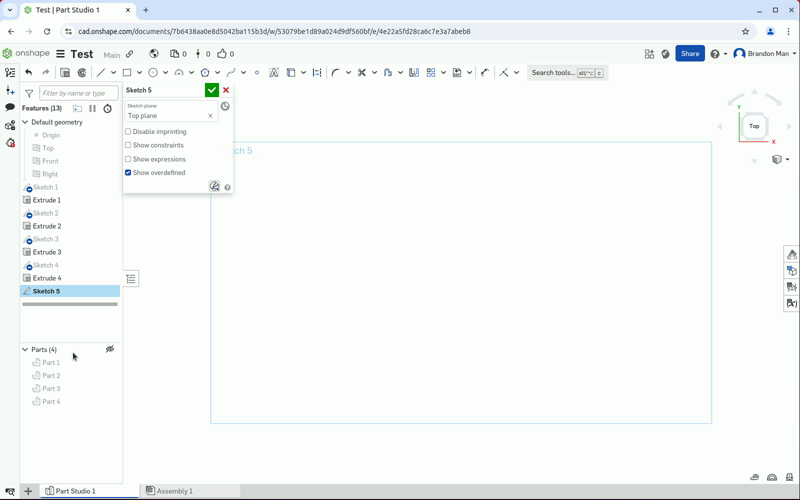
key(l)
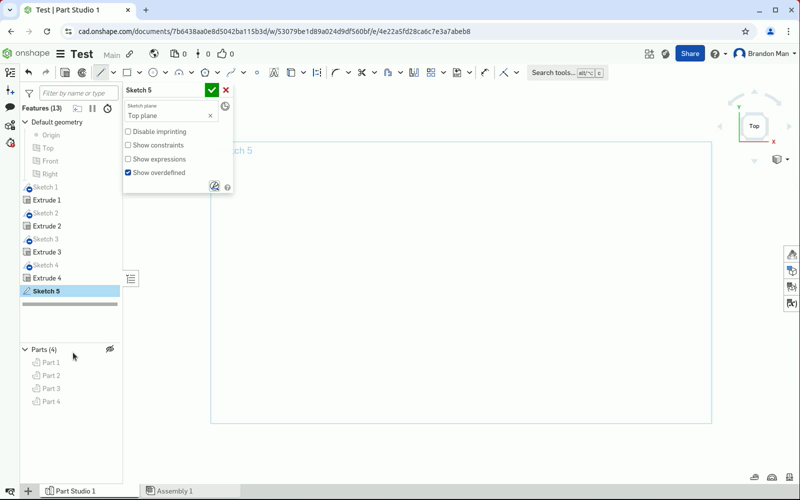
key_down(shift)
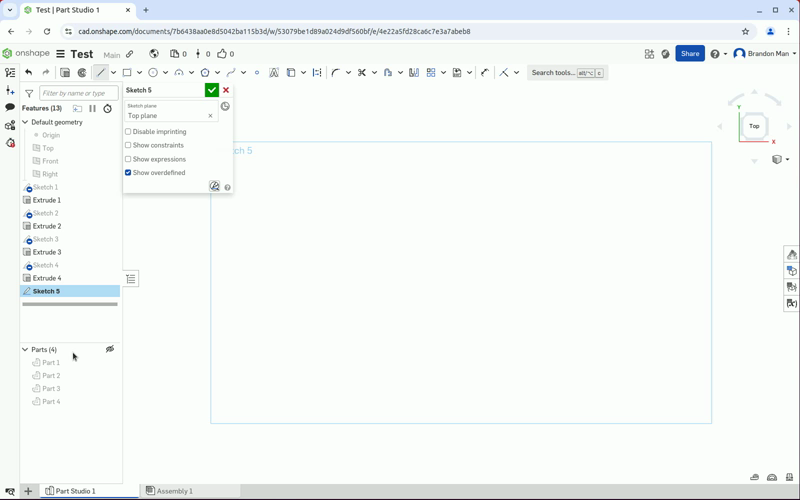
mouse_move(398, 298)
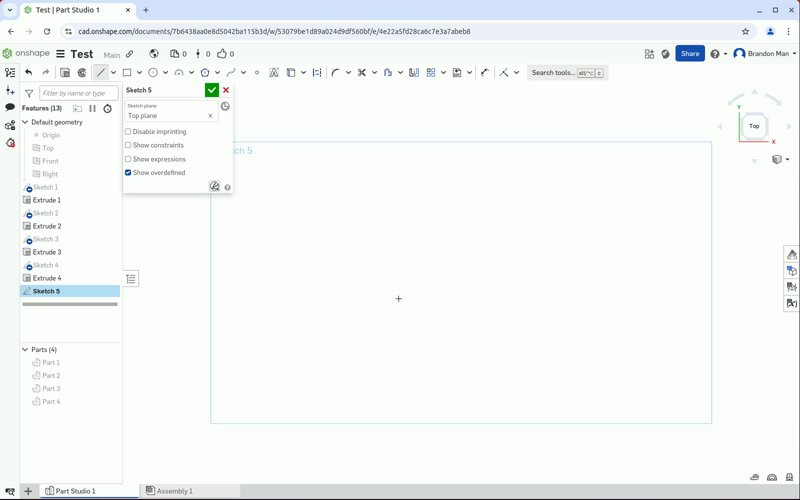
click(398, 298)
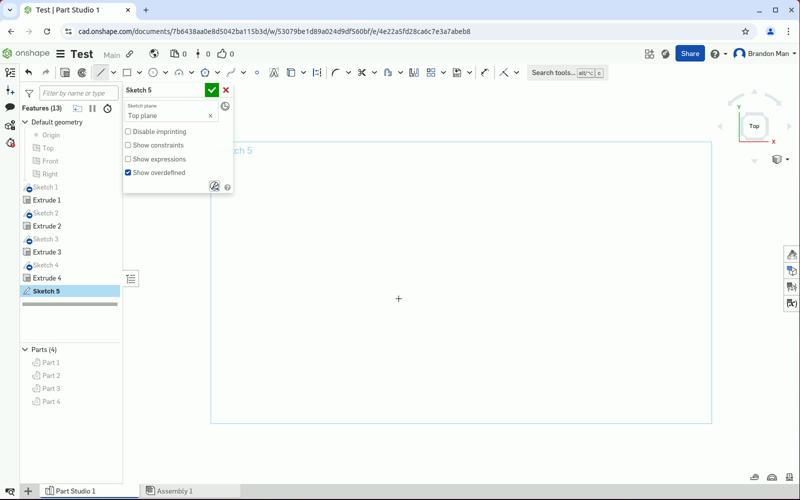
key_up(shift)
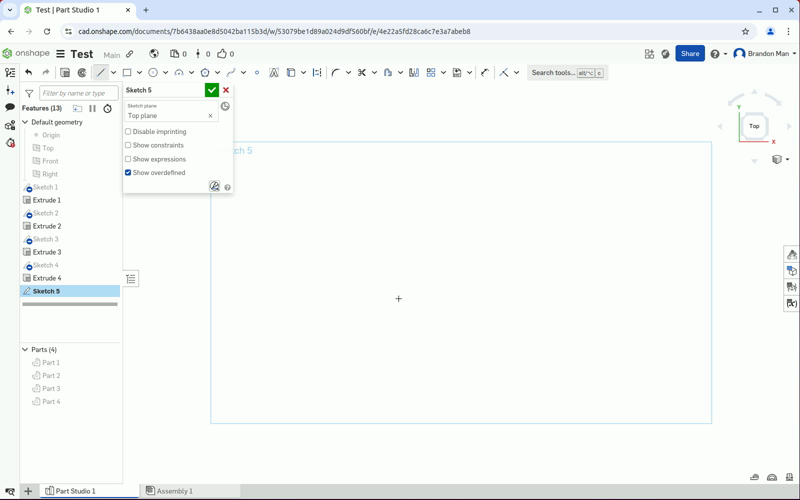
key_down(shift)
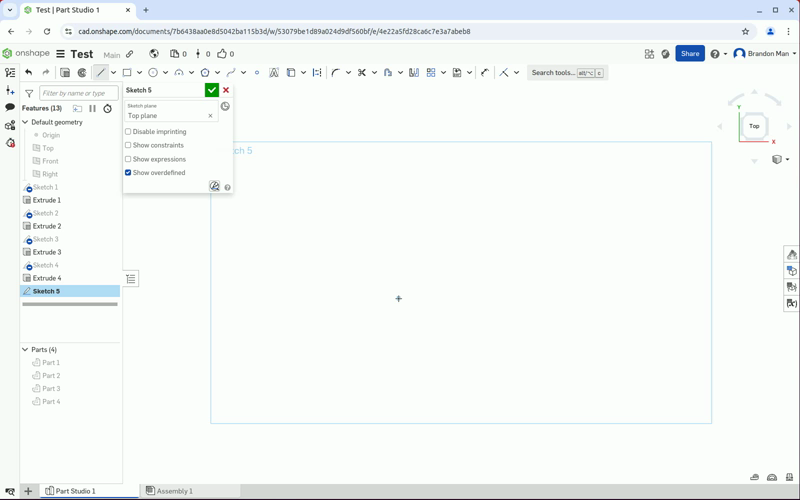
mouse_move(475, 288)
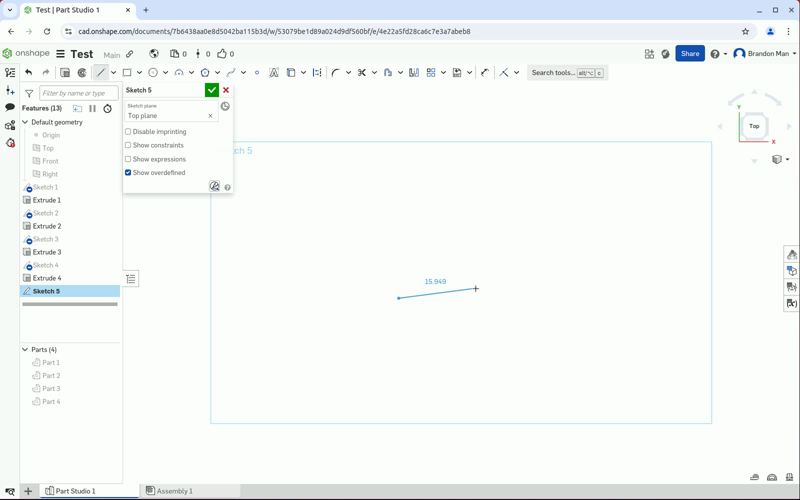
click(475, 288)
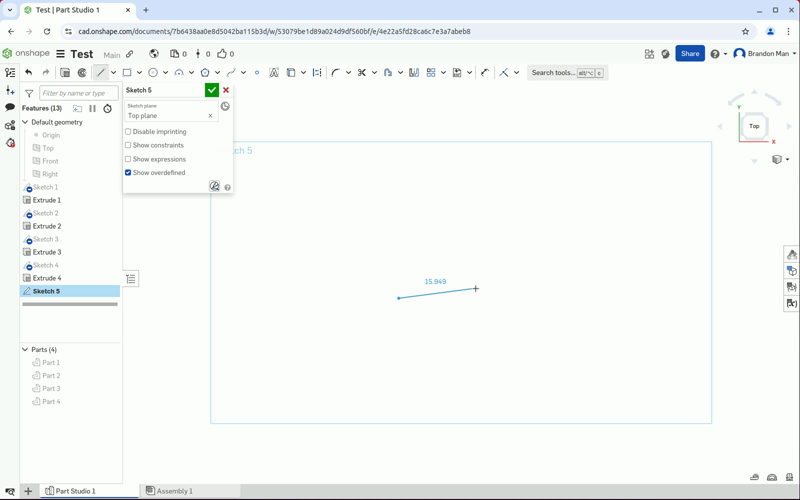
key_up(shift)
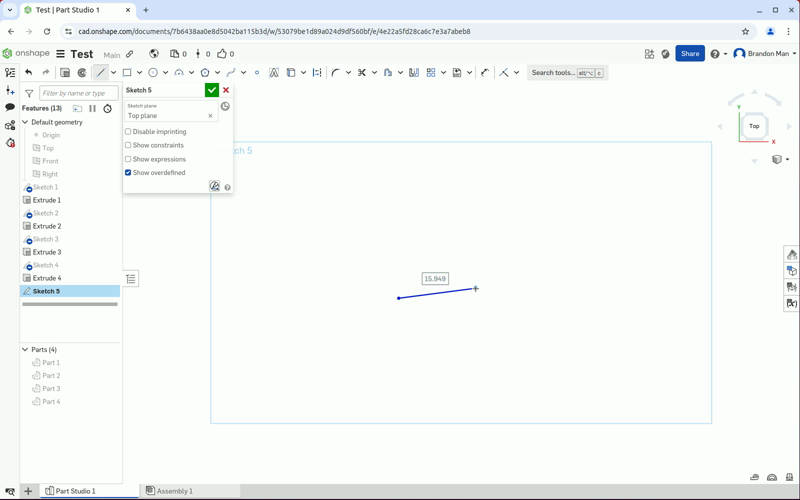
key_down(shift)
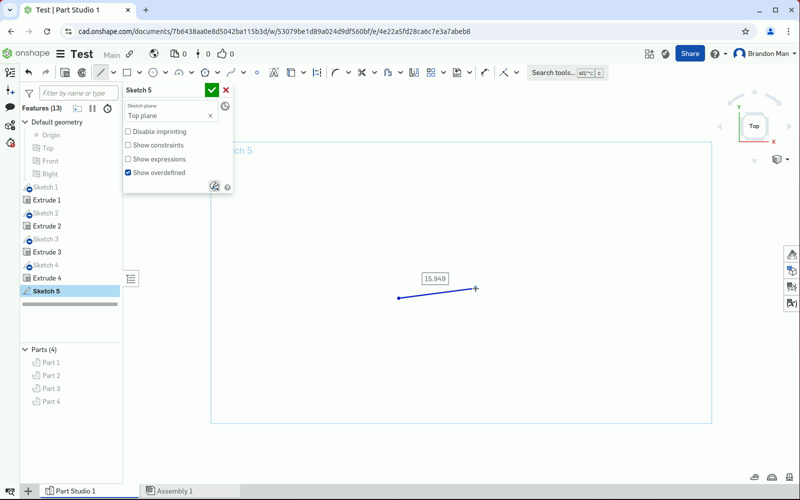
mouse_move(505, 288)
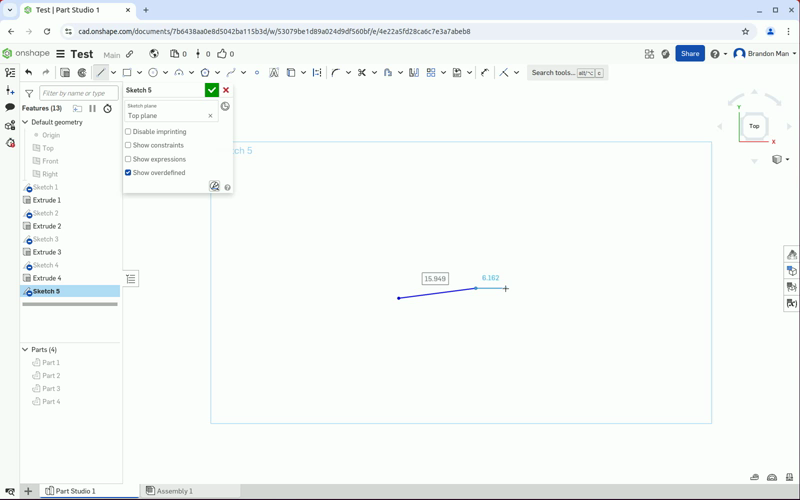
mouse_move(493, 244)
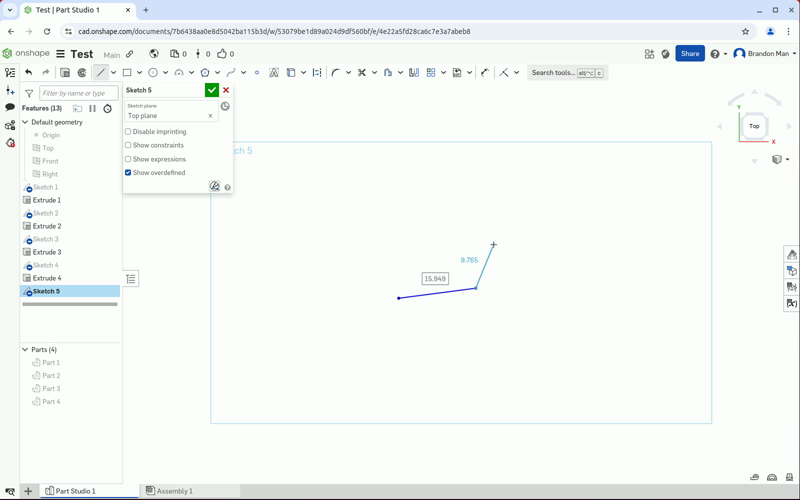
click(493, 244)
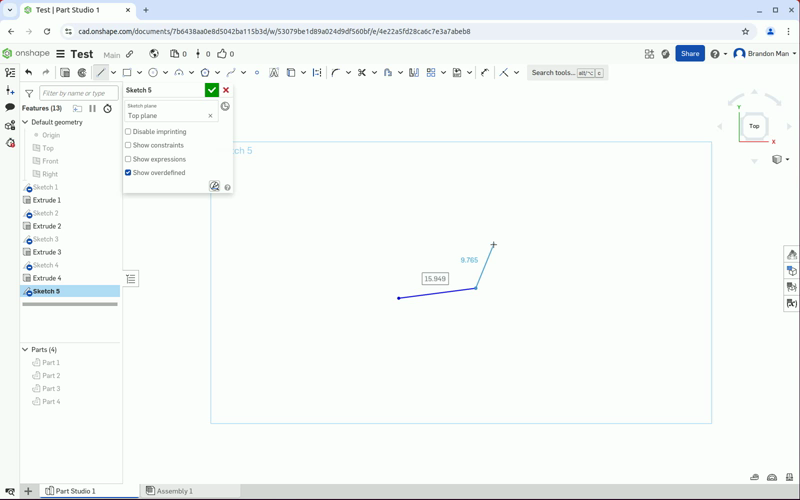
key_up(shift)
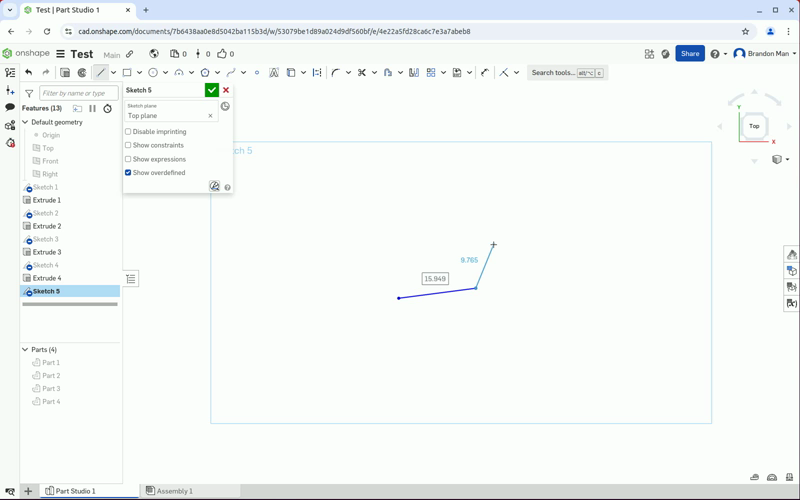
key_down(shift)
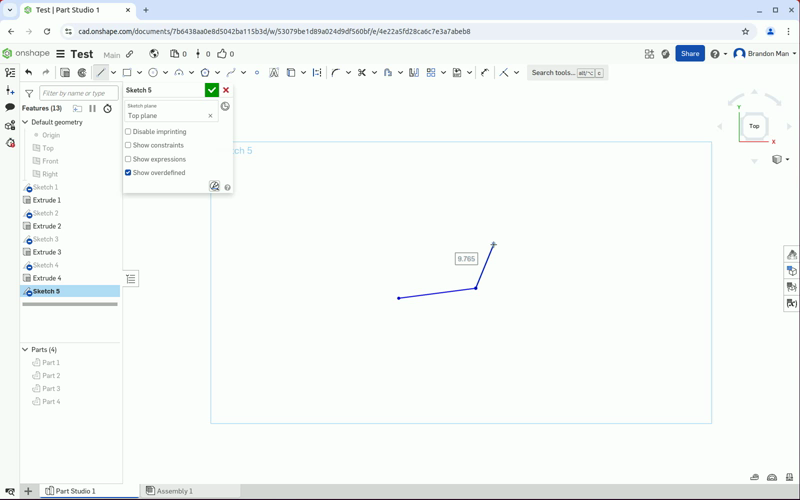
mouse_move(414, 257)
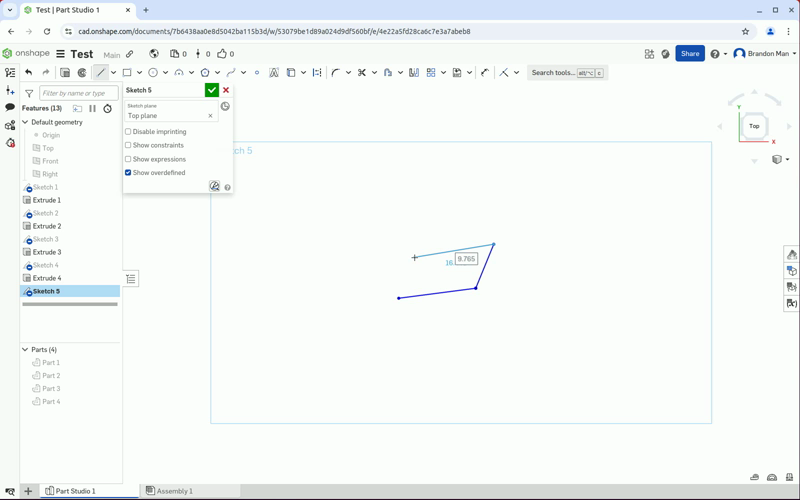
click(414, 257)
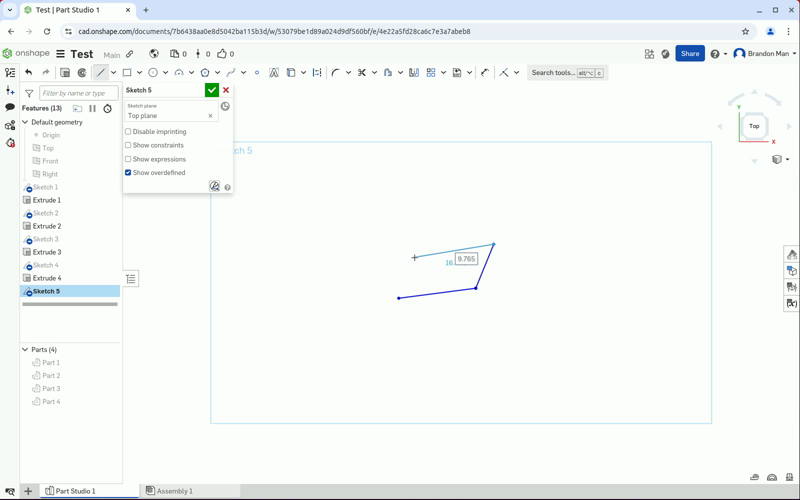
key_up(shift)
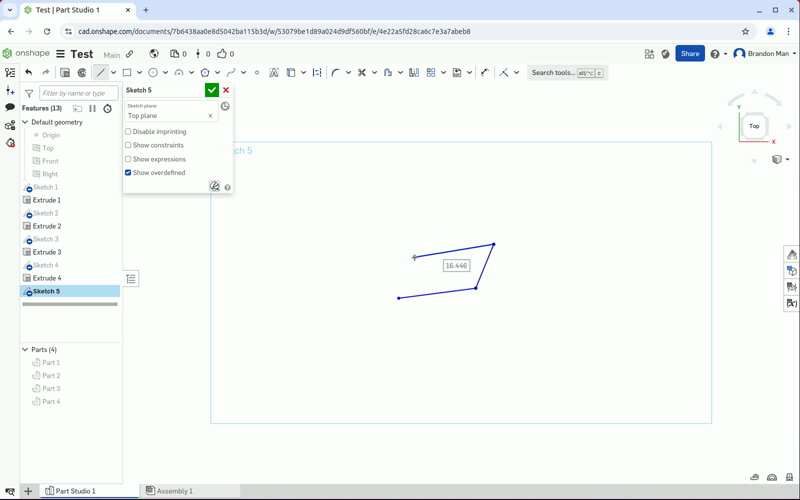
mouse_move(444, 257)
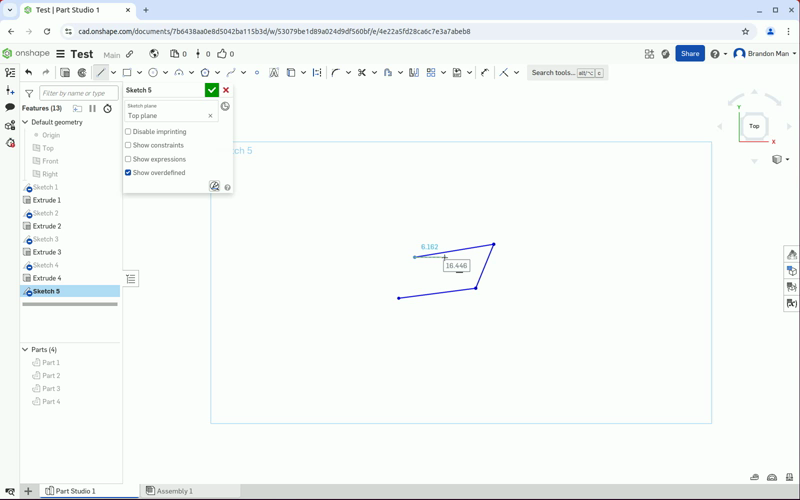
key_down(shift)
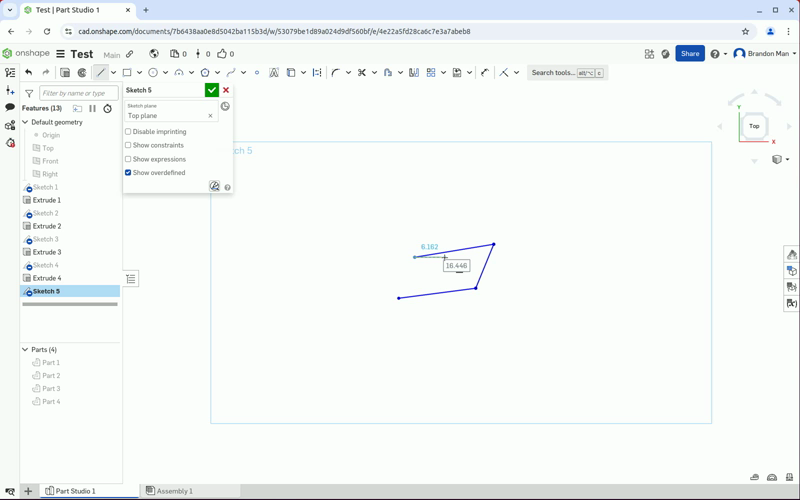
mouse_move(398, 298)
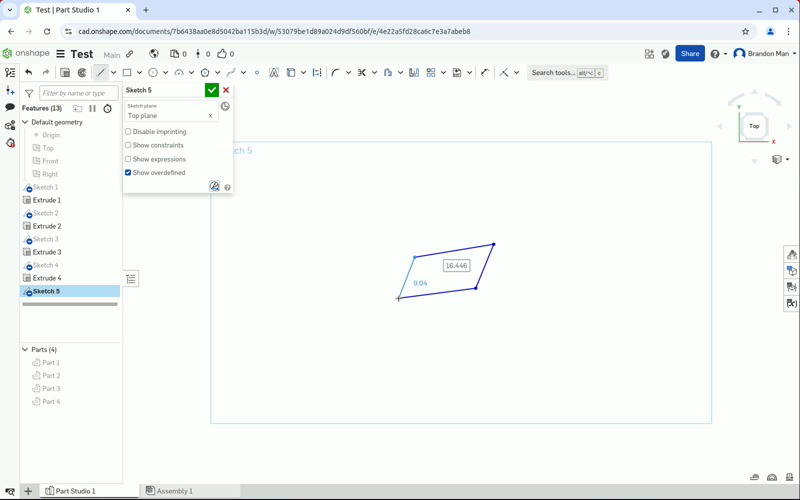
key_up(shift)
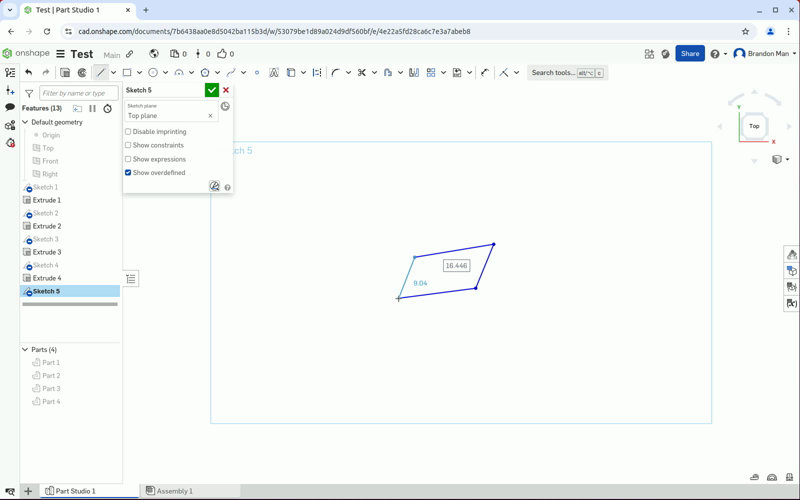
click(398, 298)
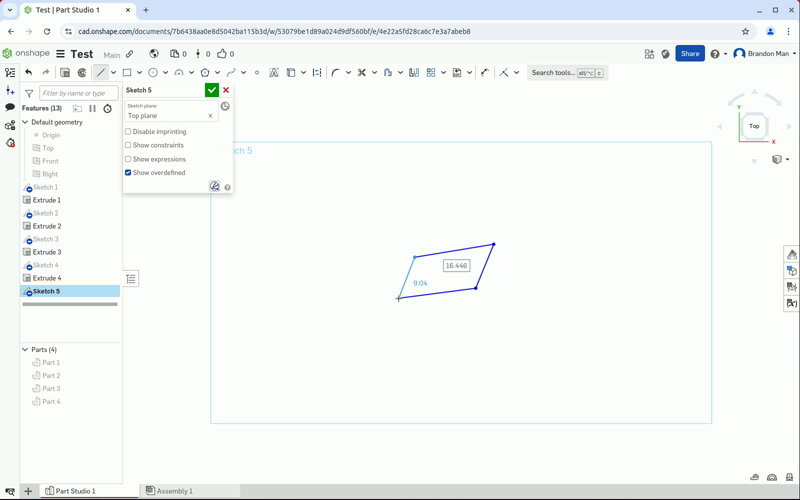
key(esc)
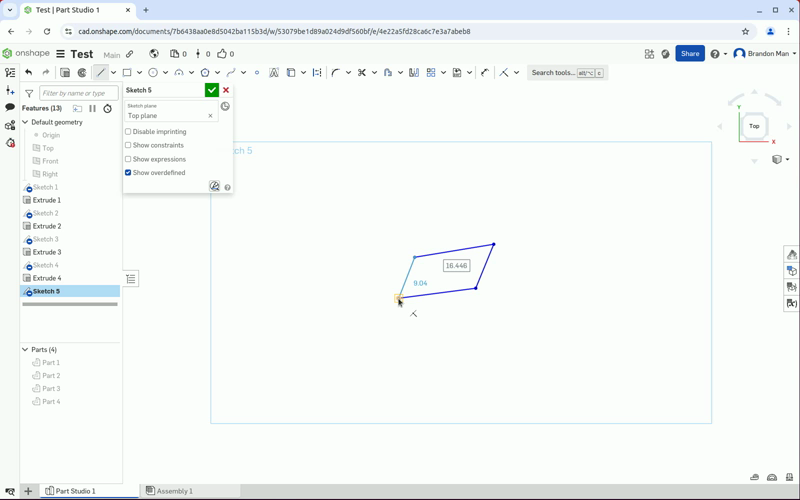
mouse_move(464, 273)
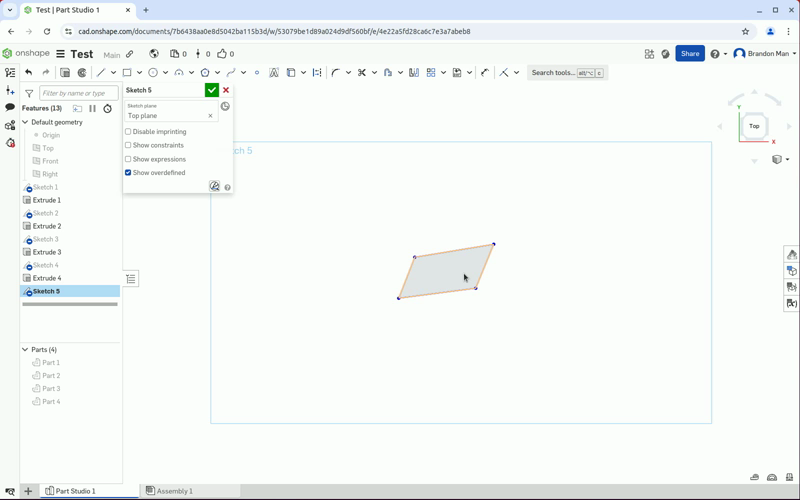
click(464, 273)
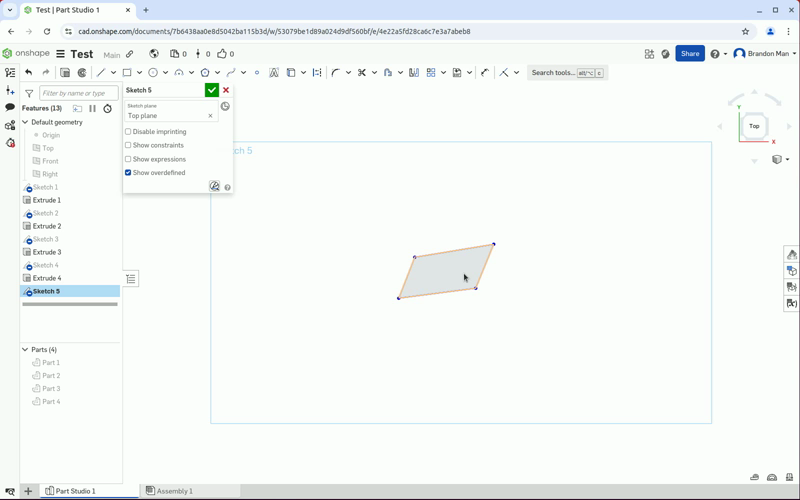
mouse_move(73, 352)
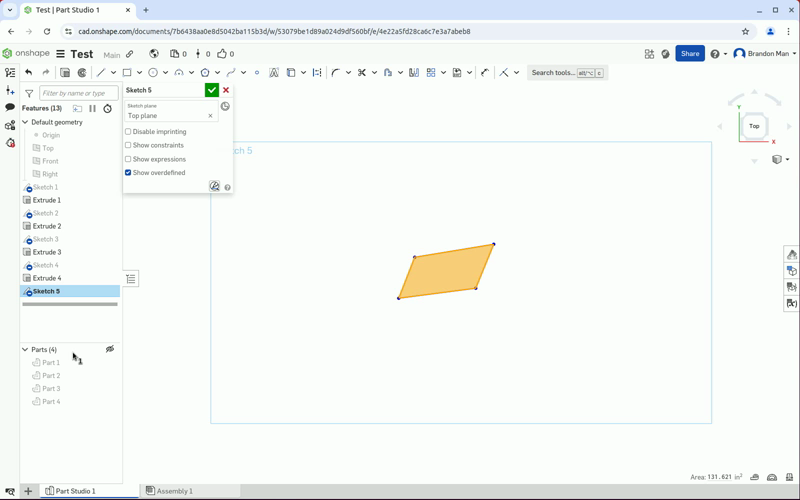
key(shift+y)
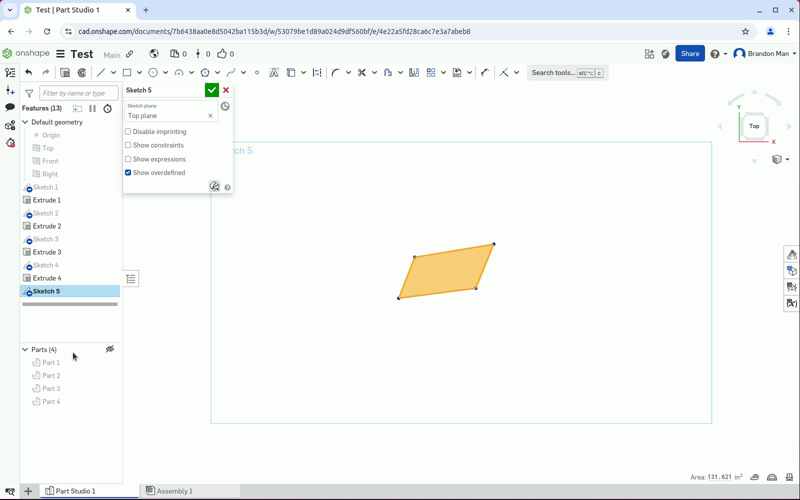
key(shift+e)
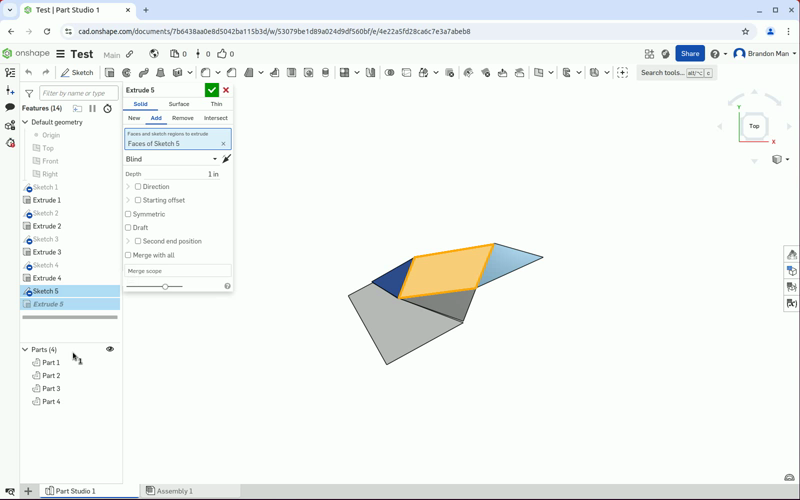
mouse_move(143, 106)
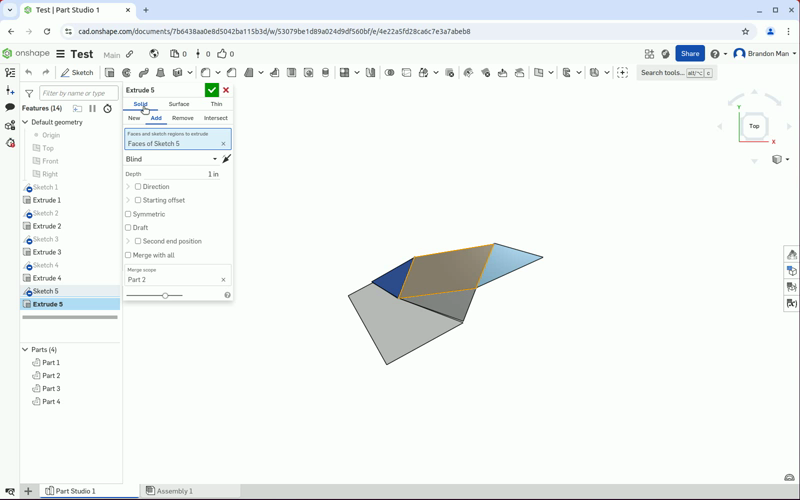
click(143, 106)
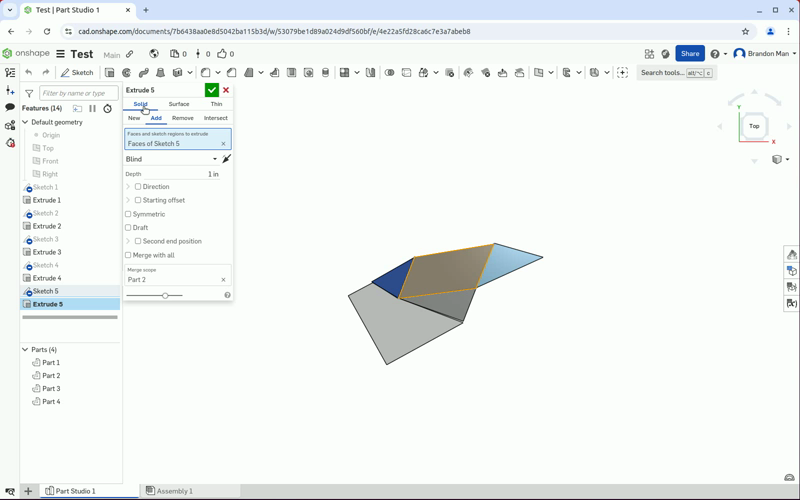
mouse_move(137, 120)
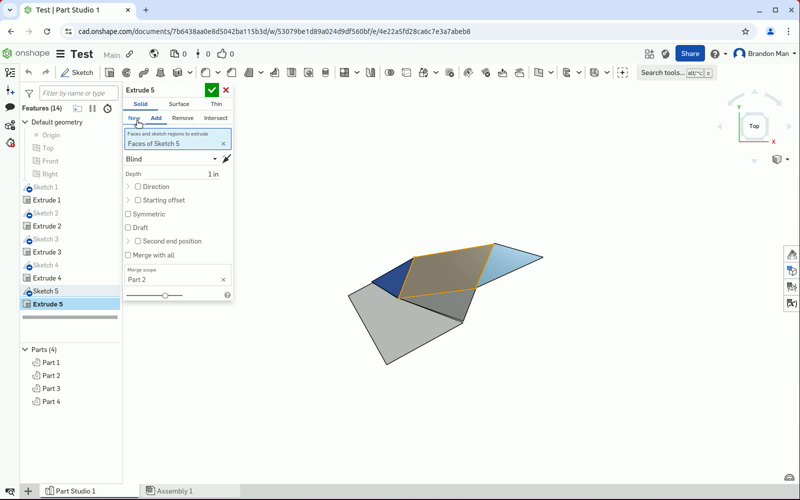
click(137, 120)
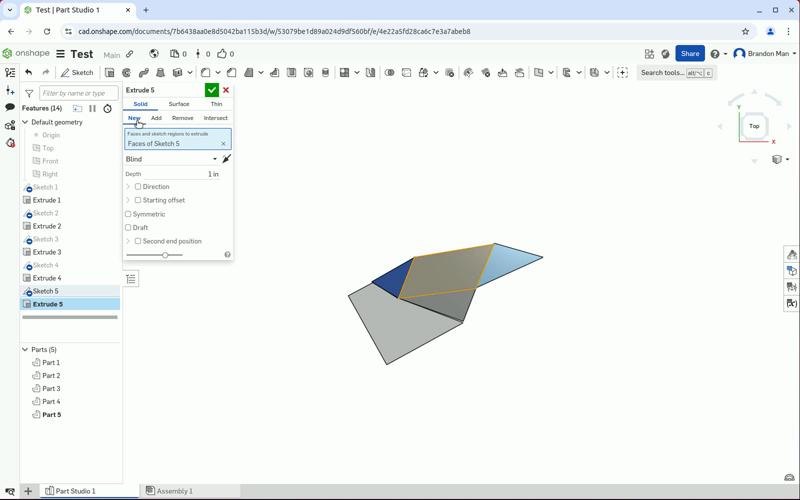
key(tab, 4)
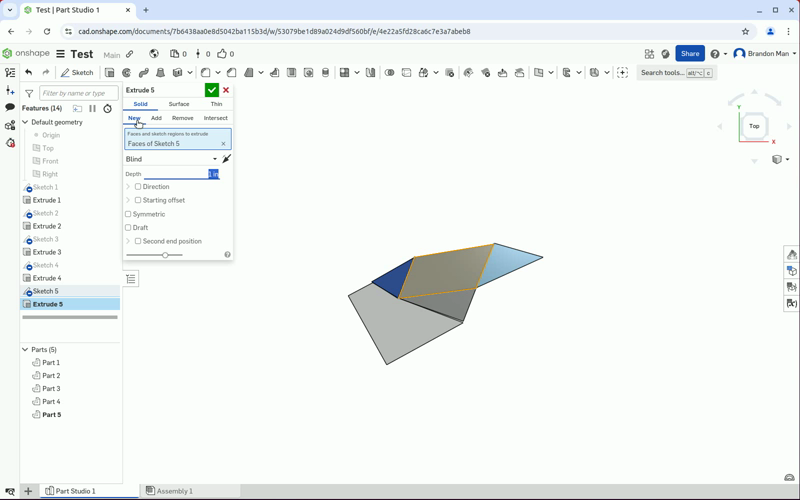
text(0.482)
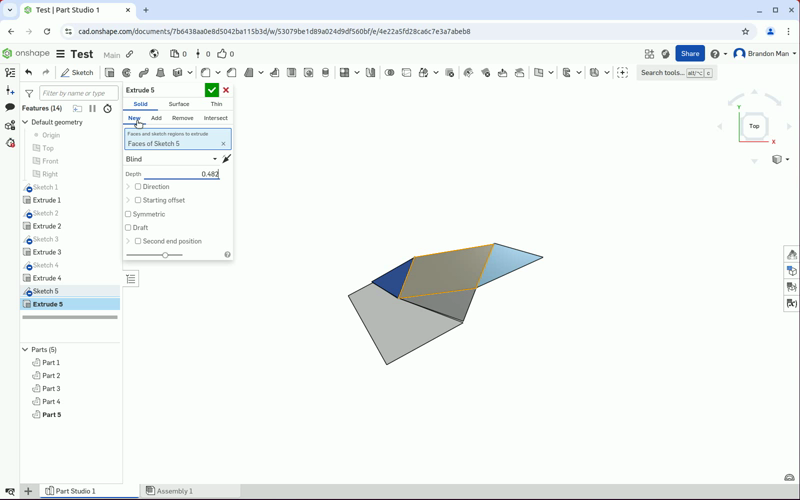
key(tab, 3)
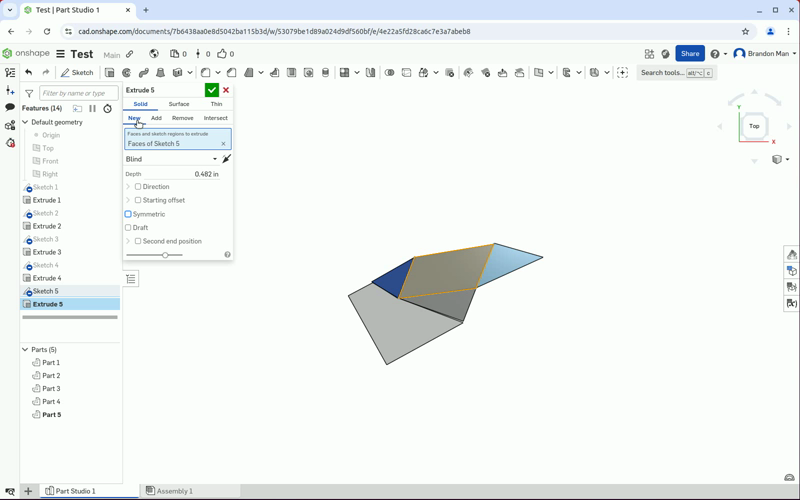
key(space)
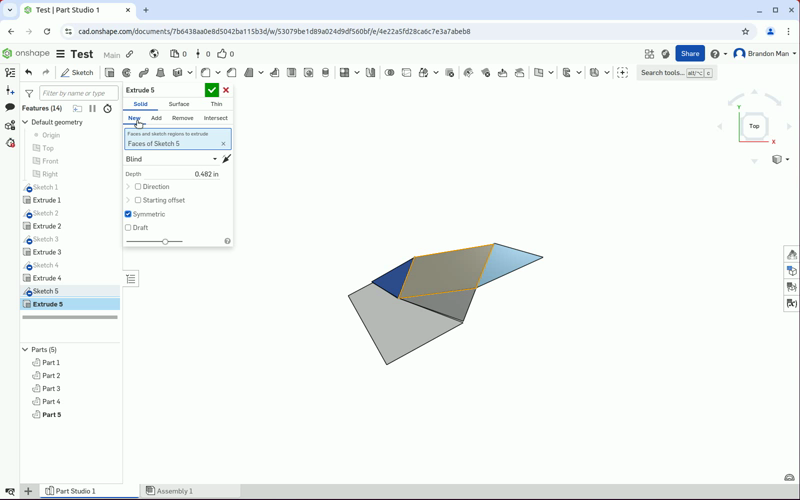
key(enter)
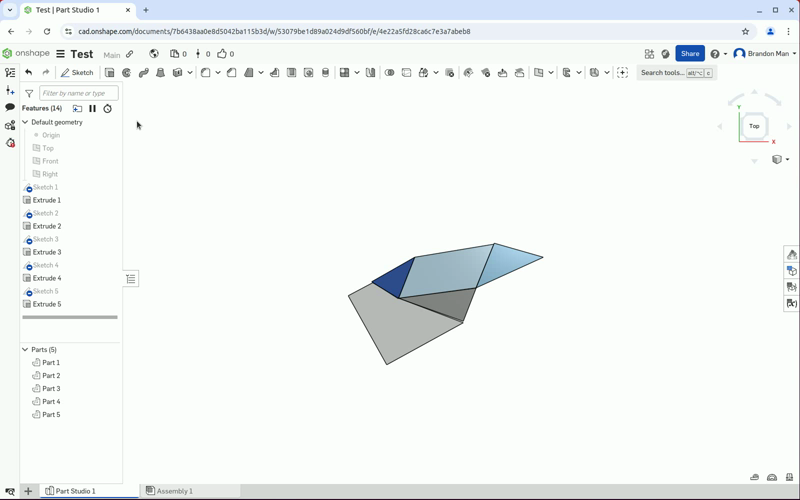
key(shift+h)
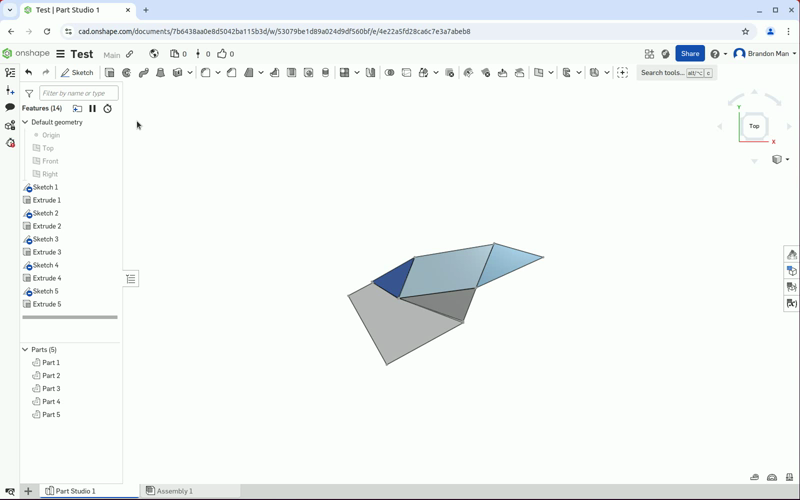
key(shift+h)
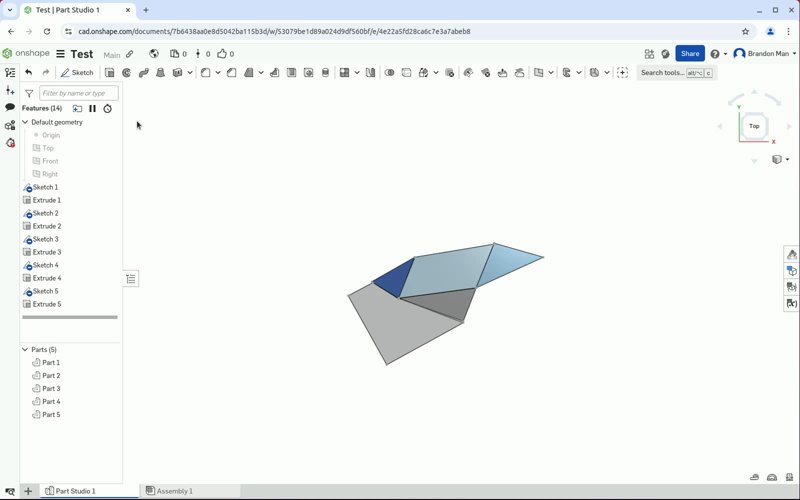
key(shift+7)
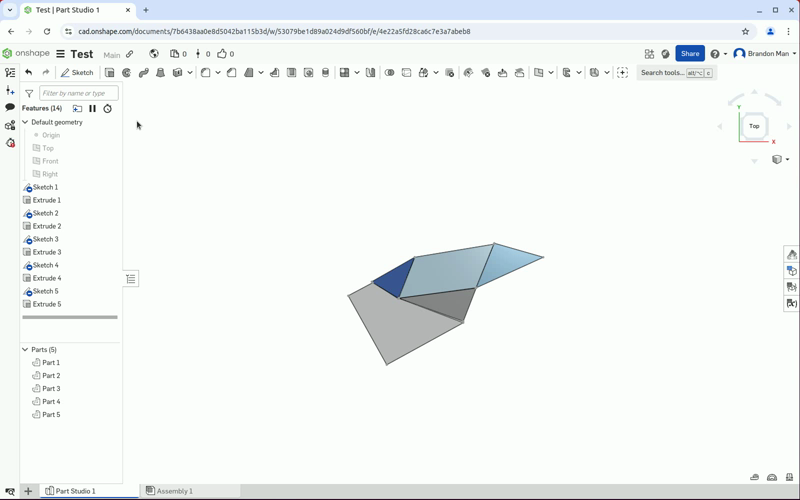
key(up, 3)
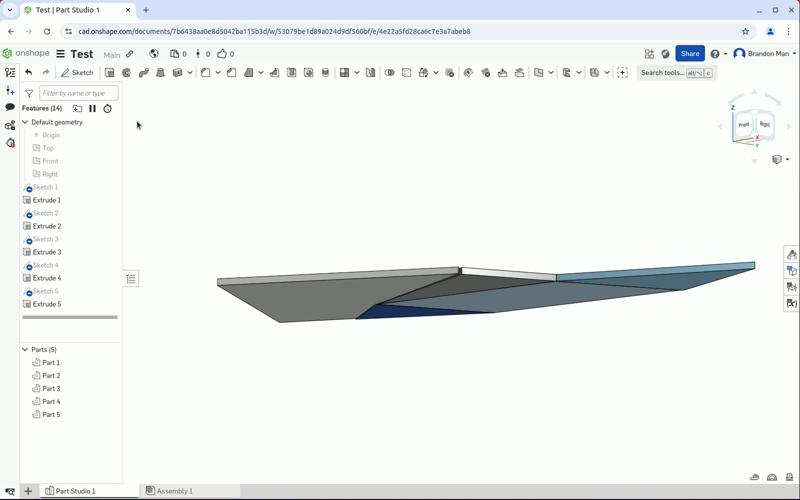
key(left, 3)
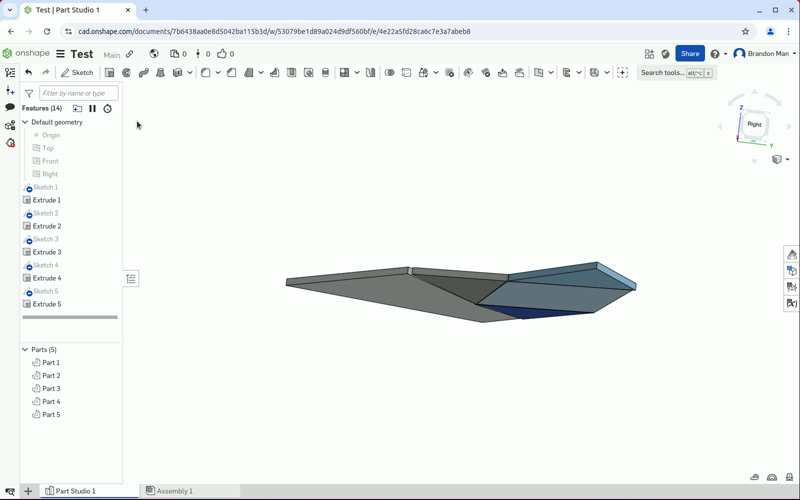
key(right, 3)
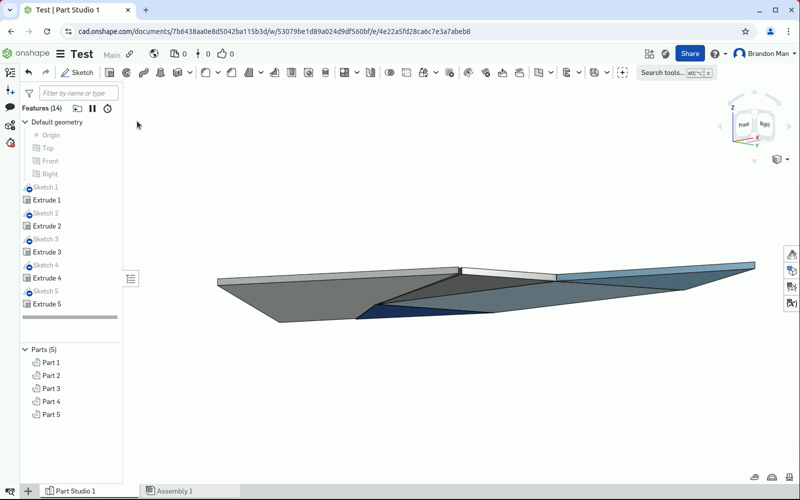
key(down, 3)
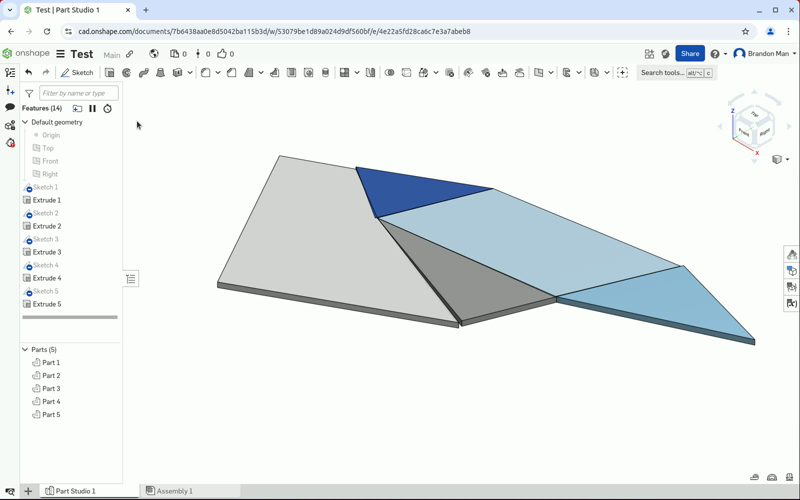
mouse_move(73, 189)
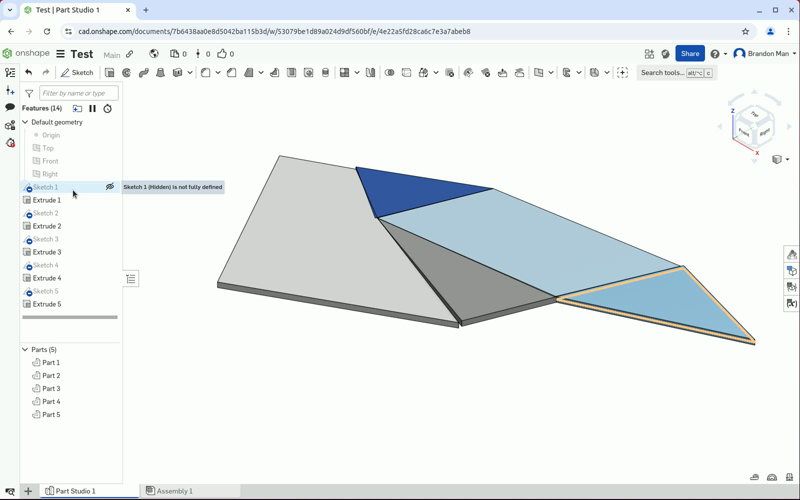
click(73, 189)